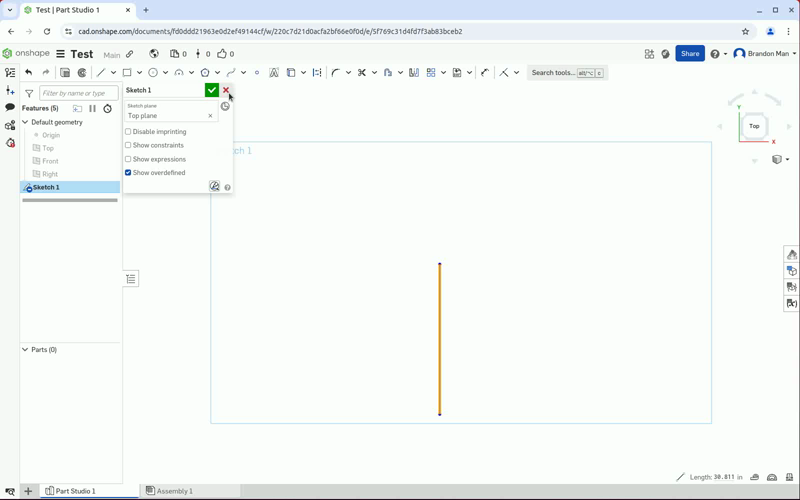
key(shift+h)
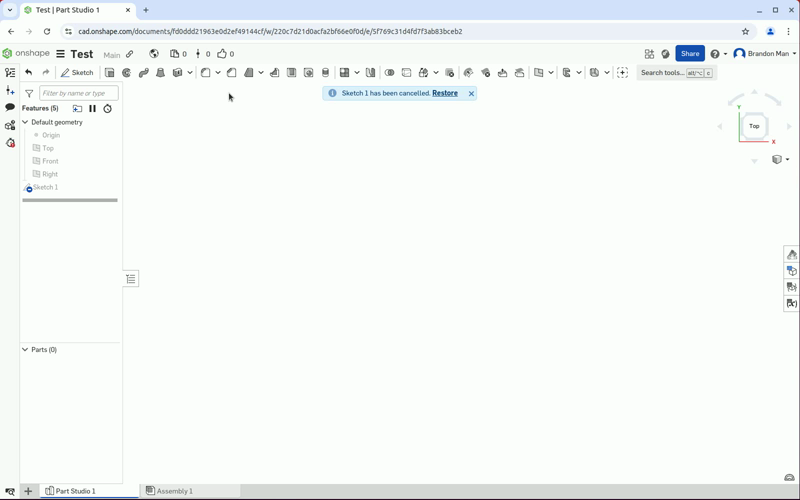
mouse_move(73, 352)
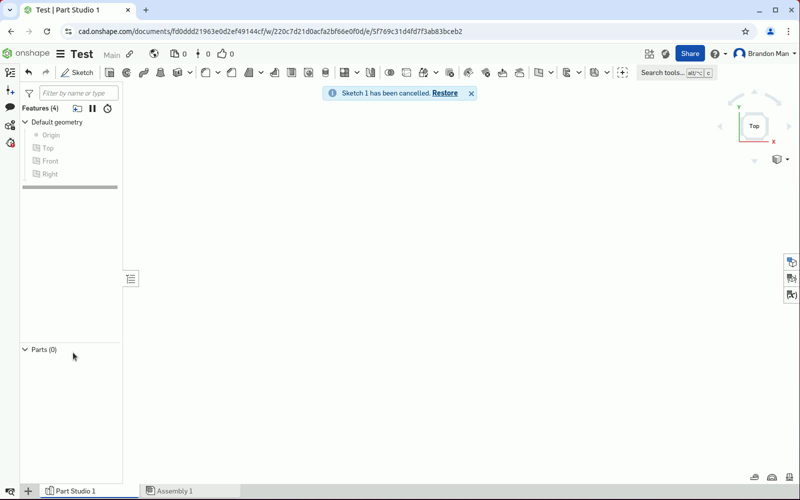
key(y)
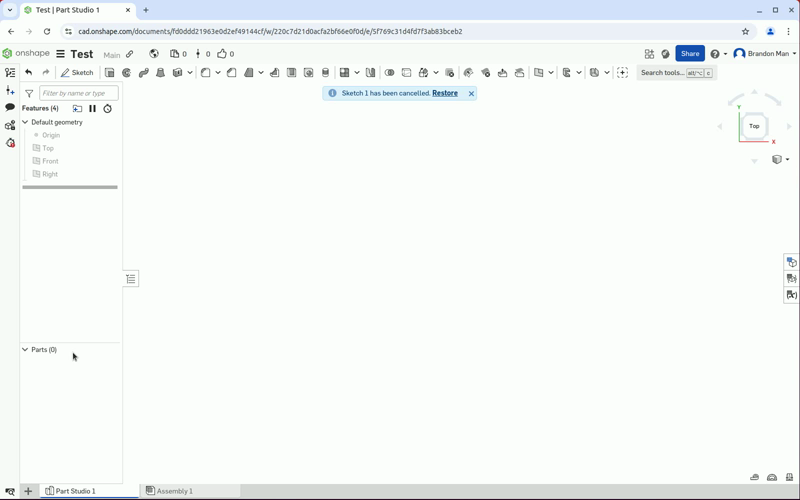
key(shift+p)
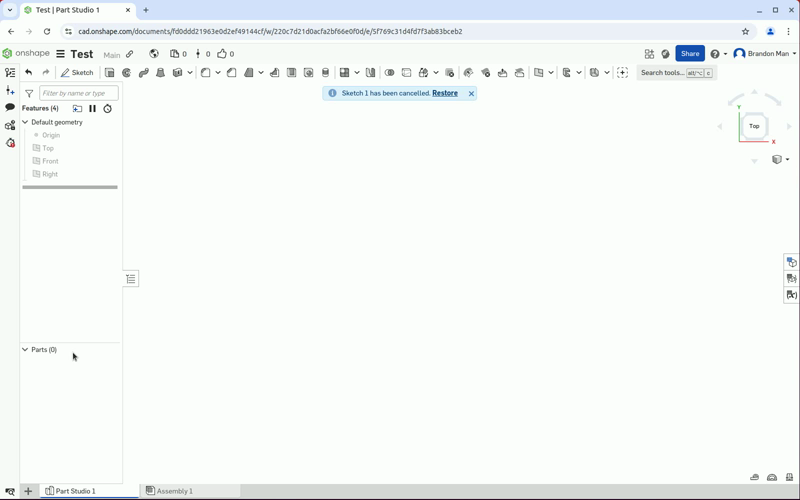
key(space)
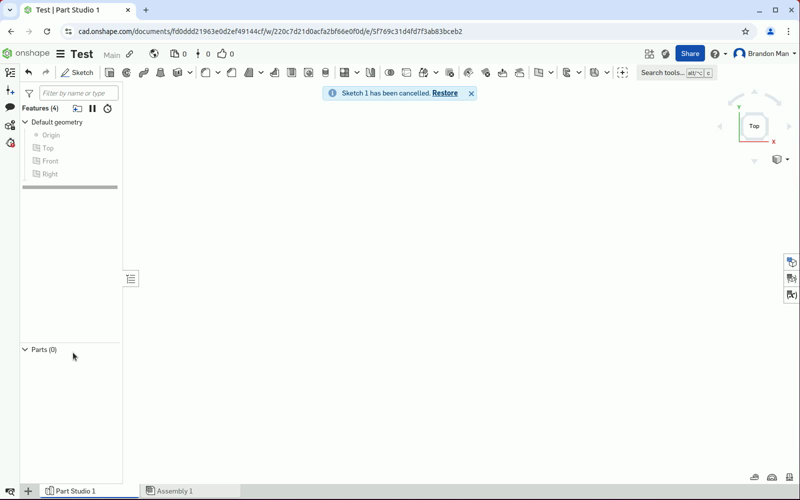
key_down(shift)
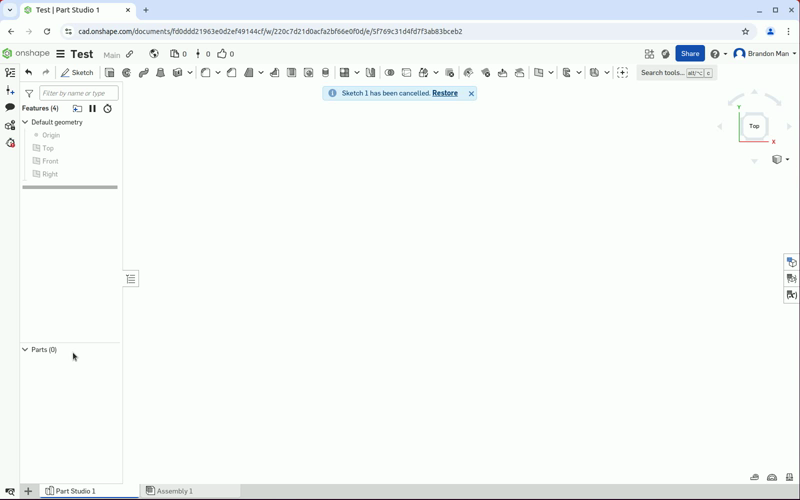
key(up)
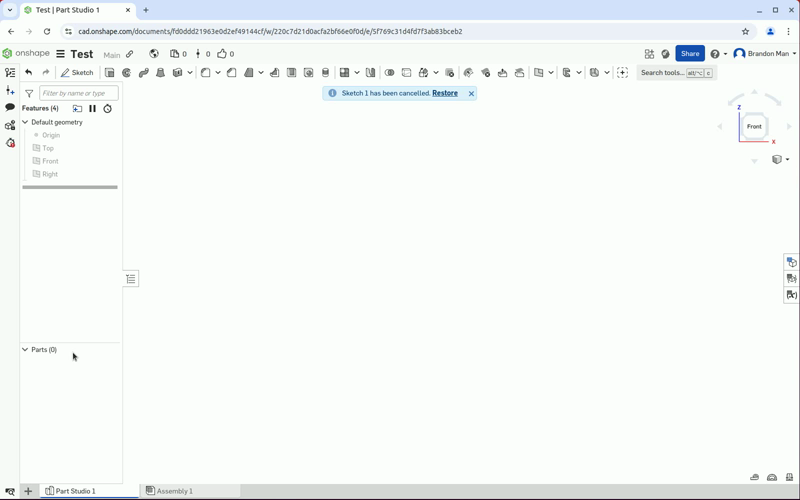
key_up(shift)
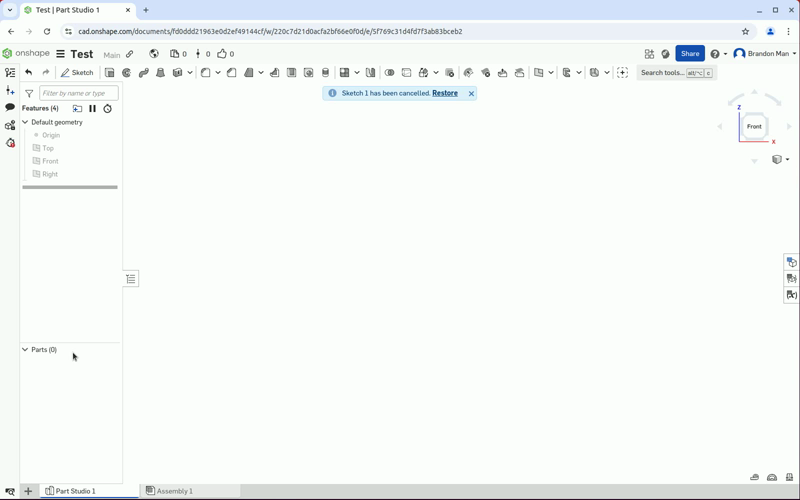
mouse_move(73, 352)
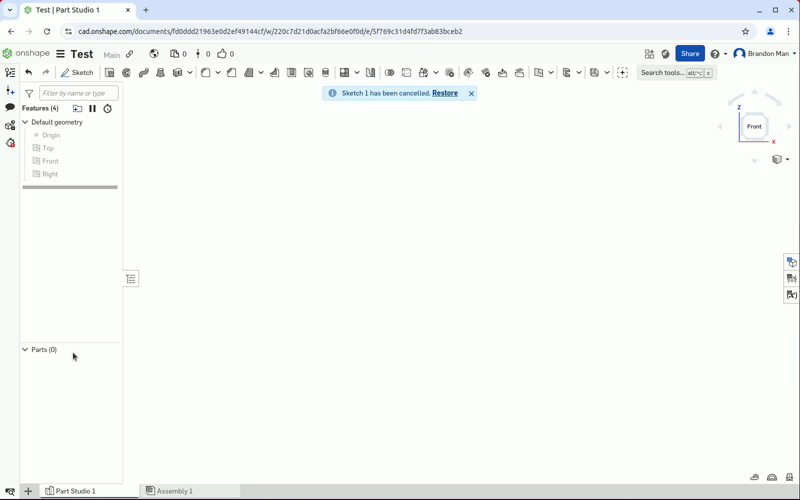
key(shift+y)
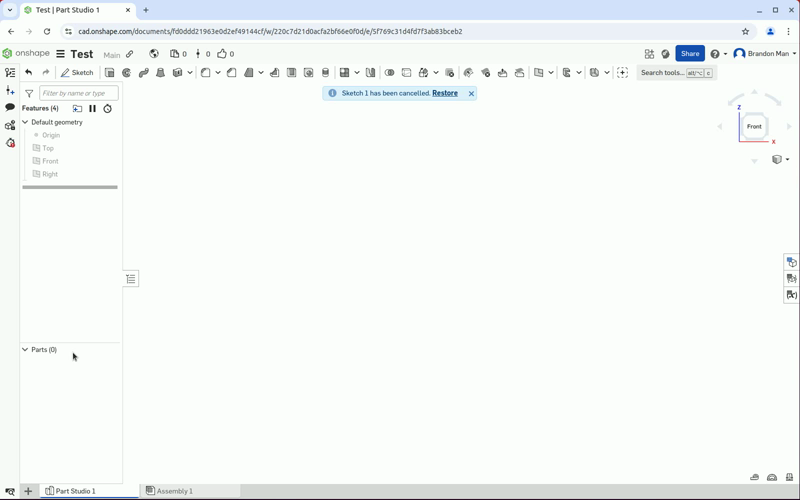
key(shift+s)
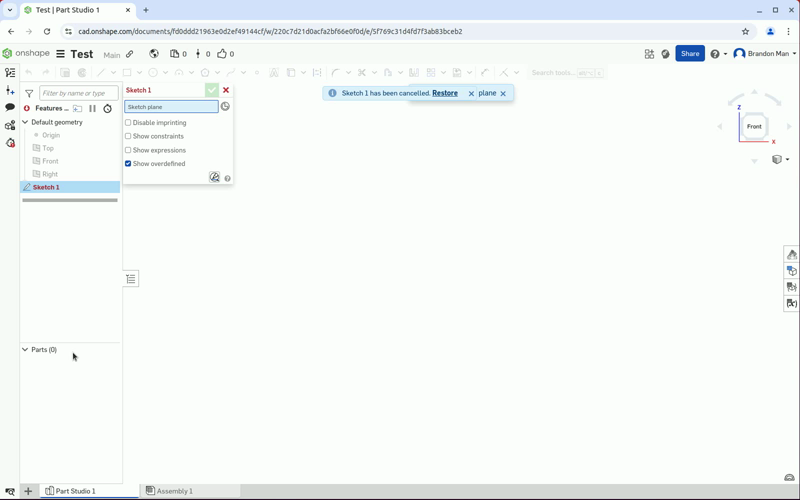
mouse_move(73, 163)
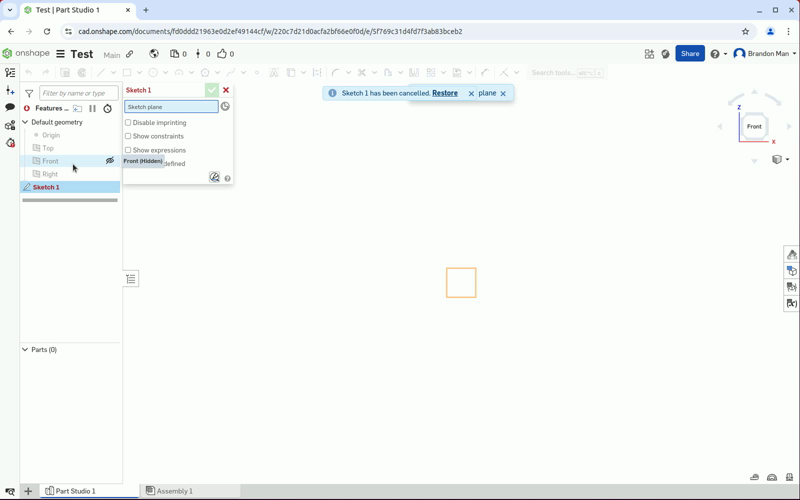
click(73, 163)
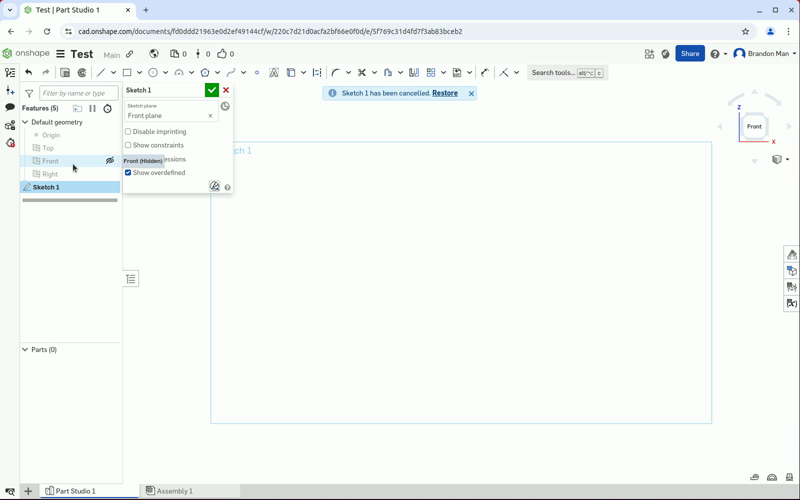
mouse_move(73, 352)
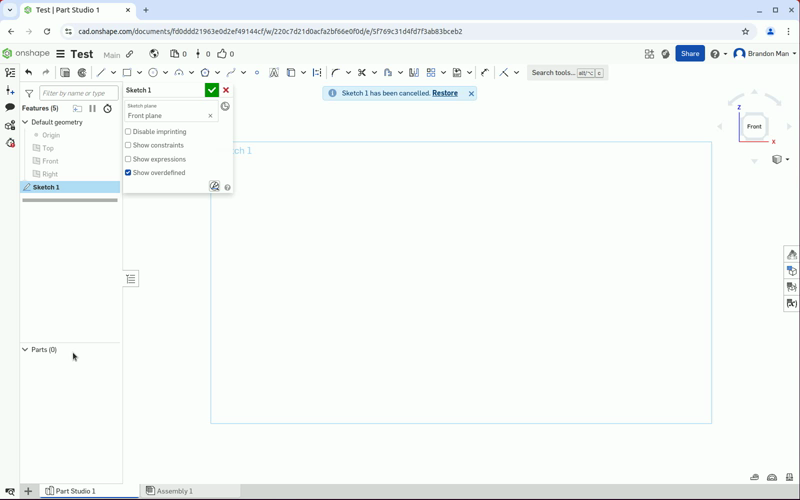
key(y)
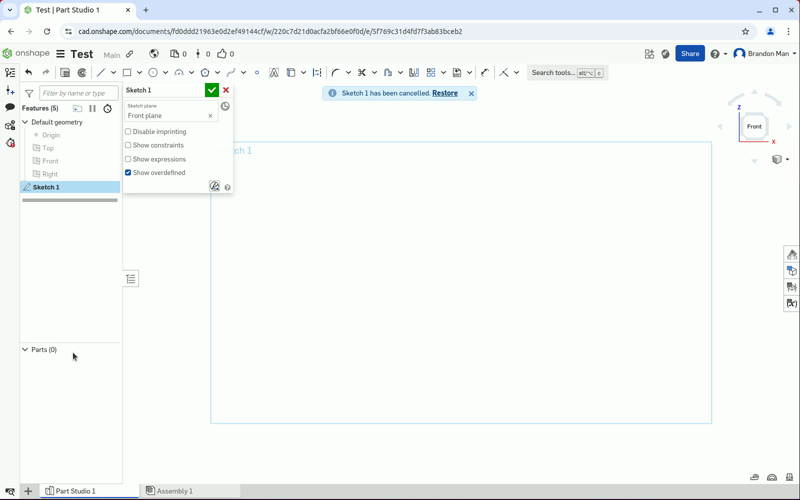
key(l)
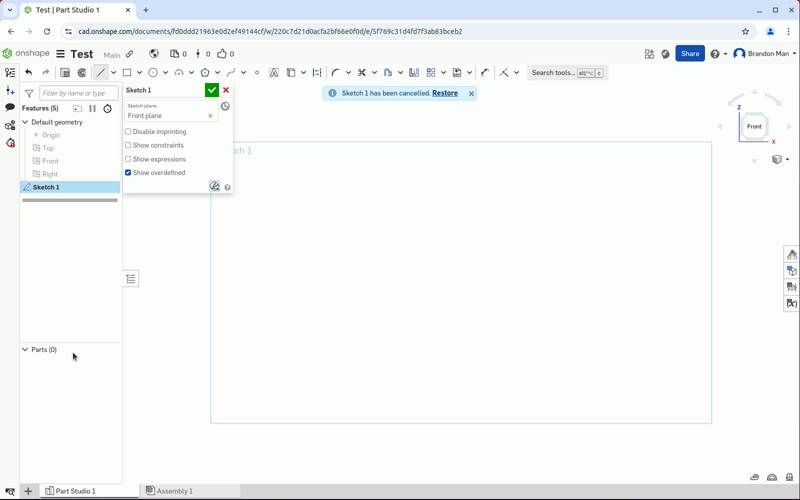
key_down(shift)
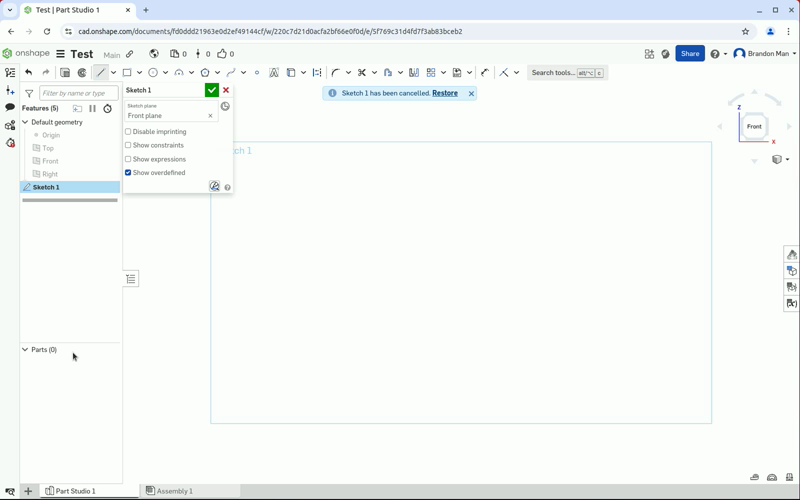
mouse_move(426, 309)
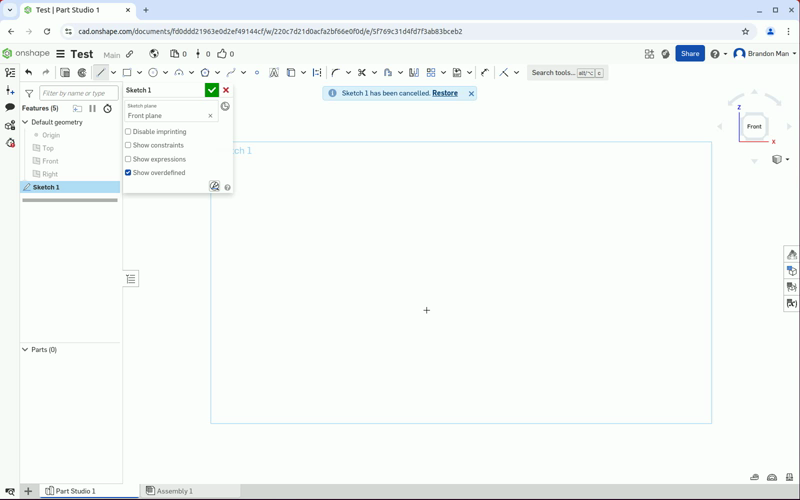
click(426, 309)
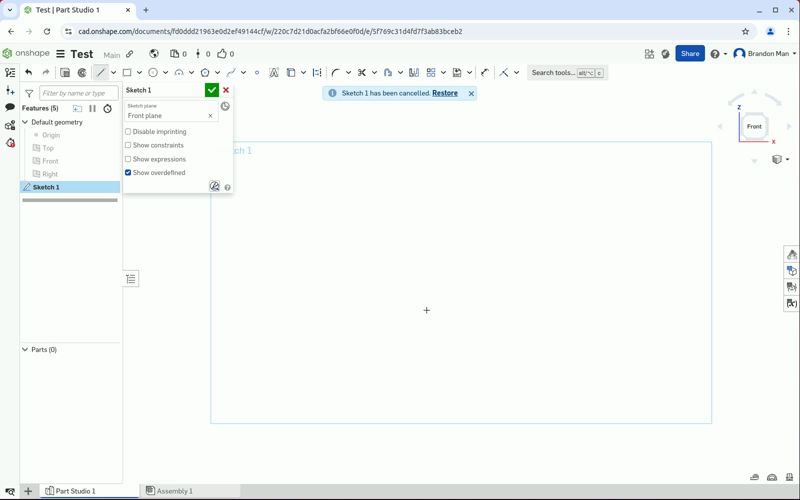
key_up(shift)
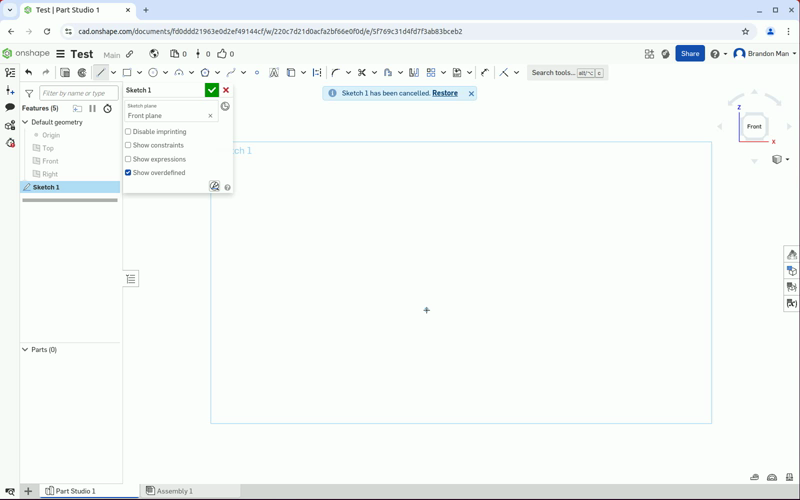
key_down(shift)
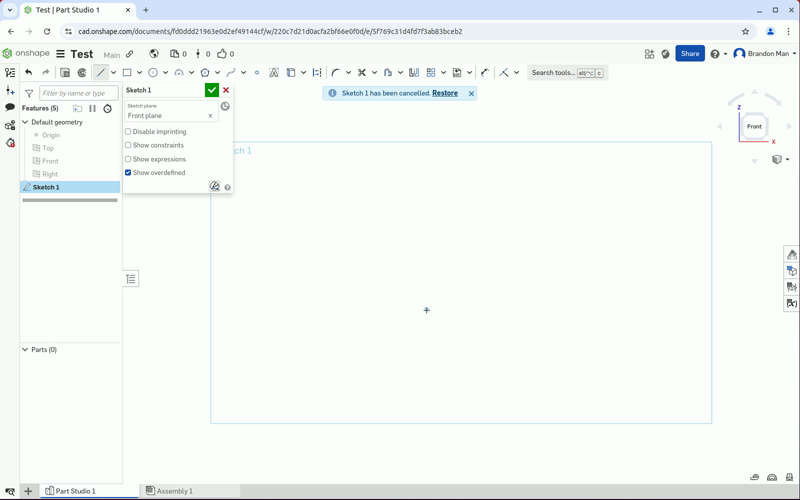
mouse_move(456, 309)
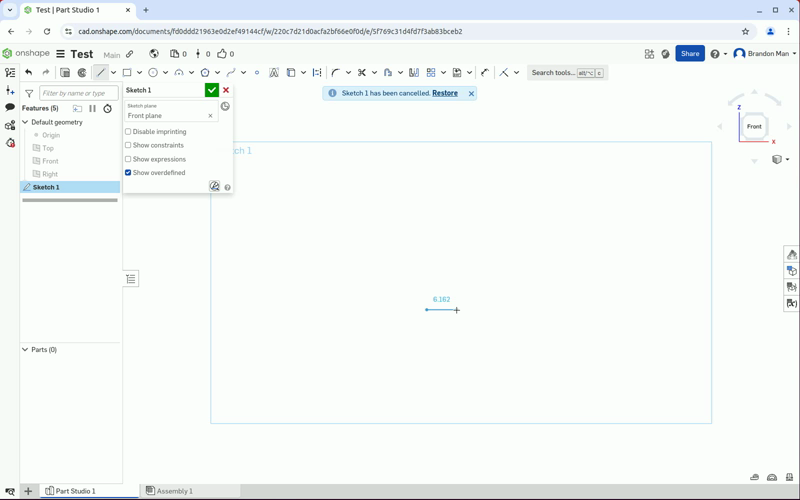
mouse_move(483, 309)
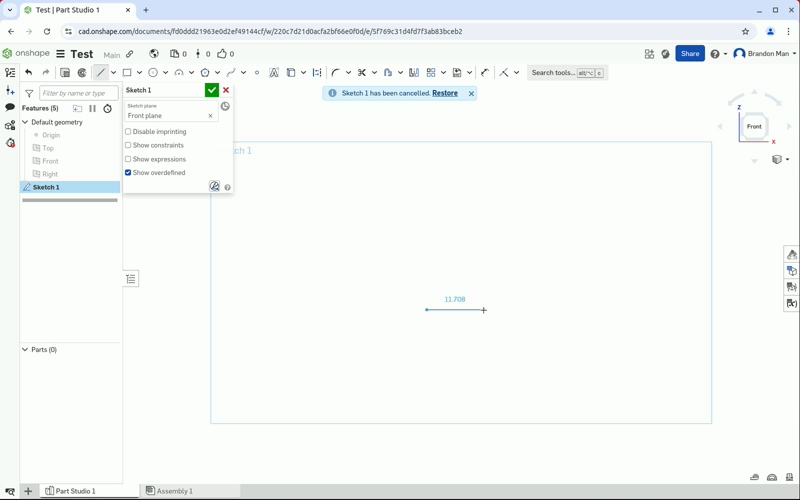
click(483, 309)
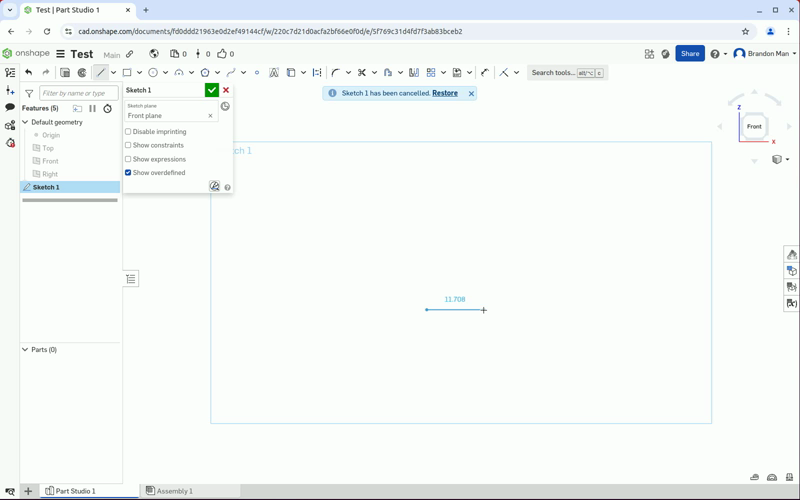
key_up(shift)
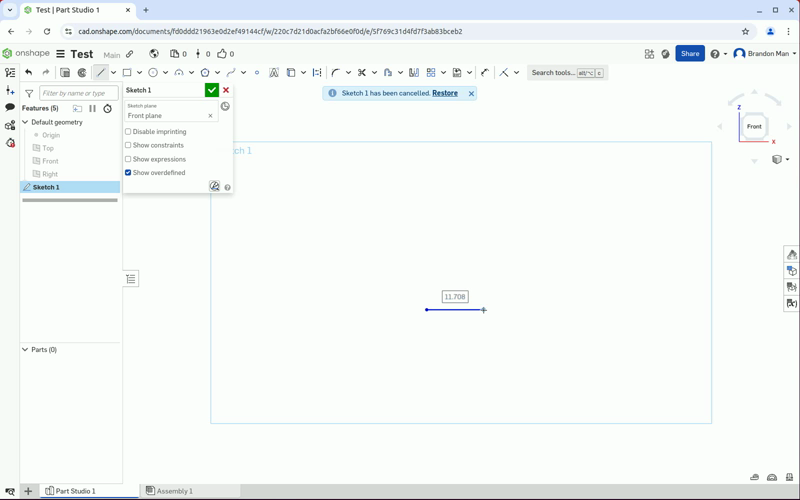
key_down(shift)
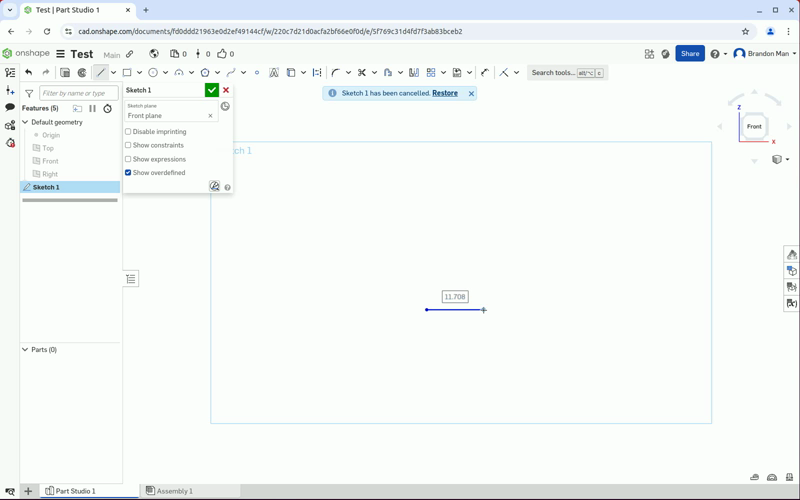
mouse_move(513, 309)
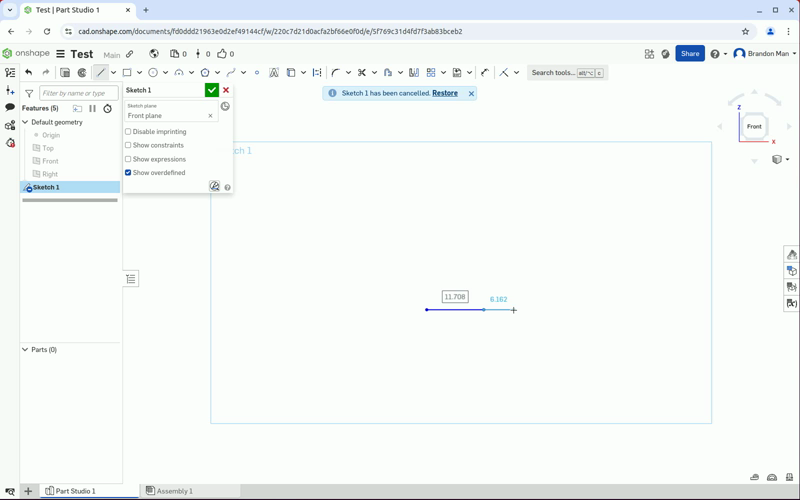
mouse_move(483, 253)
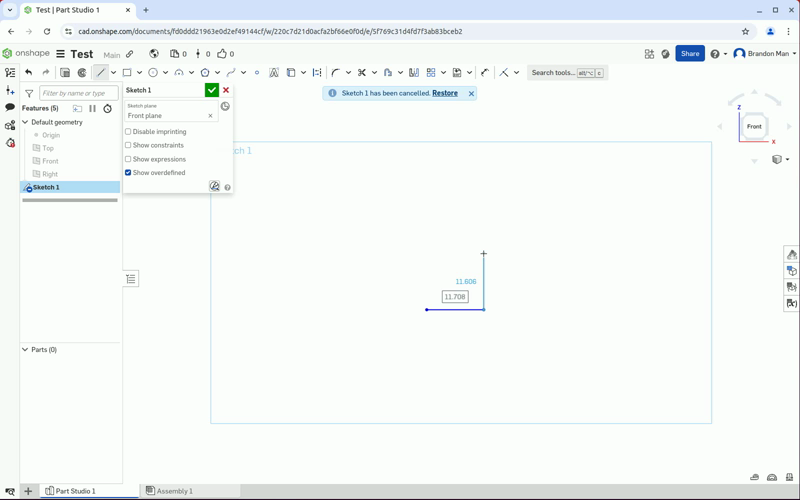
click(483, 253)
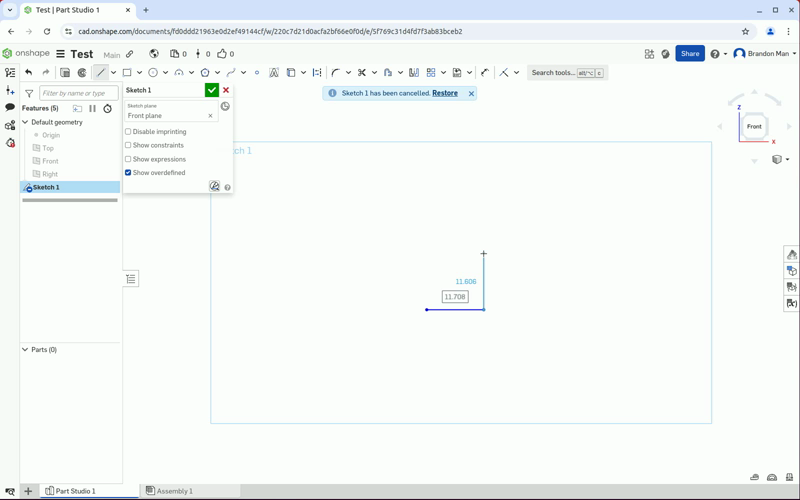
key_up(shift)
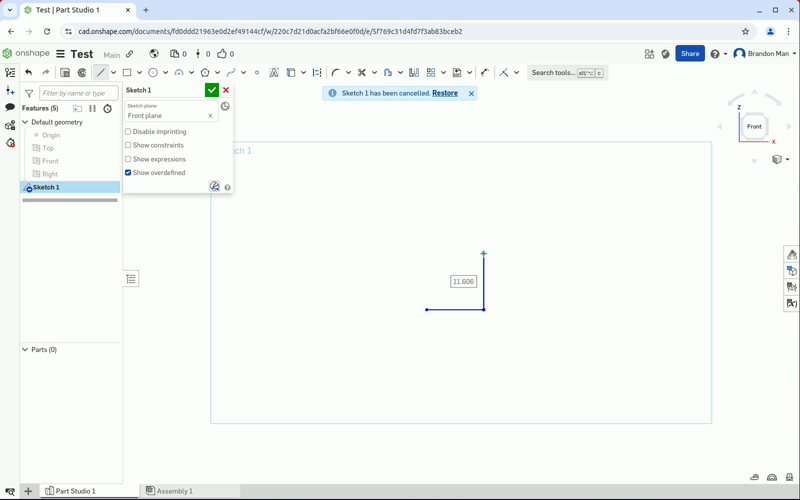
key_down(shift)
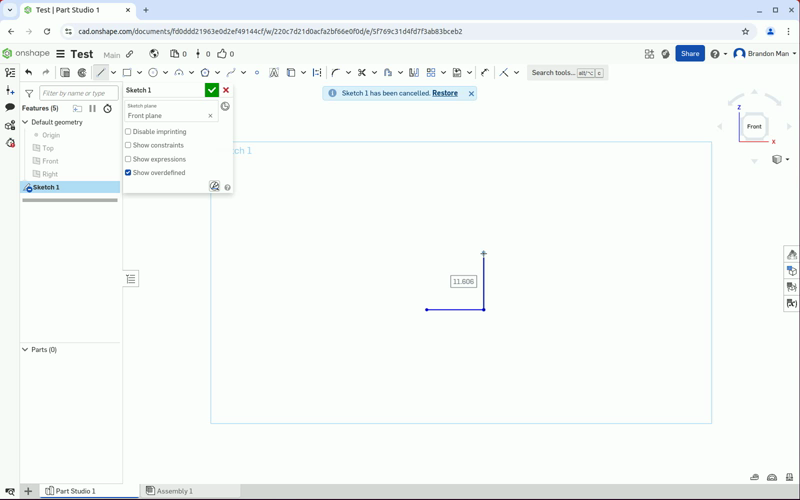
mouse_move(513, 253)
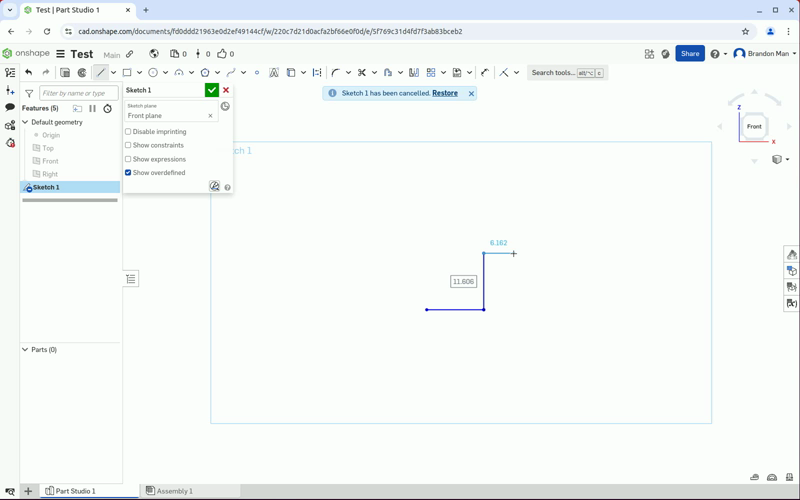
mouse_move(426, 253)
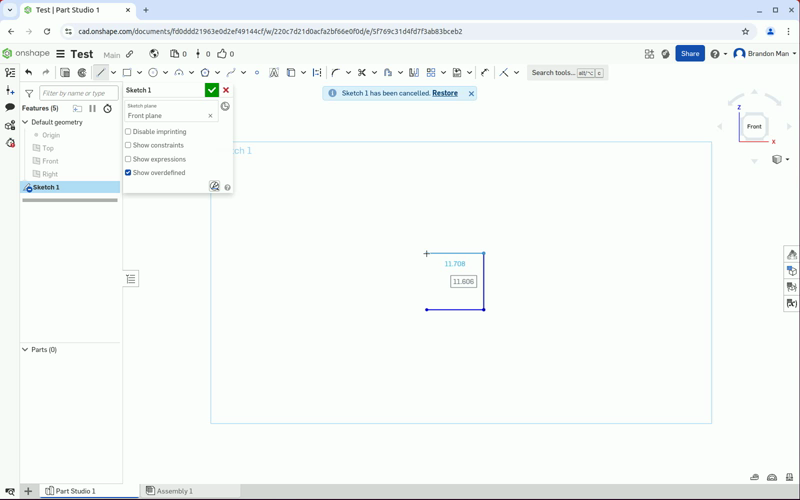
click(426, 253)
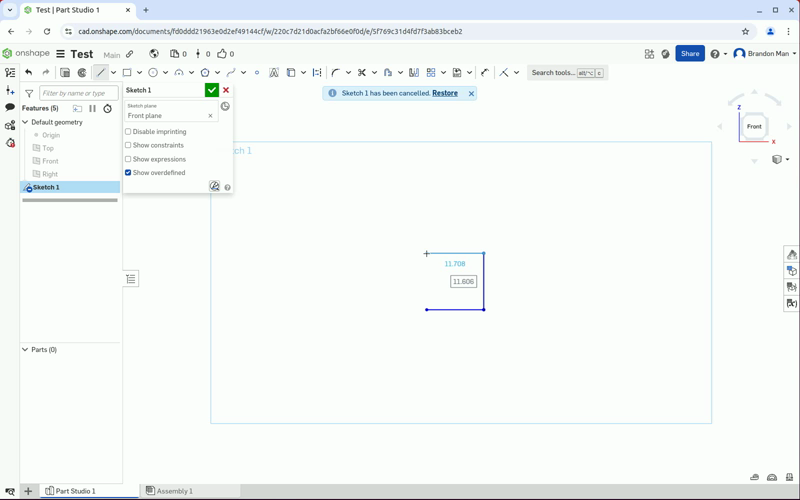
key_up(shift)
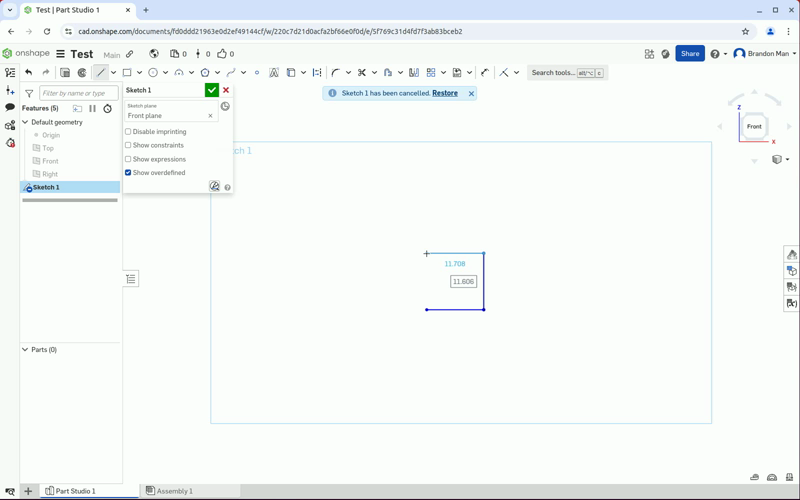
mouse_move(456, 253)
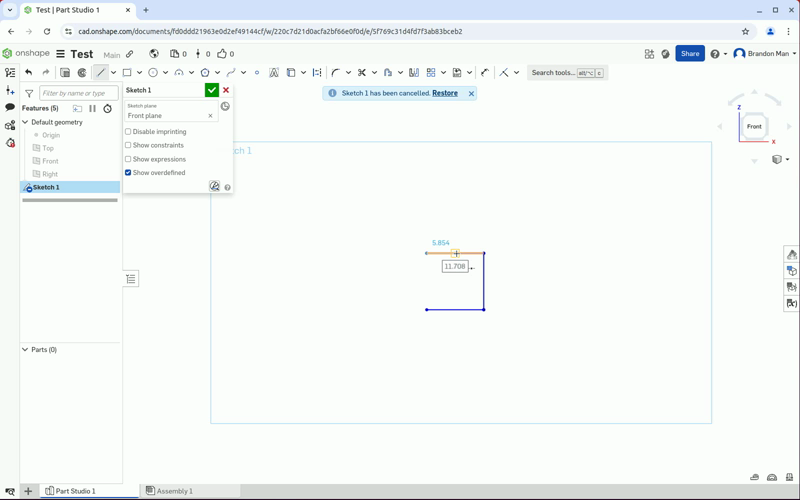
key_down(shift)
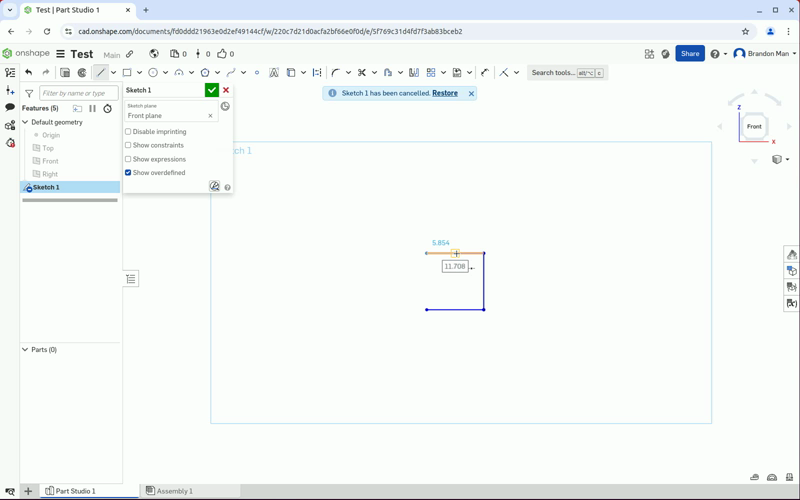
mouse_move(426, 309)
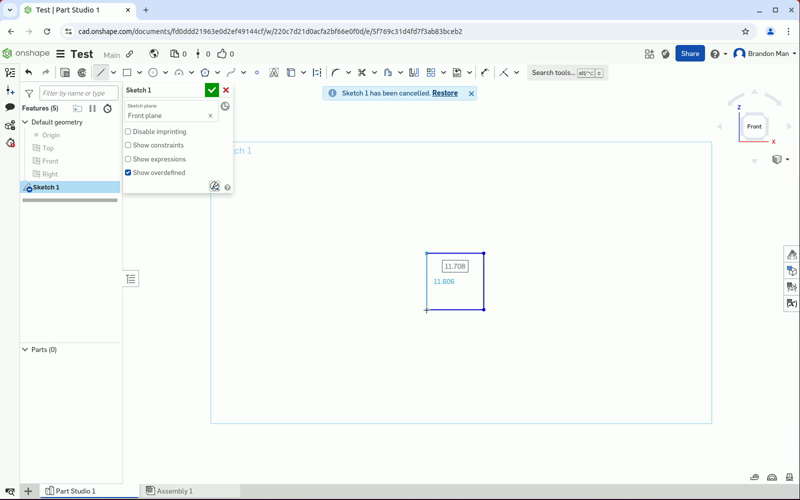
key_up(shift)
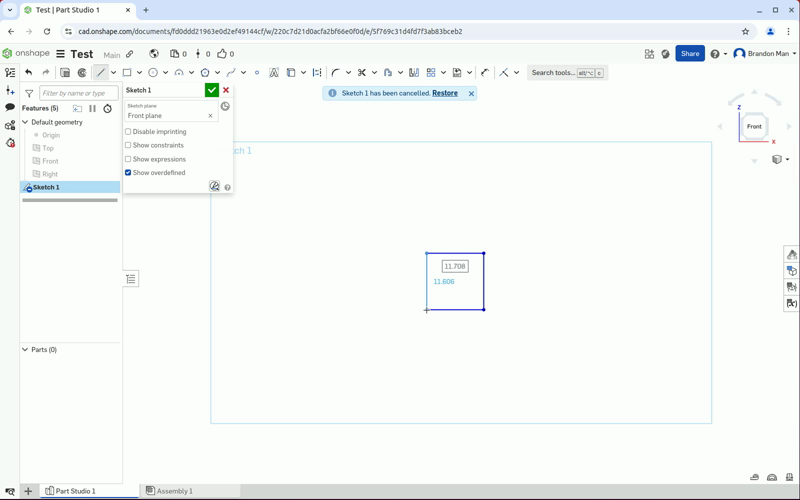
click(426, 309)
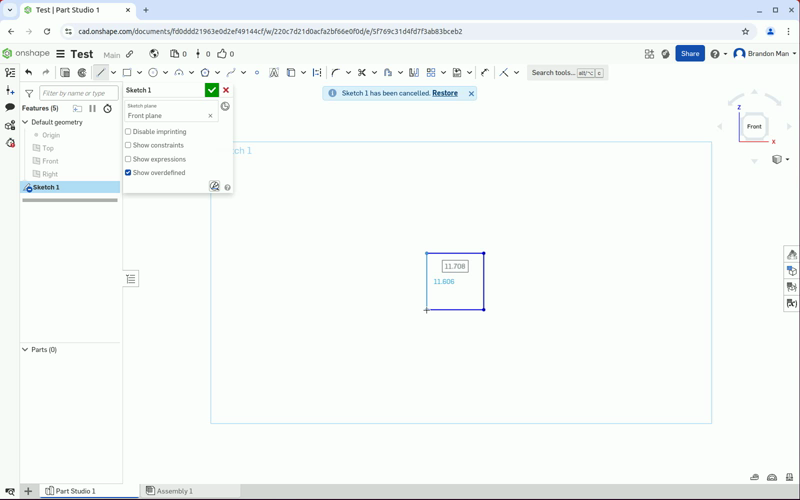
key(esc)
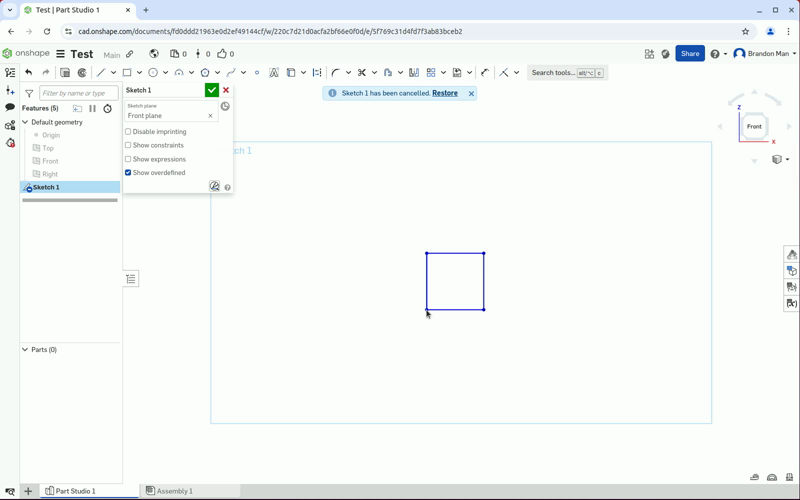
mouse_move(459, 279)
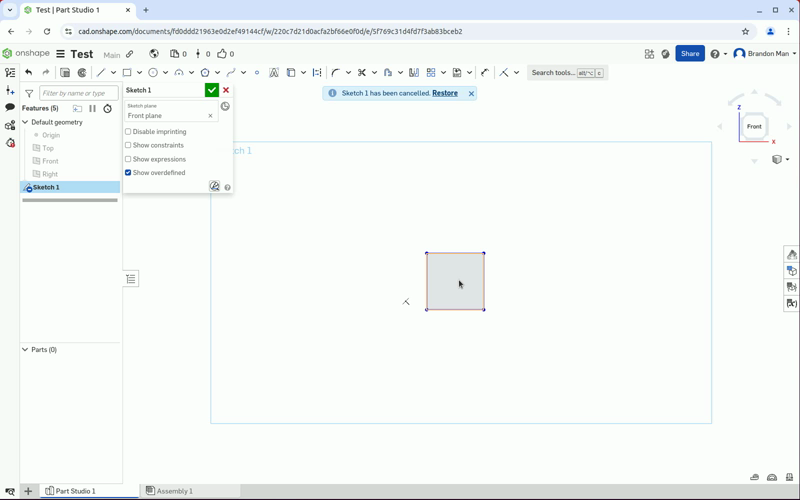
click(459, 279)
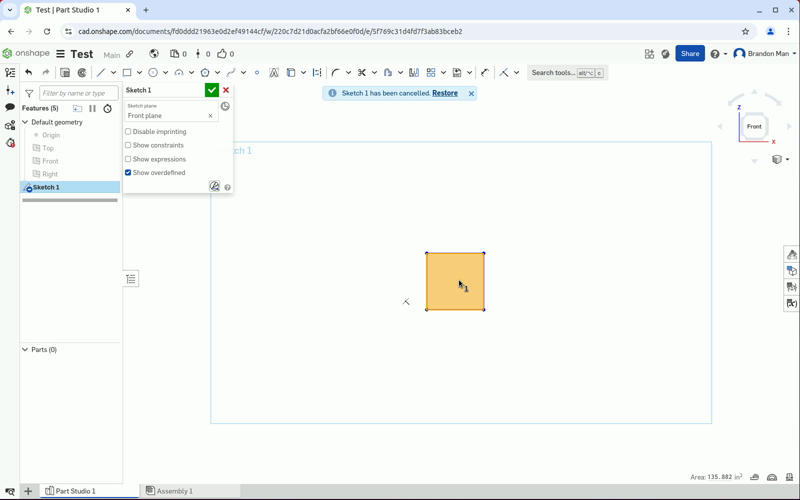
mouse_move(73, 352)
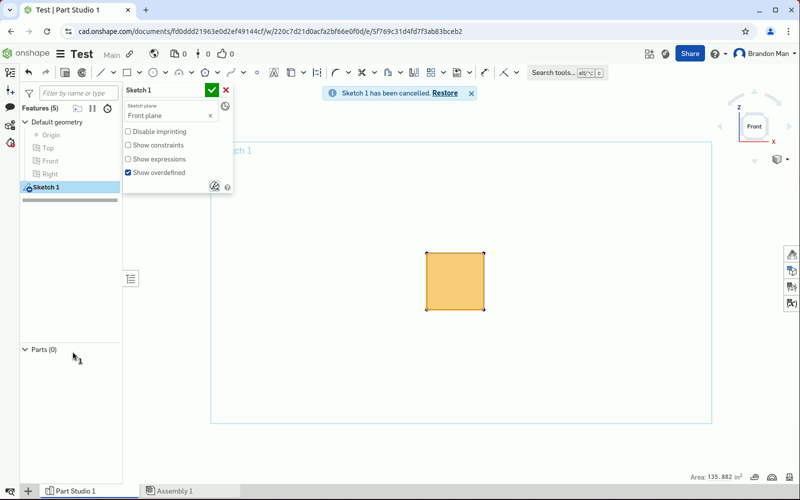
key(shift+y)
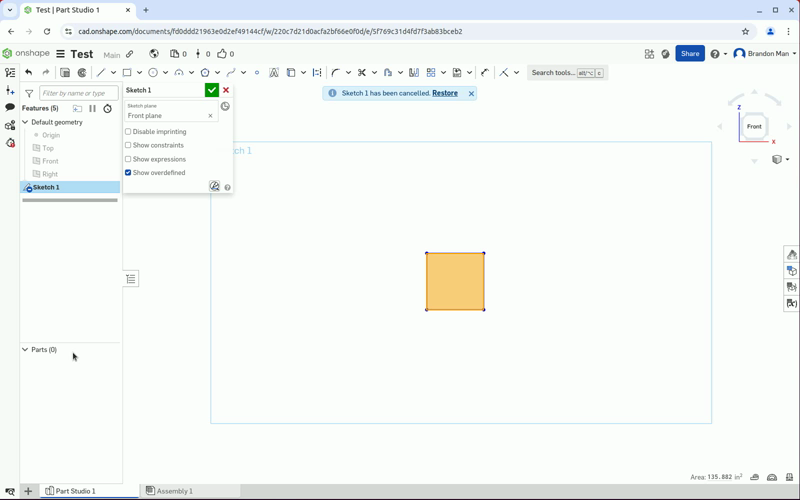
key(shift+e)
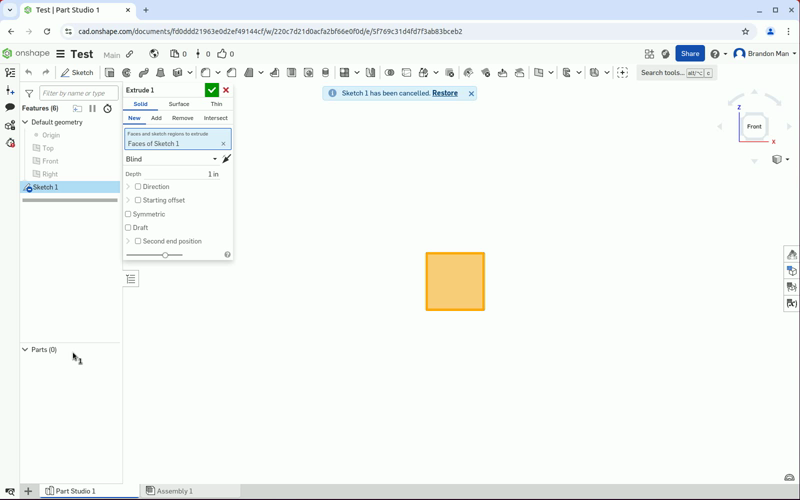
mouse_move(143, 106)
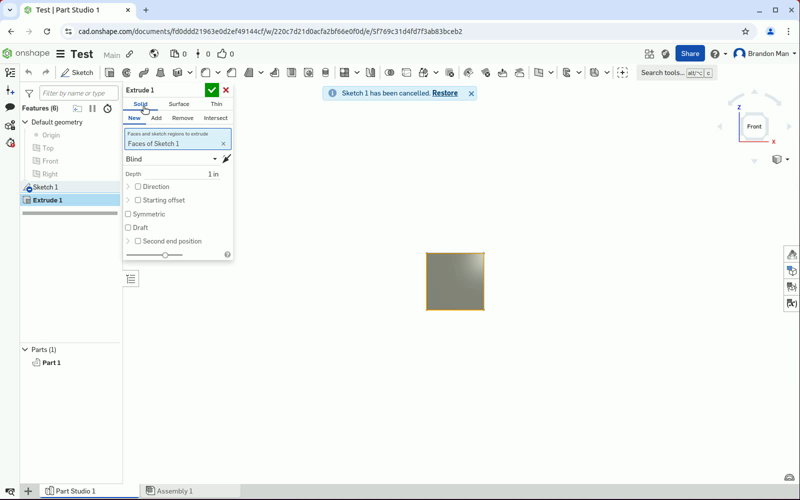
click(143, 106)
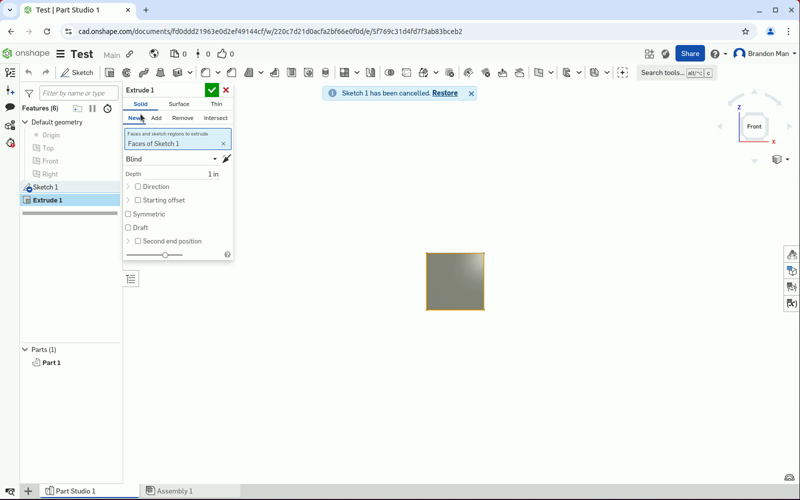
mouse_move(137, 120)
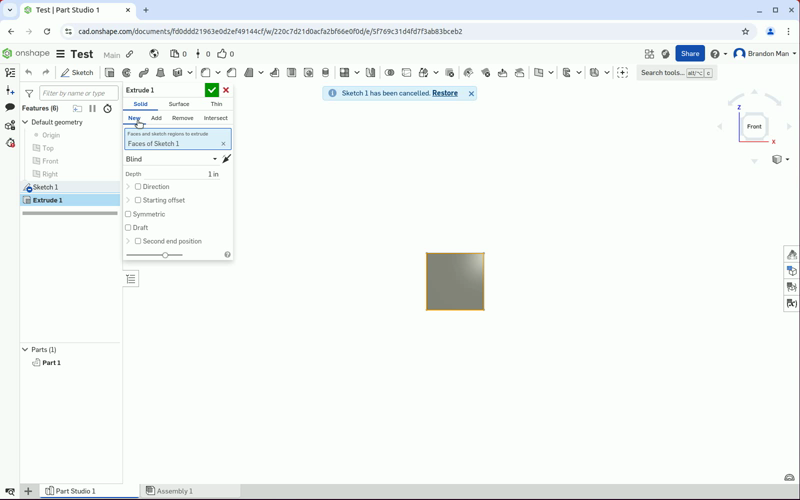
click(137, 120)
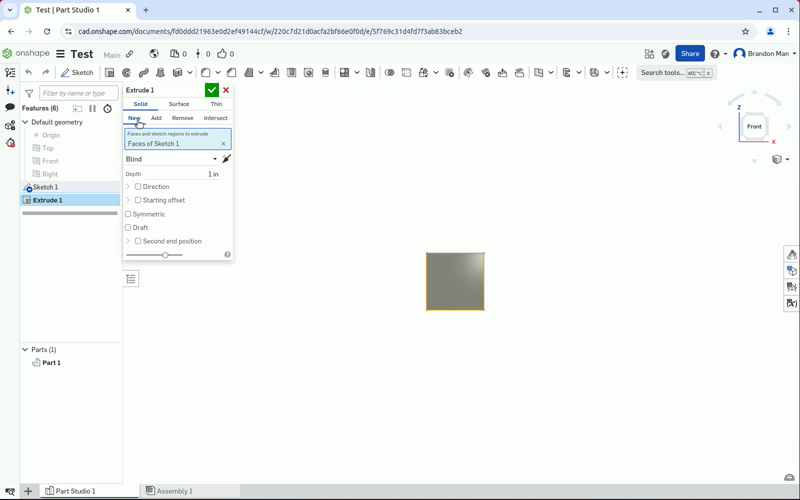
key(tab, 4)
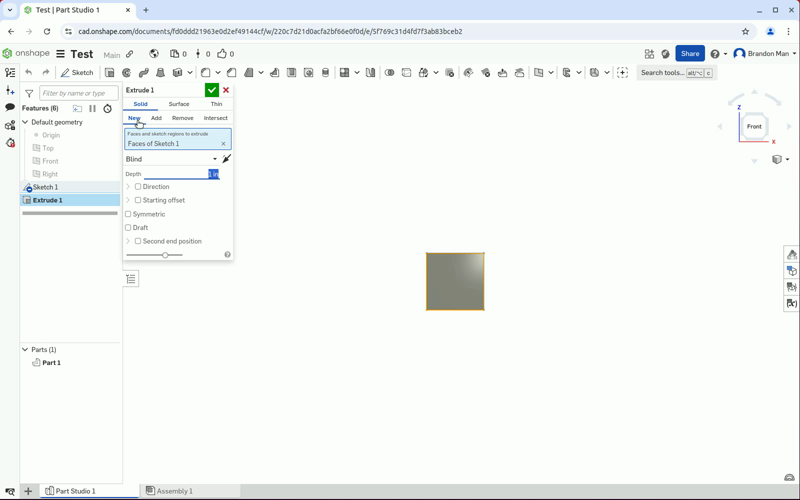
text(23.108)
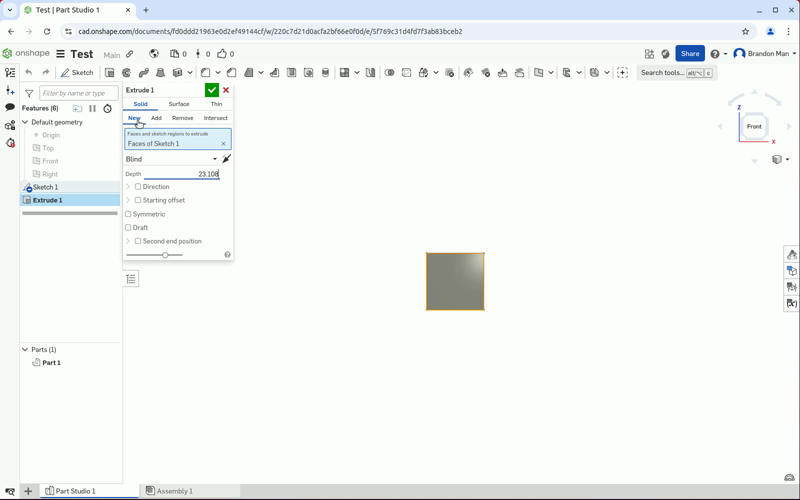
key(enter)
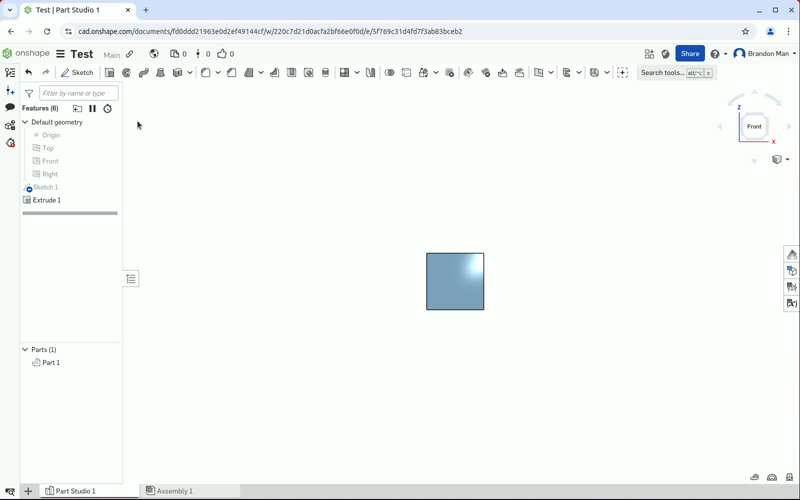
key(shift+h)
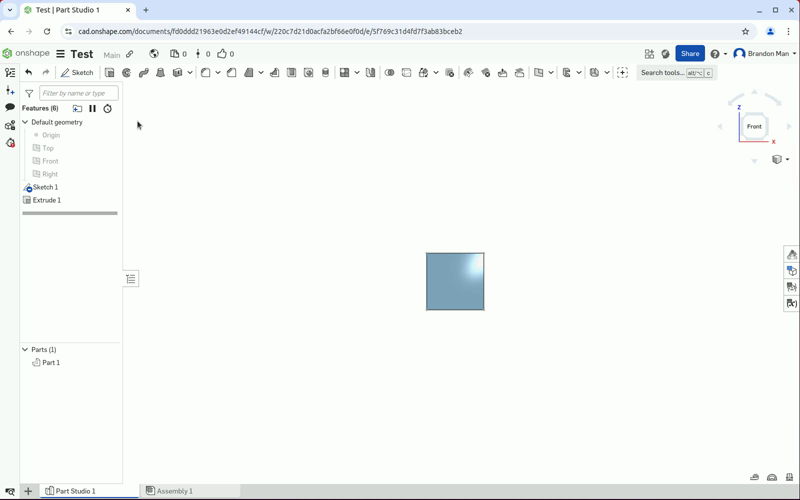
key(shift+h)
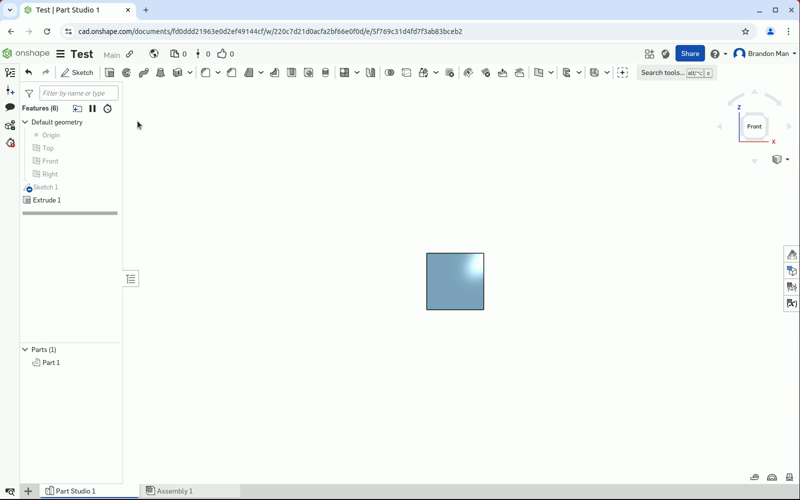
mouse_move(73, 189)
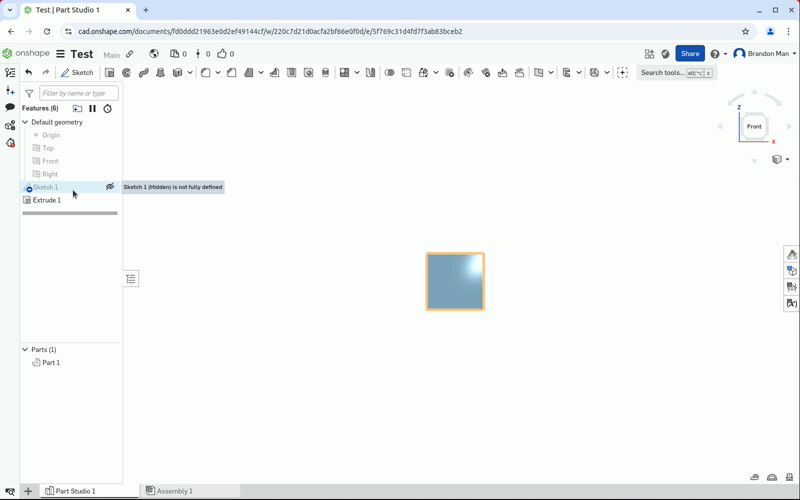
click(73, 189)
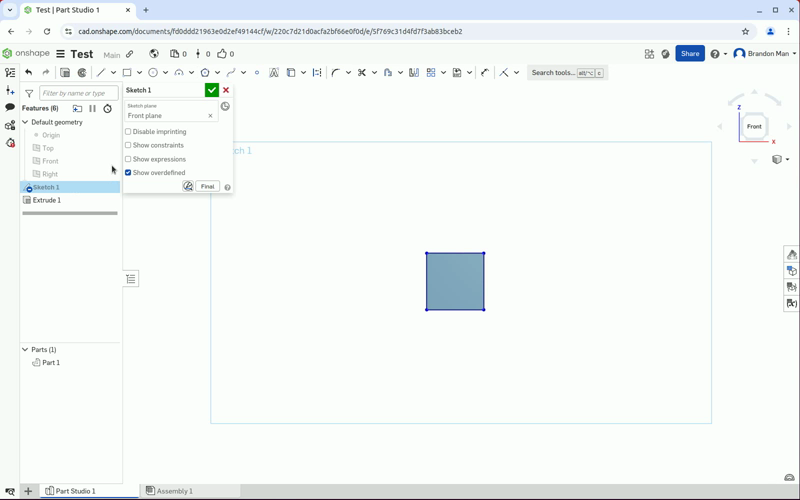
mouse_move(229, 92)
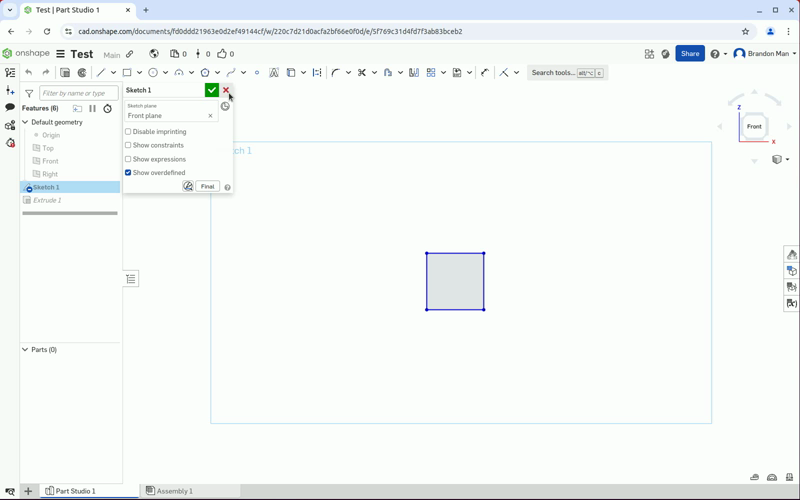
click(229, 92)
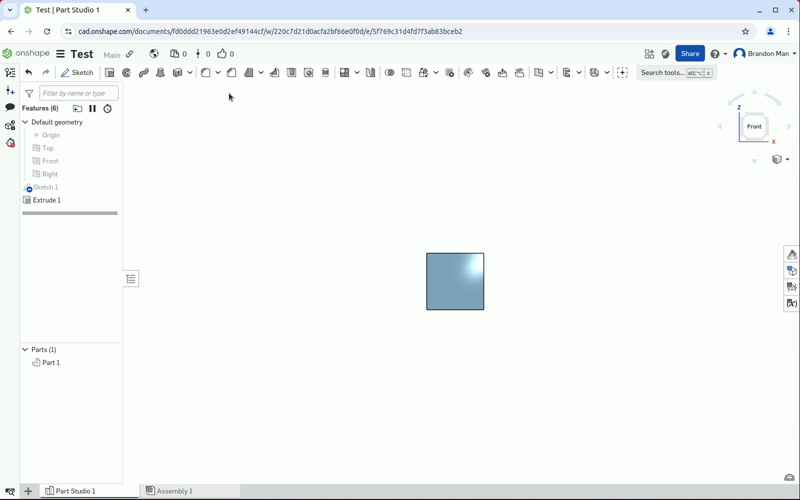
mouse_move(73, 352)
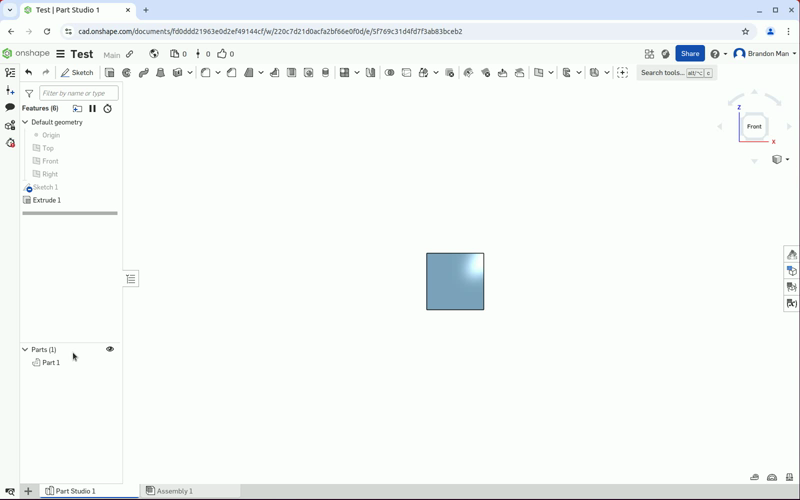
key(y)
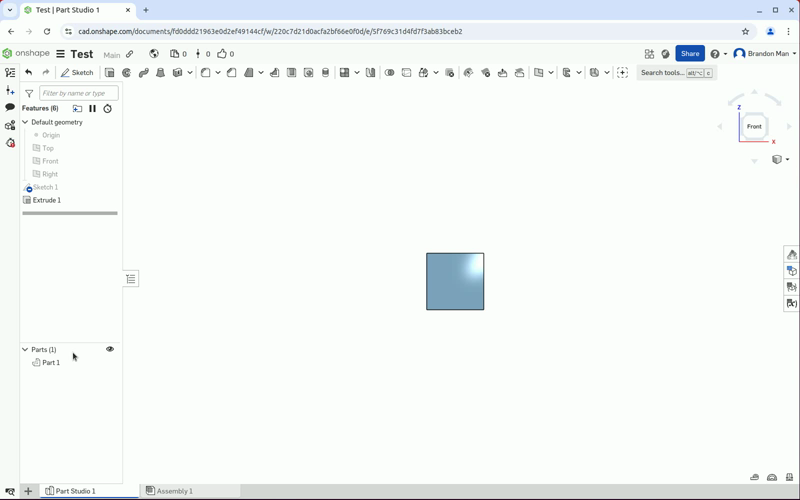
key(shift+p)
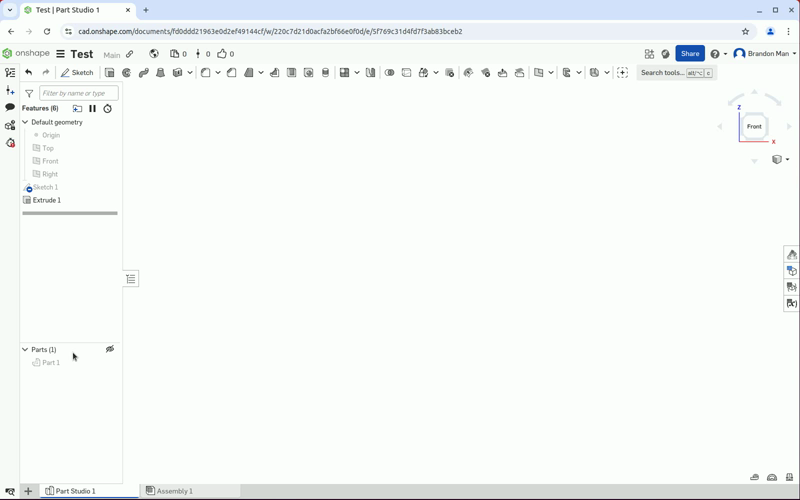
key(space)
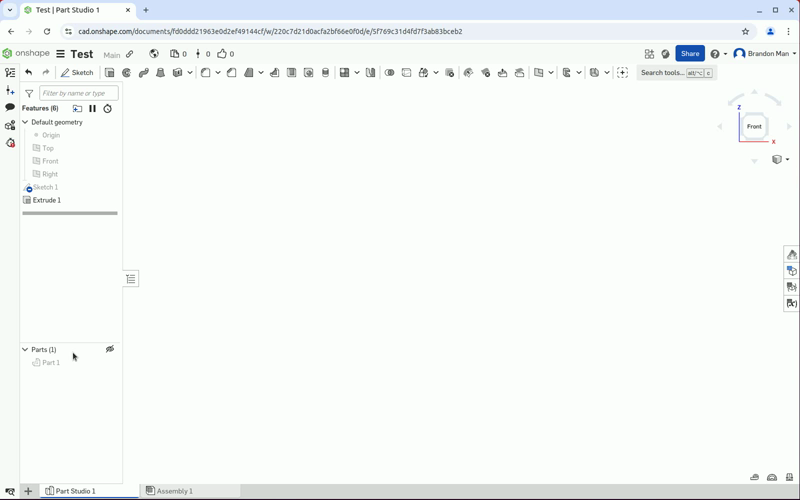
key_down(shift)
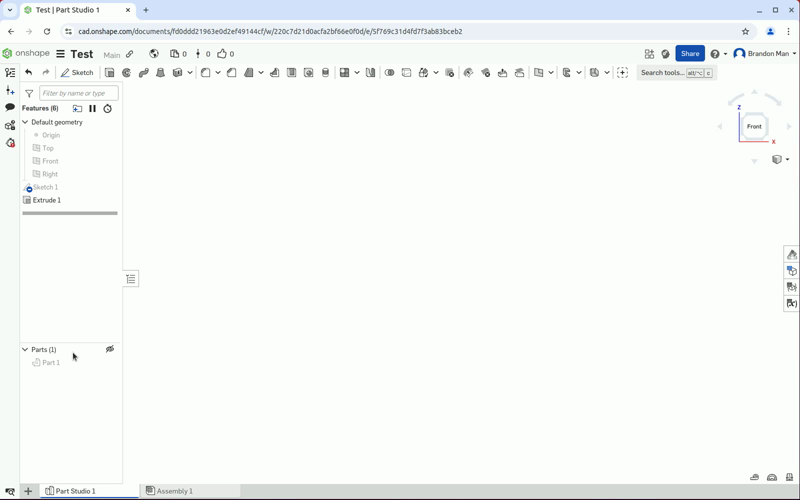
key(left)
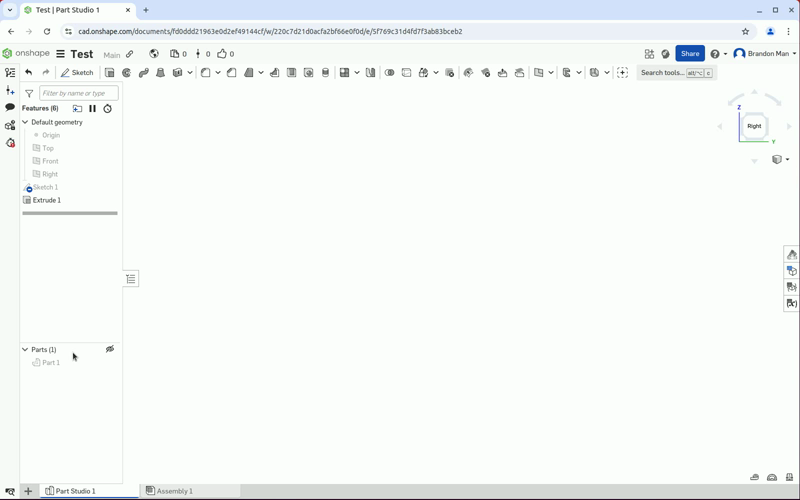
key_up(shift)
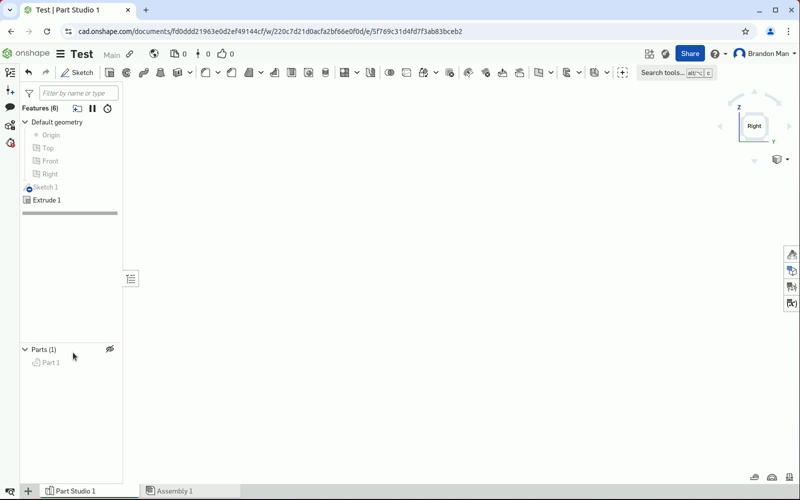
mouse_move(73, 352)
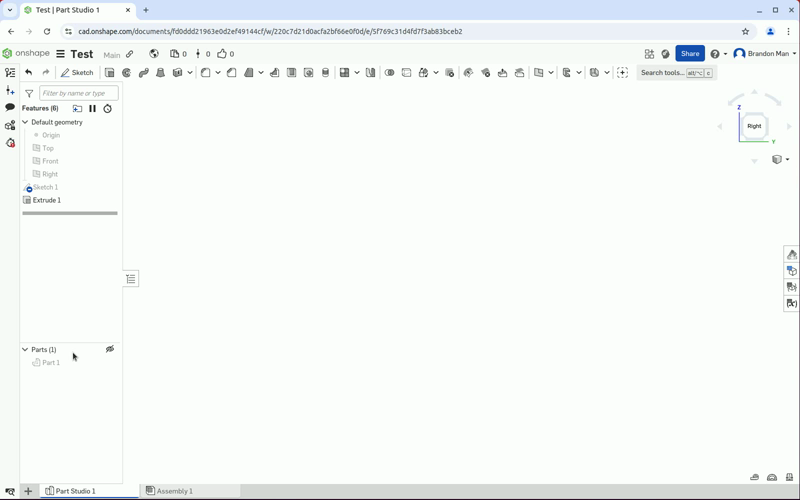
key(shift+y)
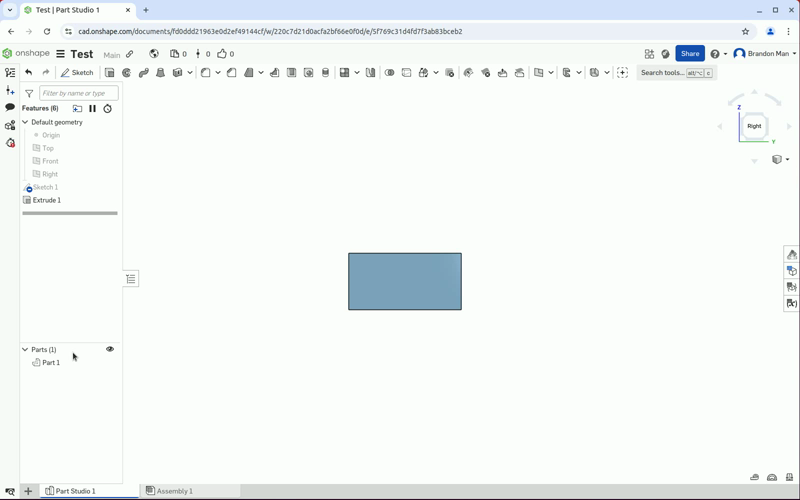
mouse_move(541, 75)
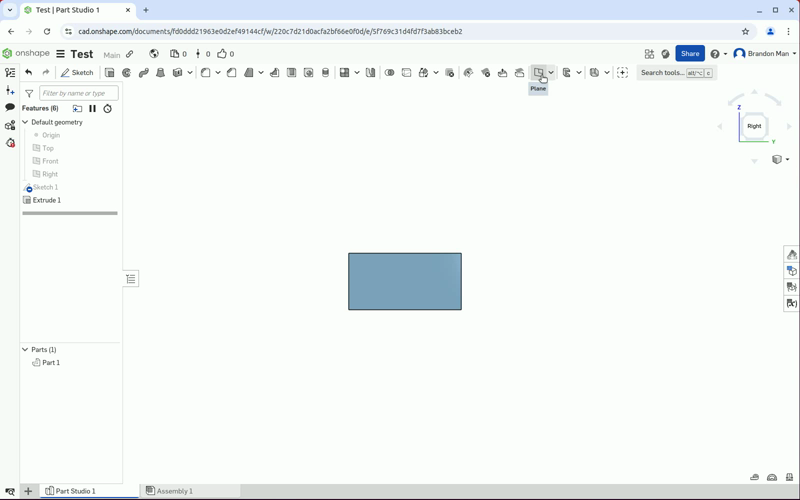
click(541, 75)
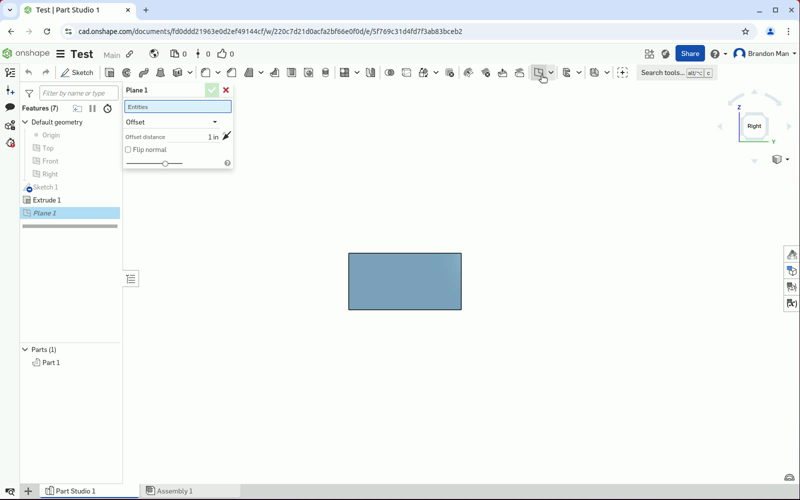
mouse_move(73, 176)
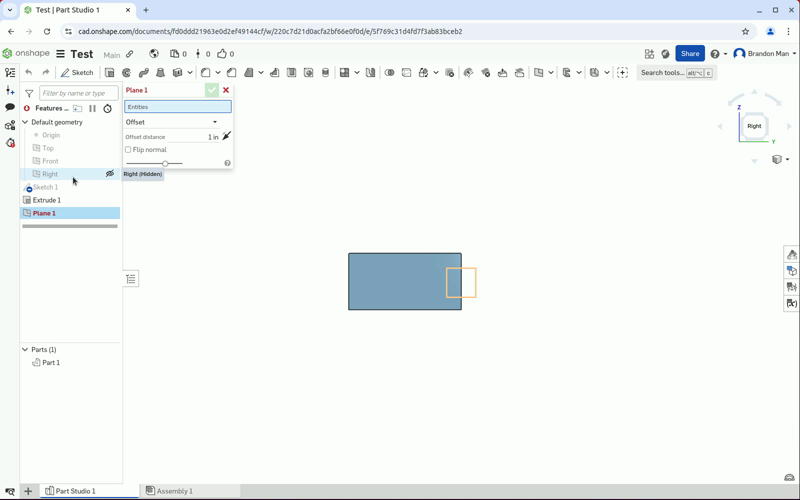
click(73, 176)
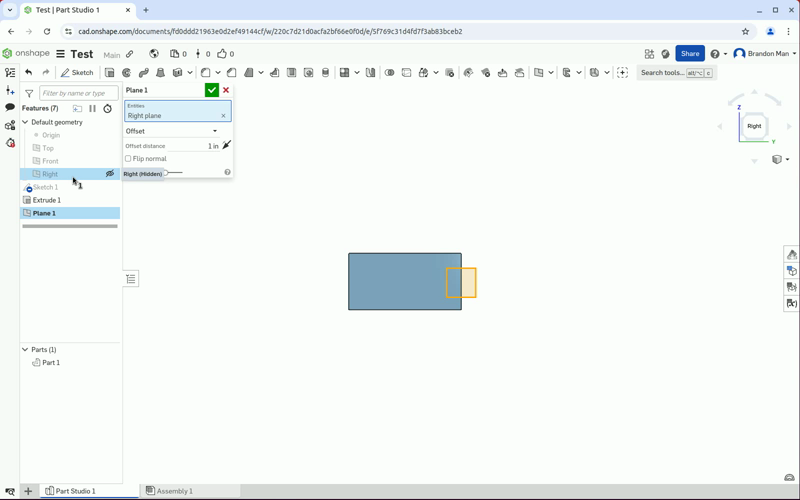
key(tab, 2)
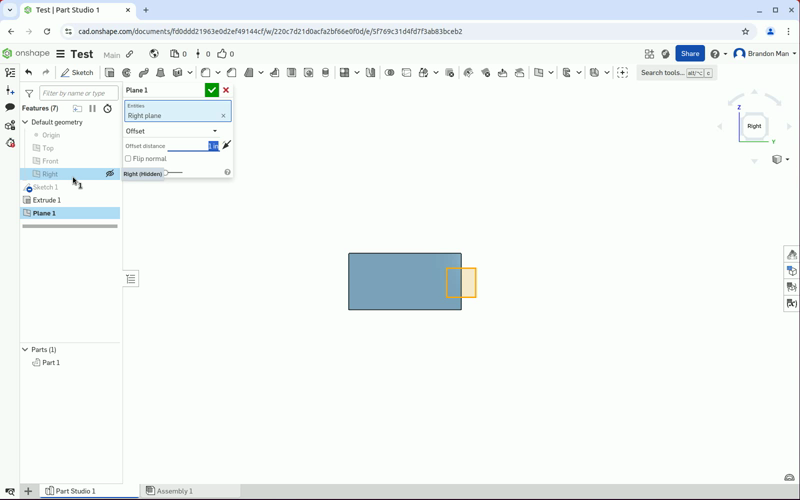
text(4.56)
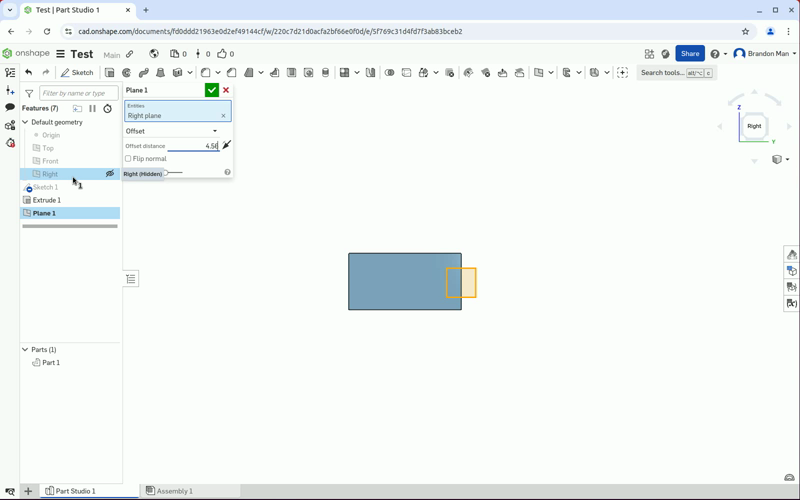
key(enter, 2)
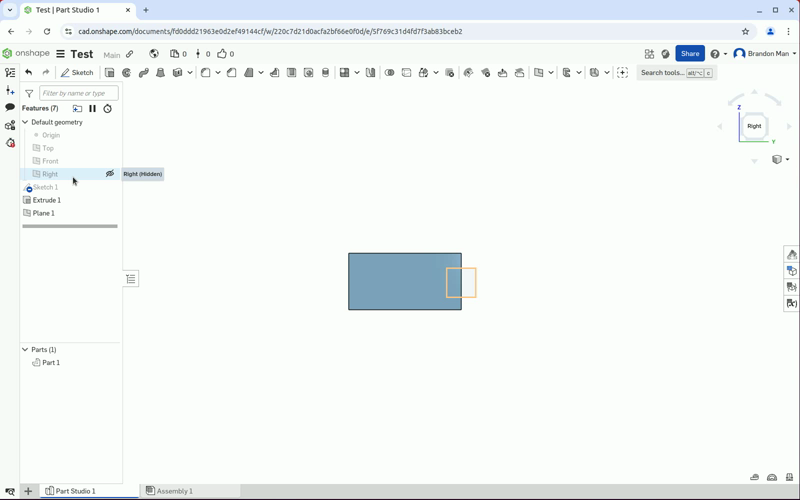
key(shift+s)
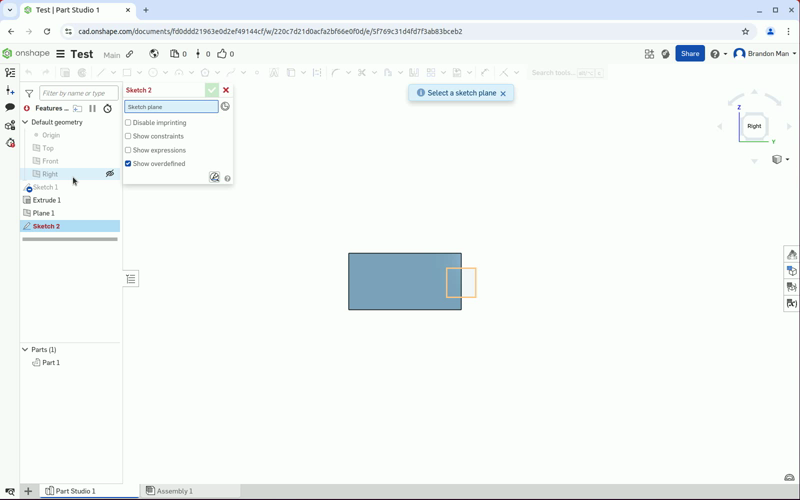
mouse_move(73, 215)
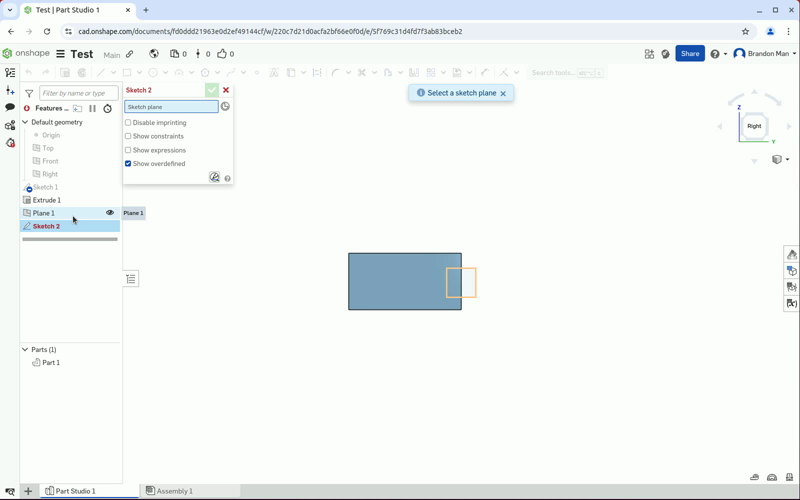
click(73, 215)
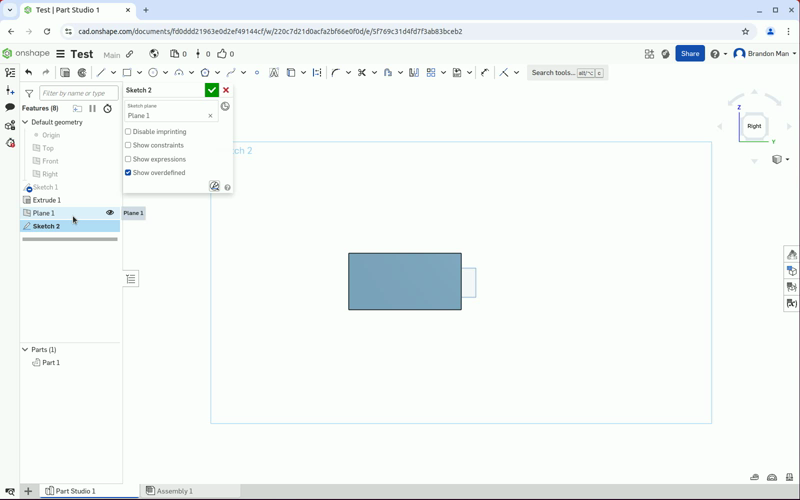
mouse_move(73, 352)
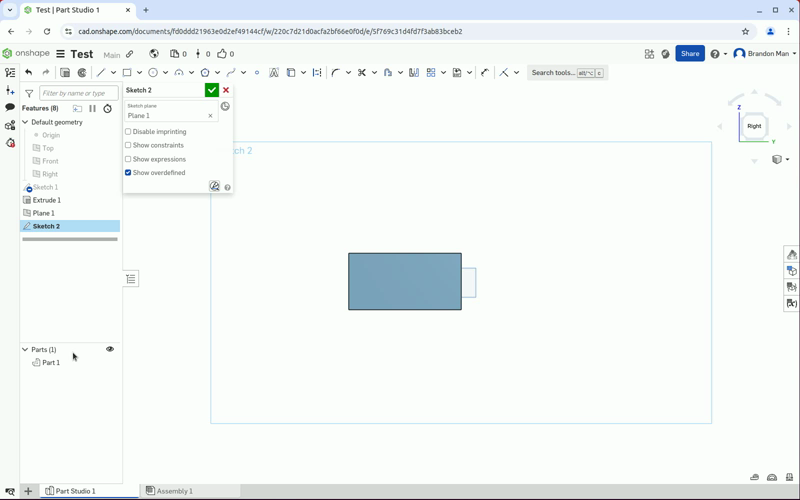
key(y)
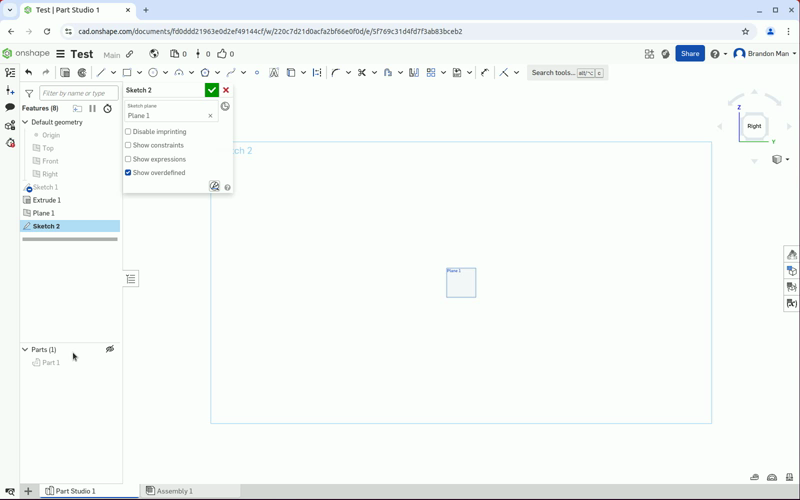
key(l)
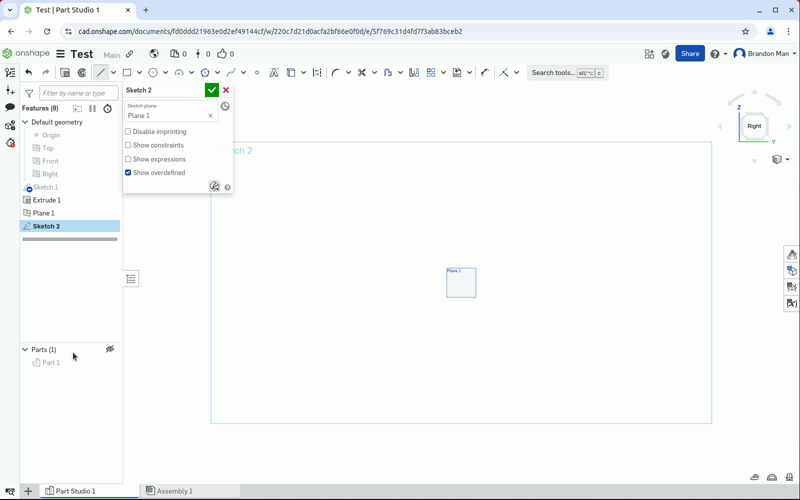
key_down(shift)
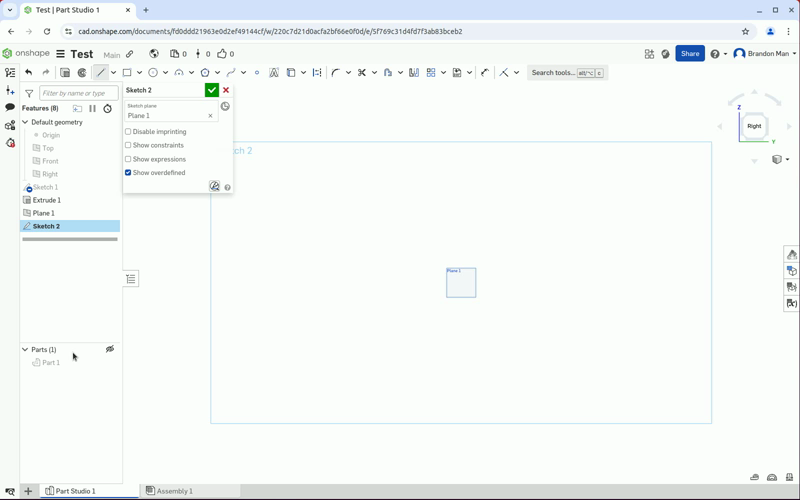
mouse_move(348, 281)
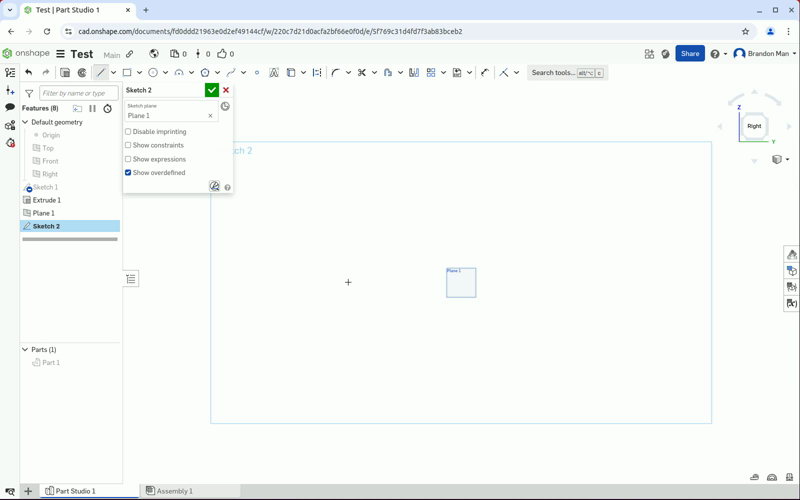
click(348, 281)
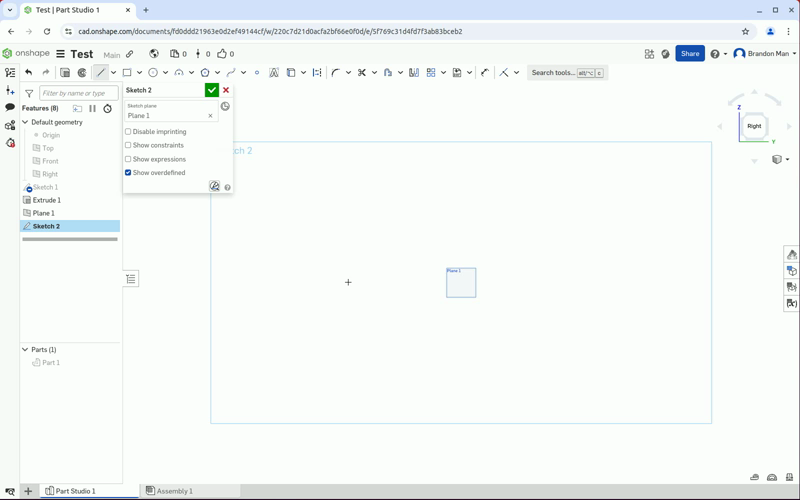
key_up(shift)
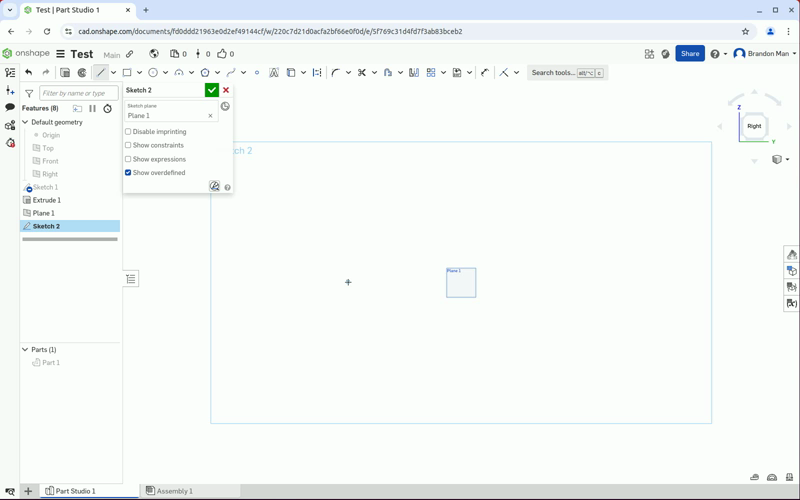
key_down(shift)
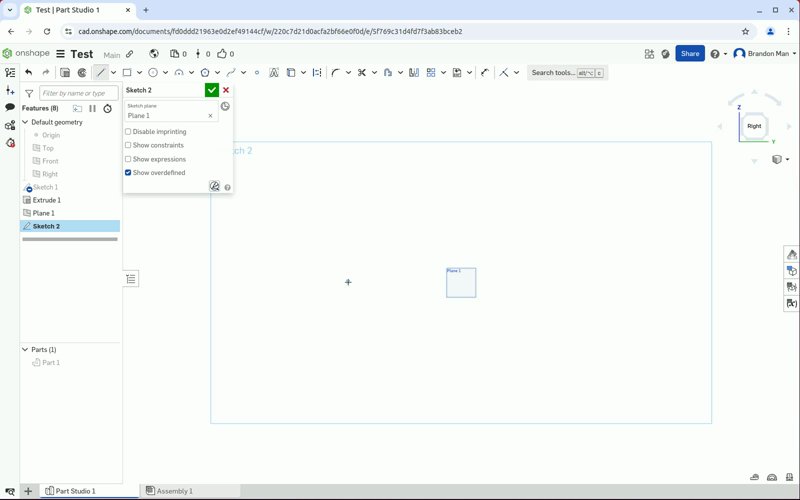
mouse_move(378, 281)
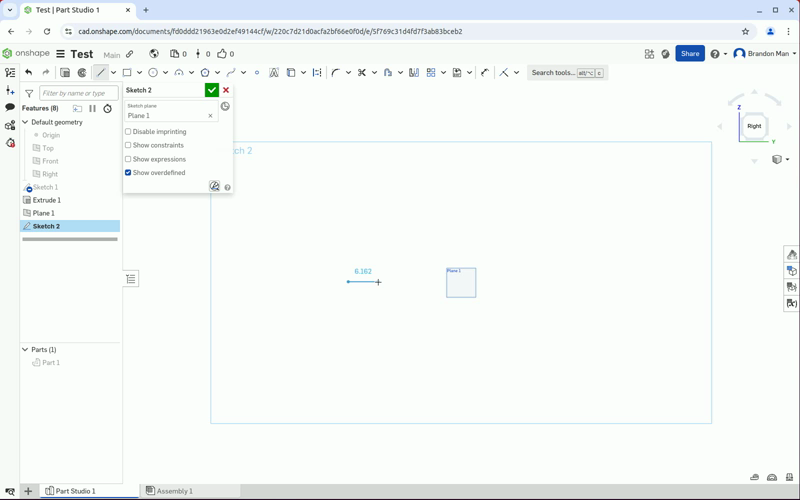
mouse_move(386, 281)
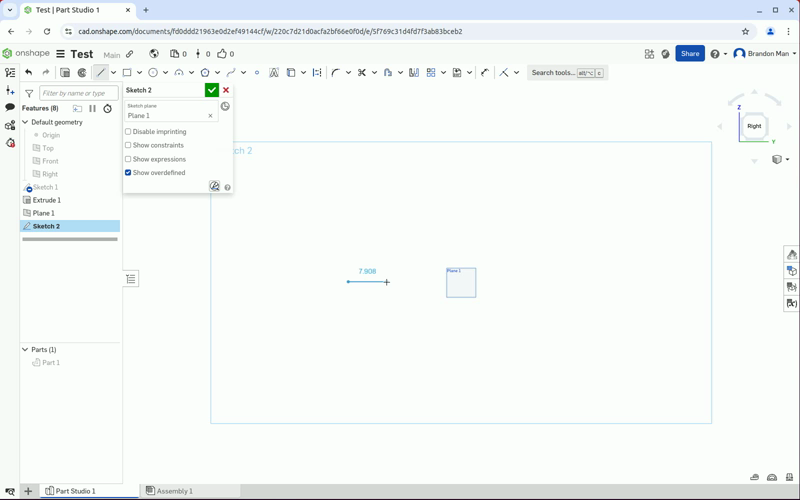
click(386, 281)
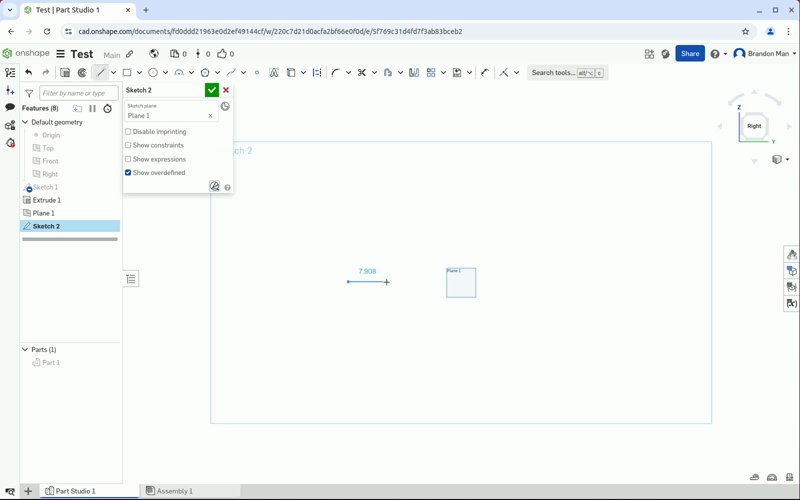
key_up(shift)
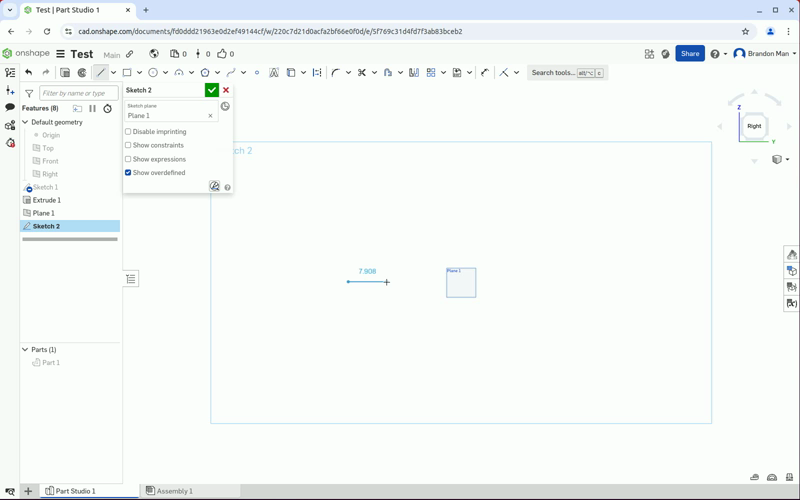
key_down(shift)
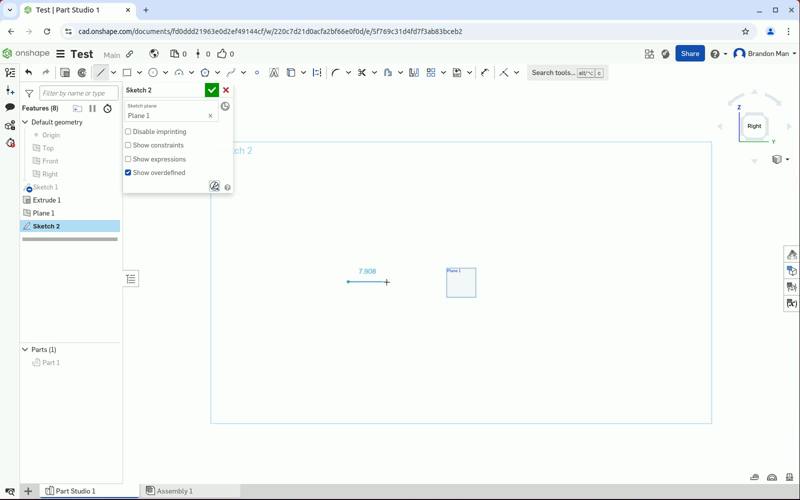
mouse_move(416, 281)
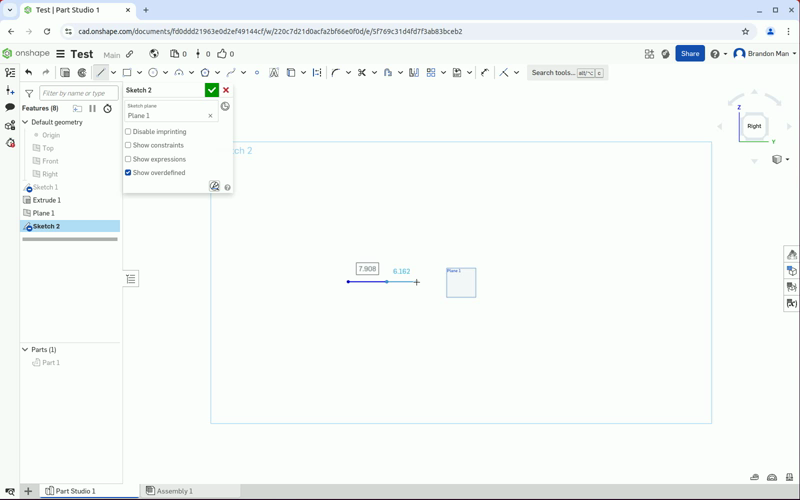
mouse_move(386, 253)
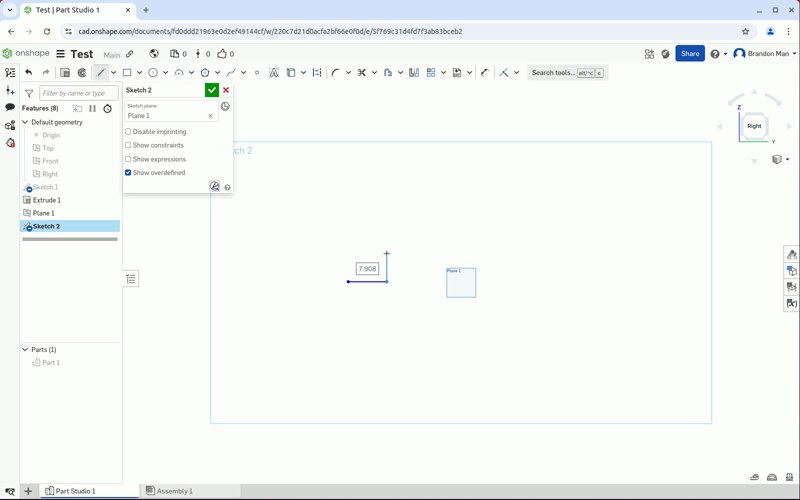
click(386, 253)
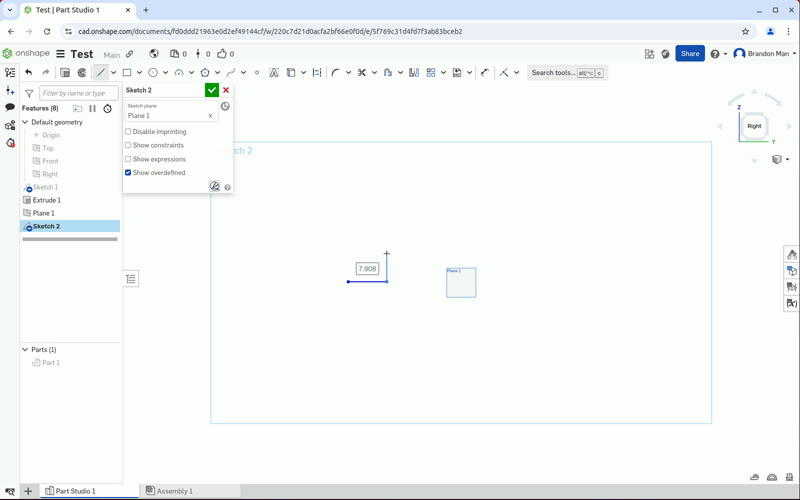
key_up(shift)
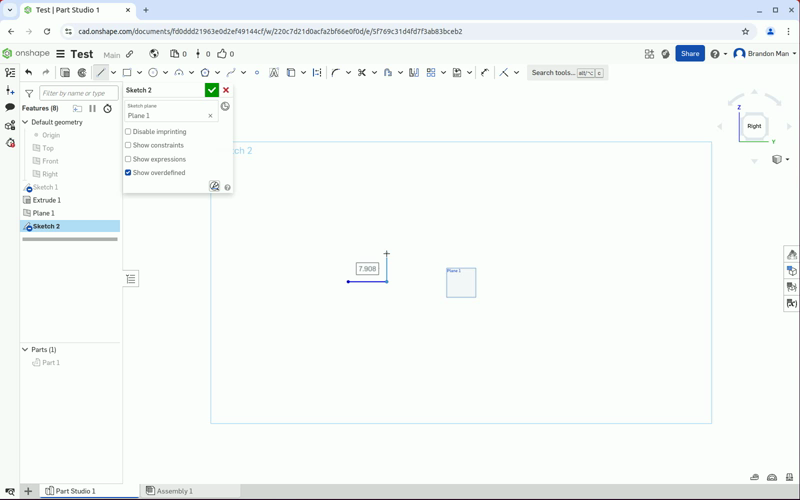
key_down(shift)
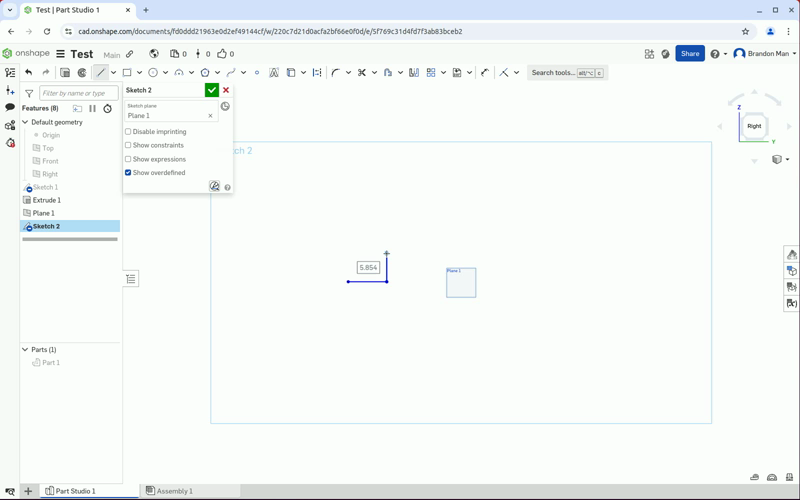
mouse_move(416, 253)
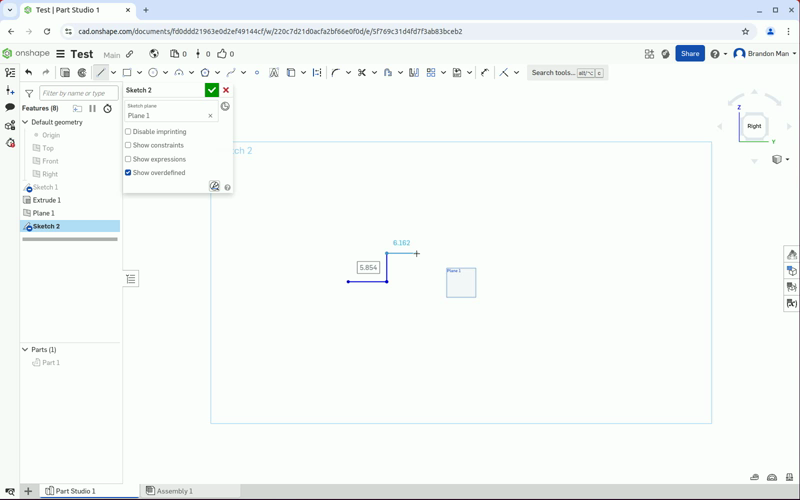
mouse_move(348, 253)
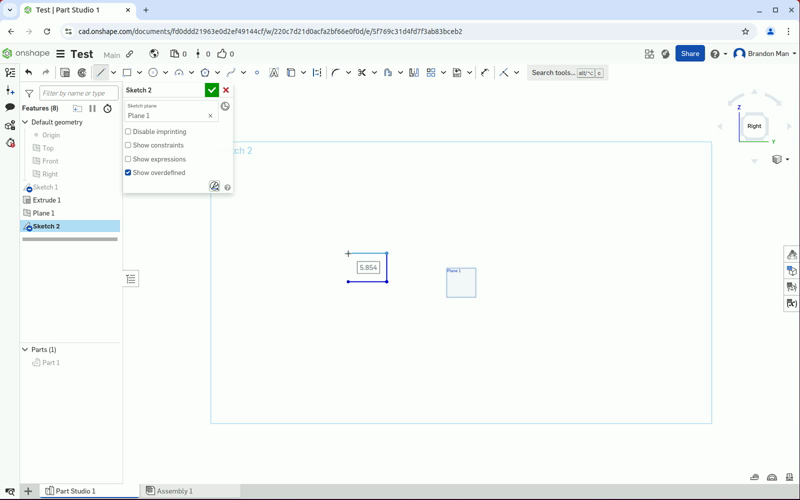
click(348, 253)
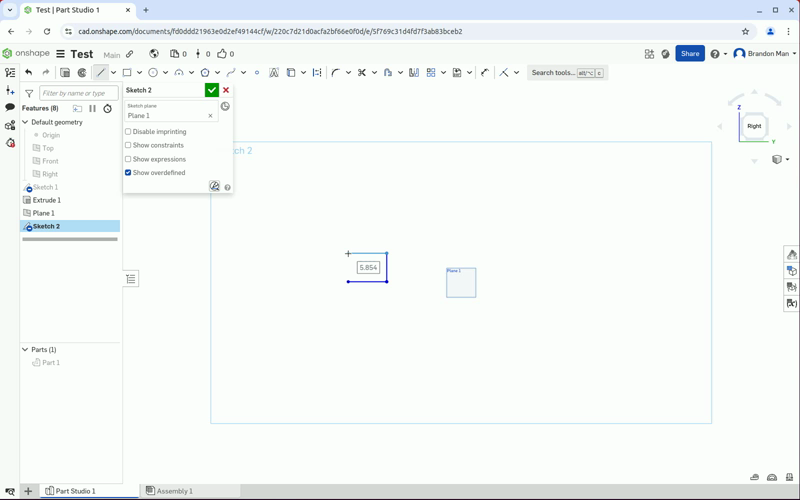
key_up(shift)
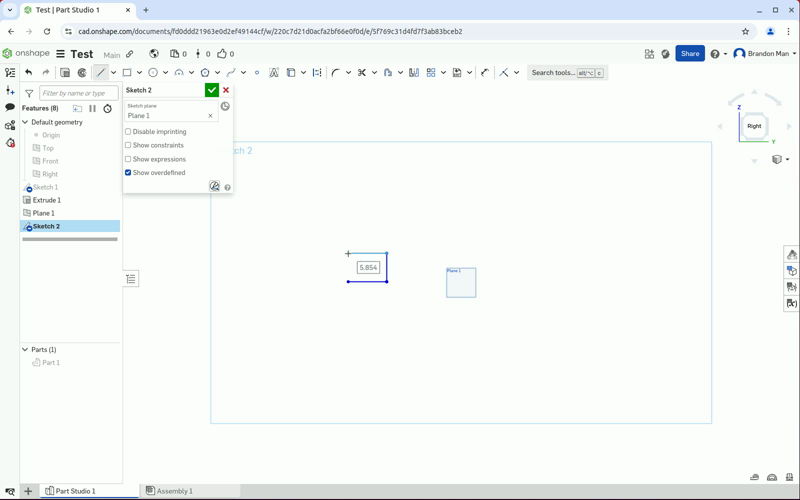
mouse_move(378, 253)
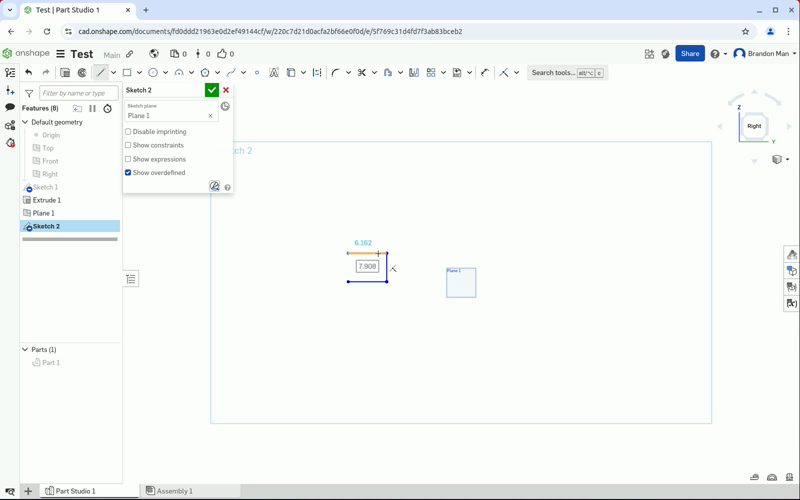
key_down(shift)
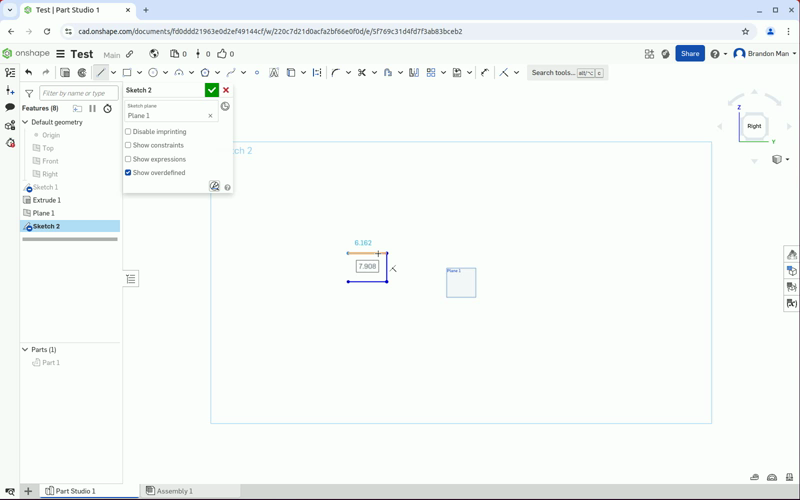
mouse_move(348, 281)
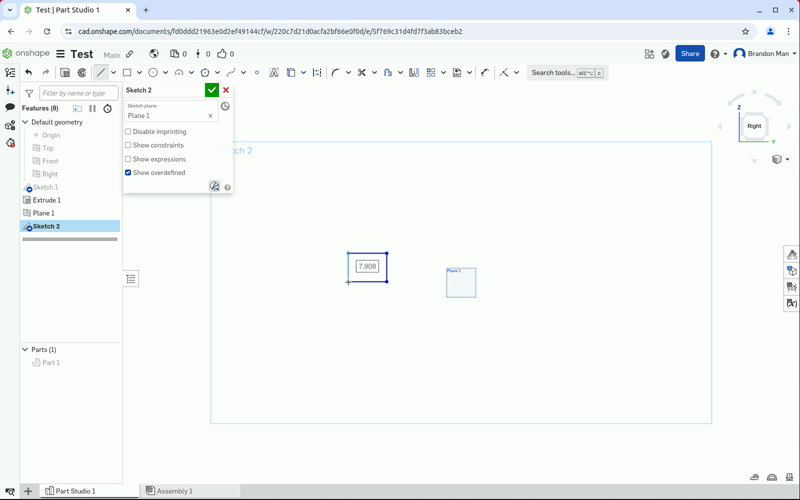
key_up(shift)
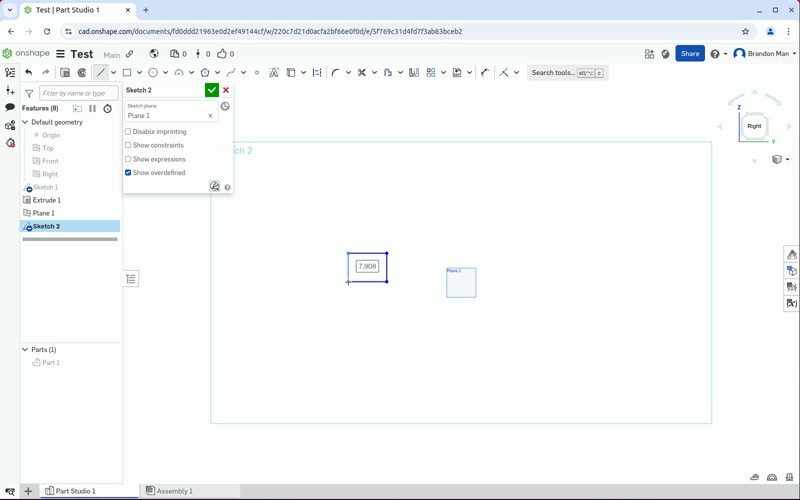
click(348, 281)
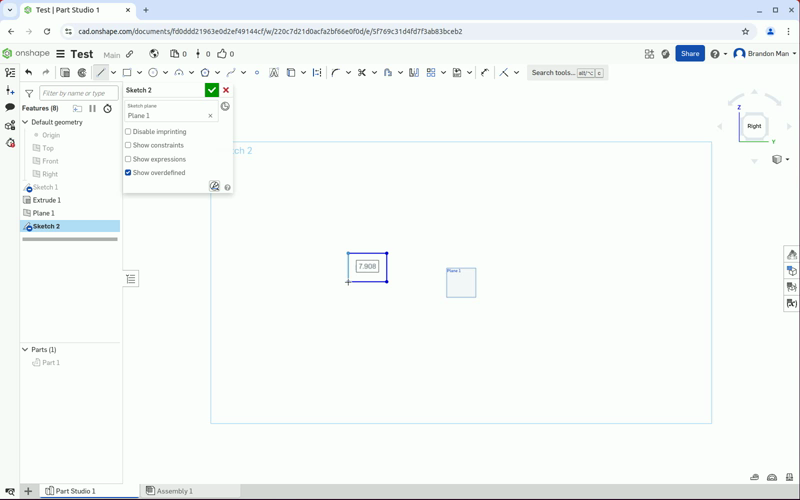
key(esc)
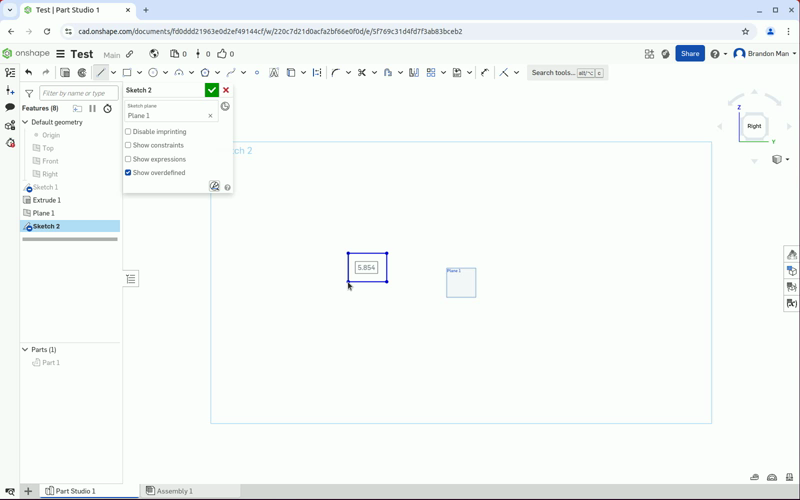
mouse_move(384, 276)
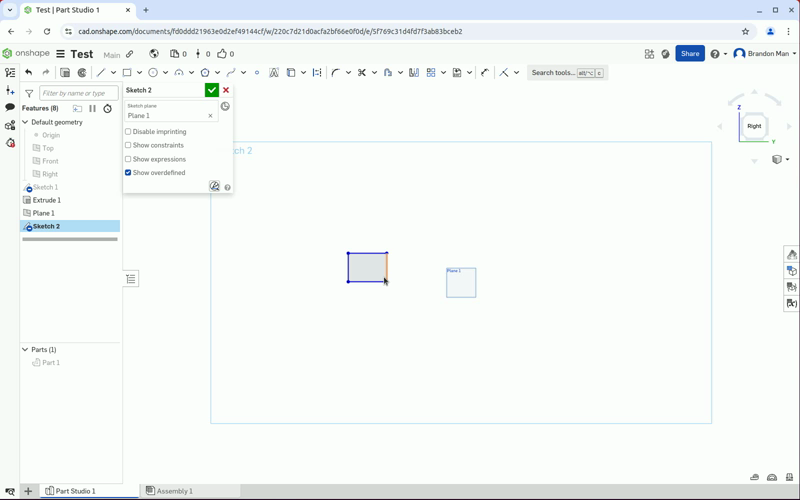
scroll(6)
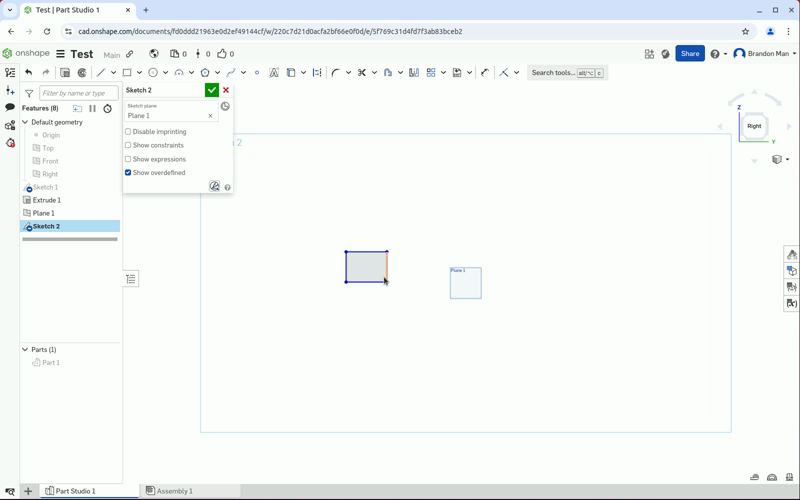
scroll(6)
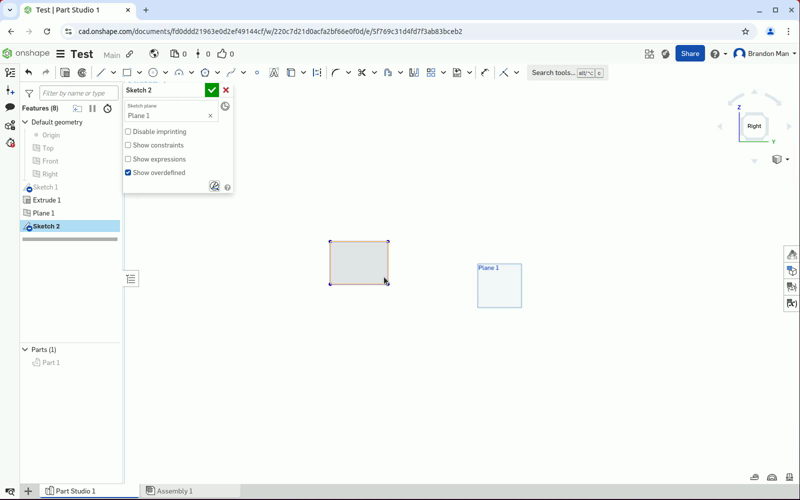
scroll(6)
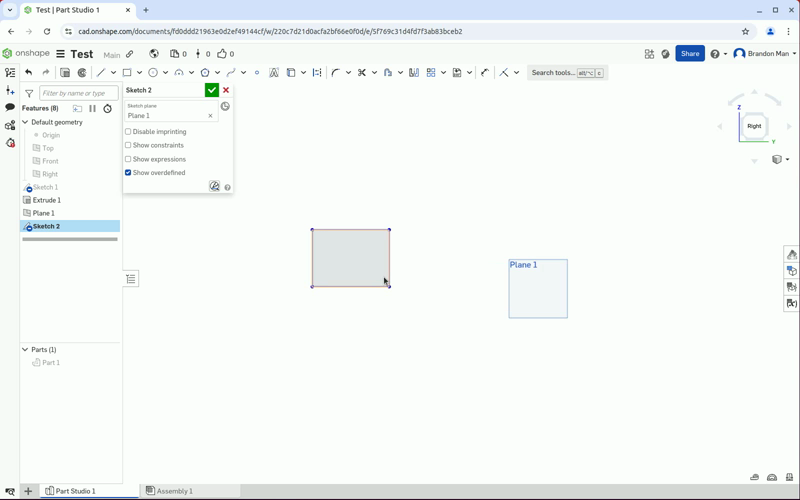
scroll(6)
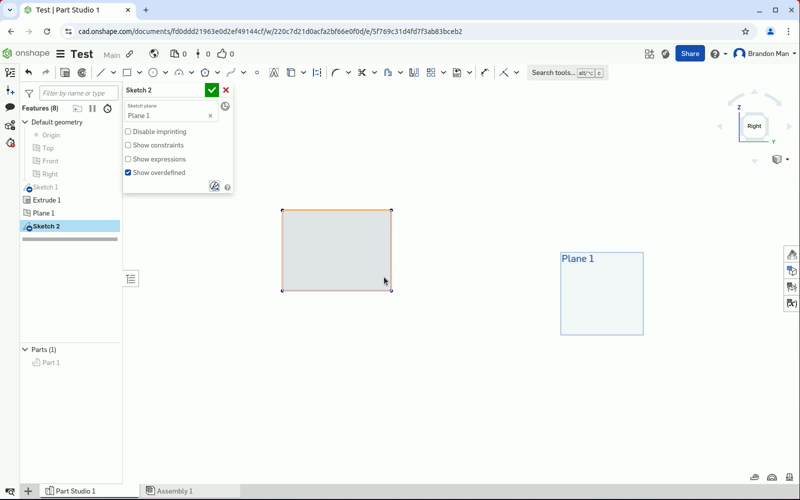
scroll(6)
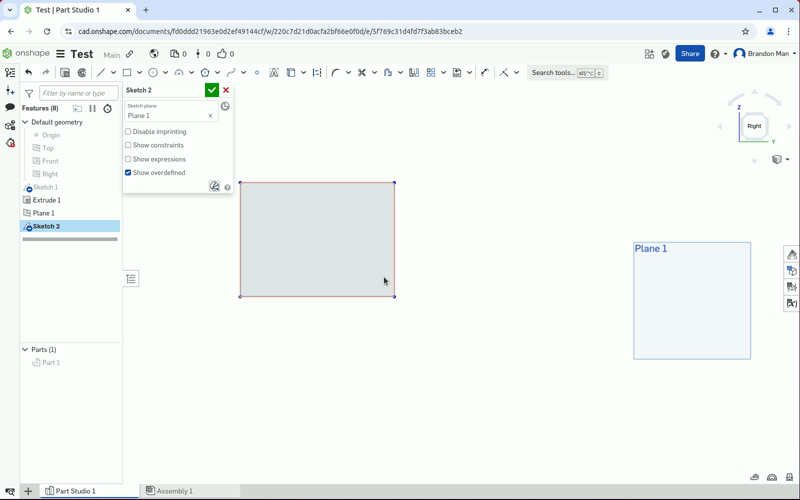
scroll(6)
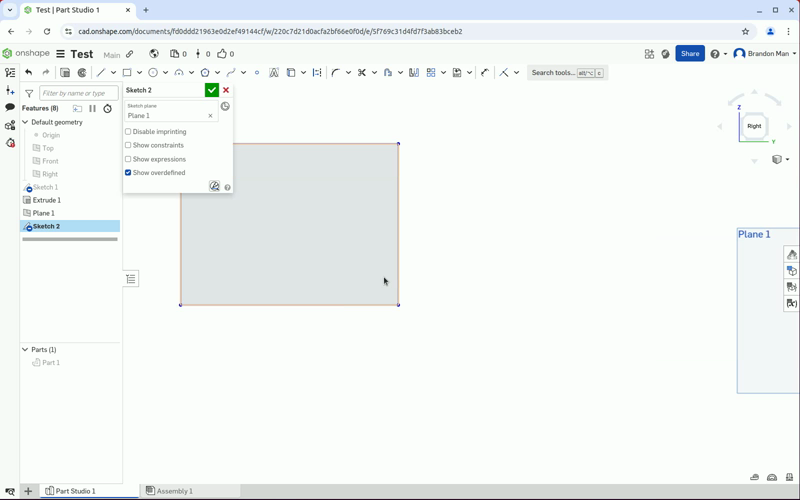
scroll(6)
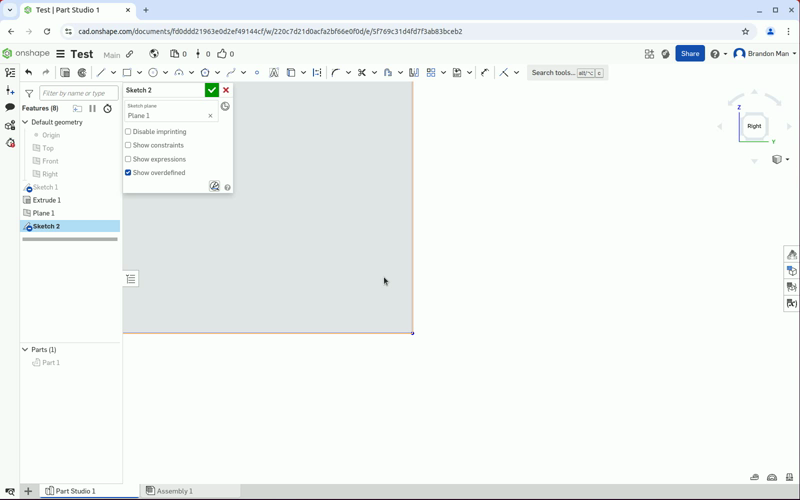
click(384, 276)
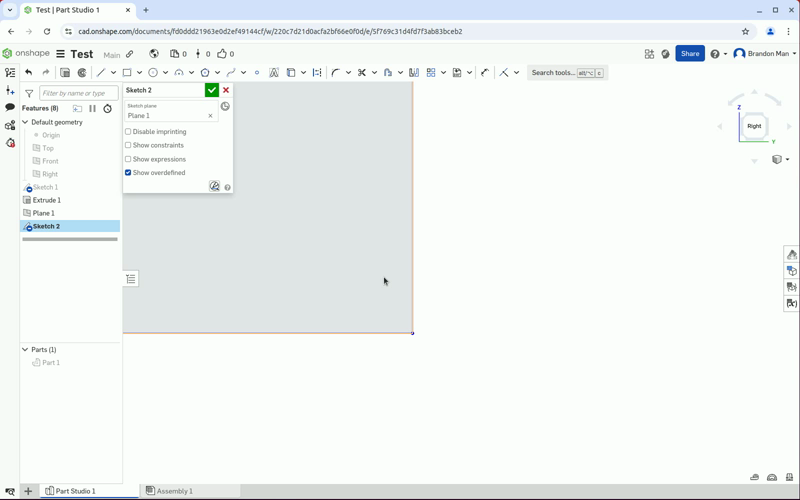
scroll(-6)
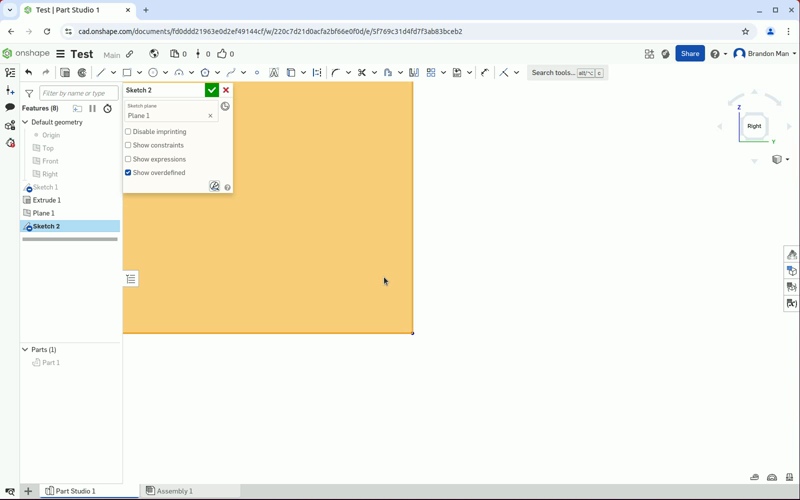
scroll(-6)
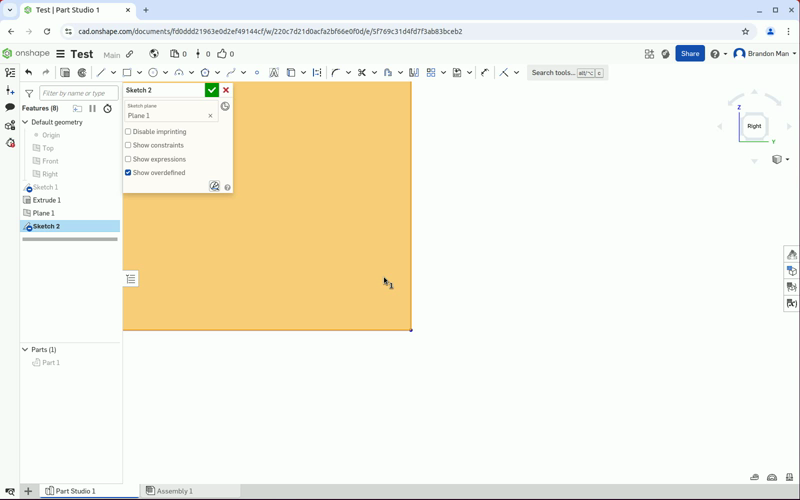
scroll(-6)
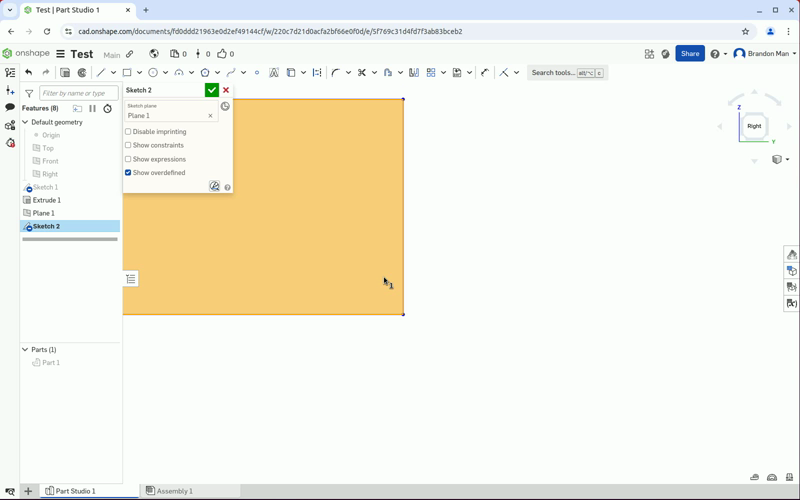
scroll(-6)
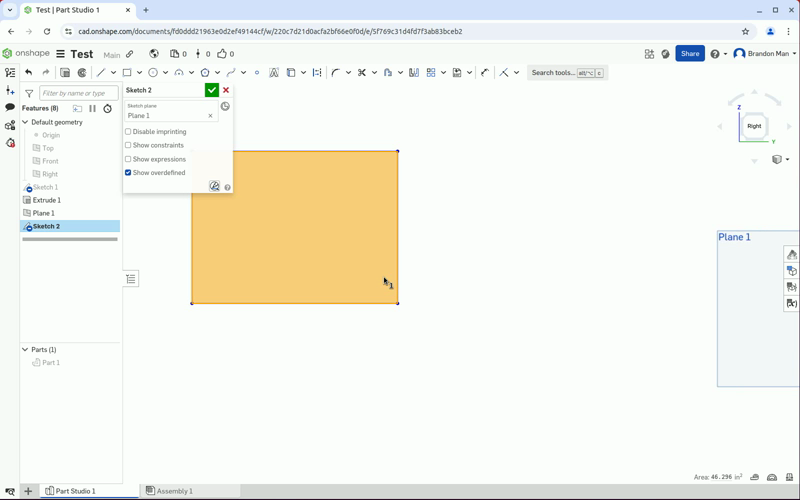
scroll(-6)
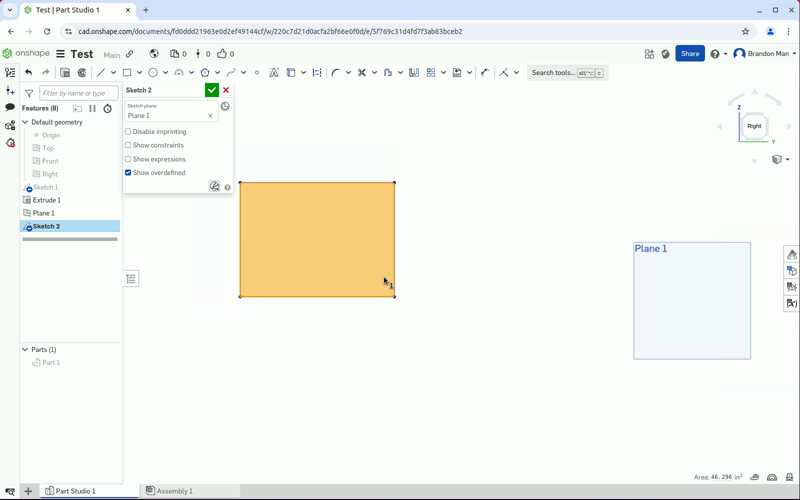
scroll(-6)
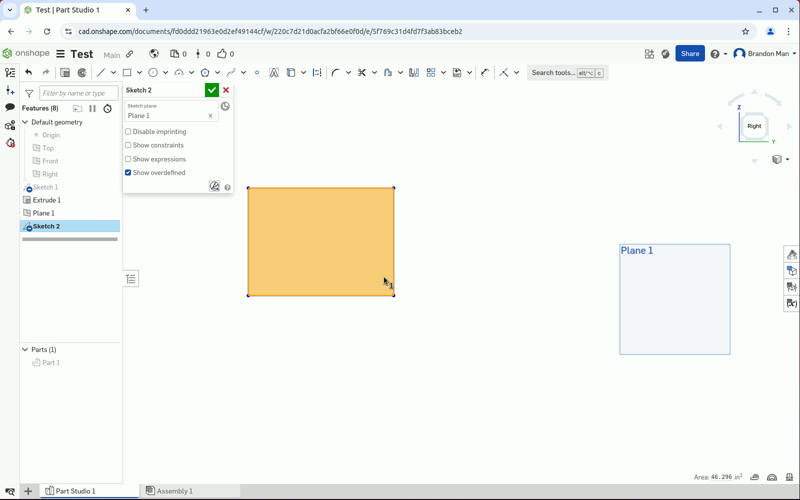
scroll(-6)
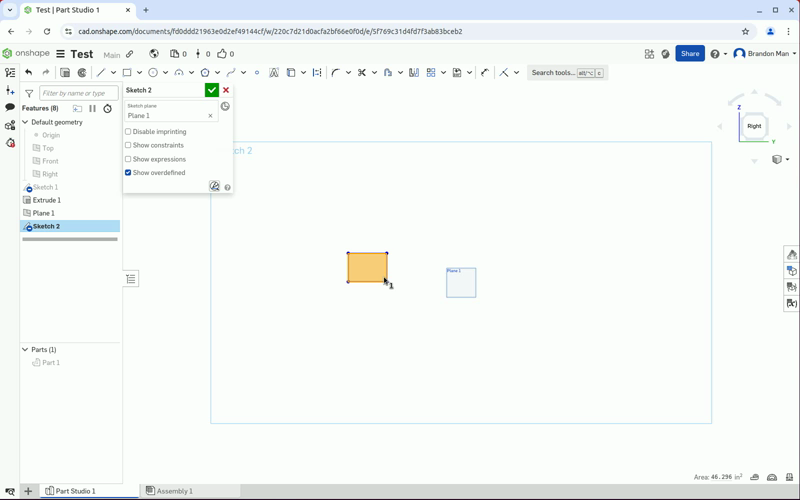
mouse_move(73, 352)
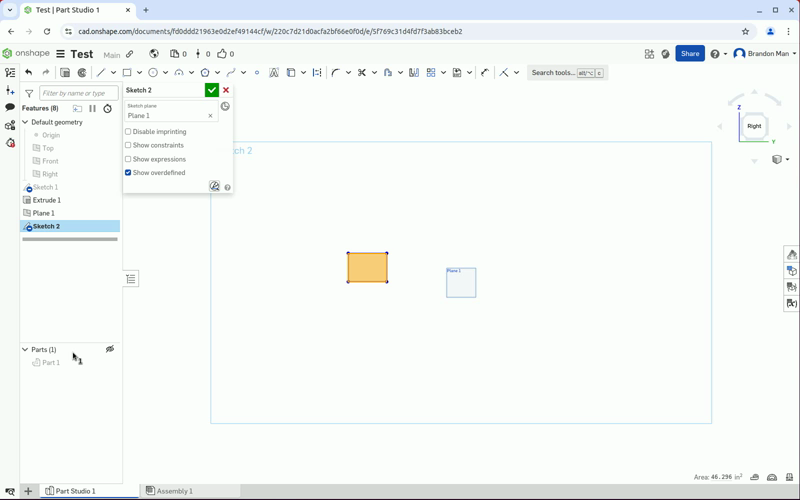
key(shift+y)
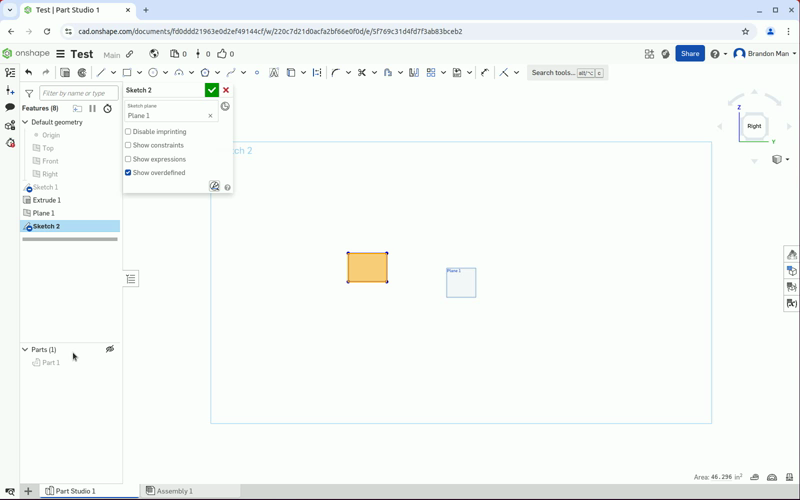
key(shift+e)
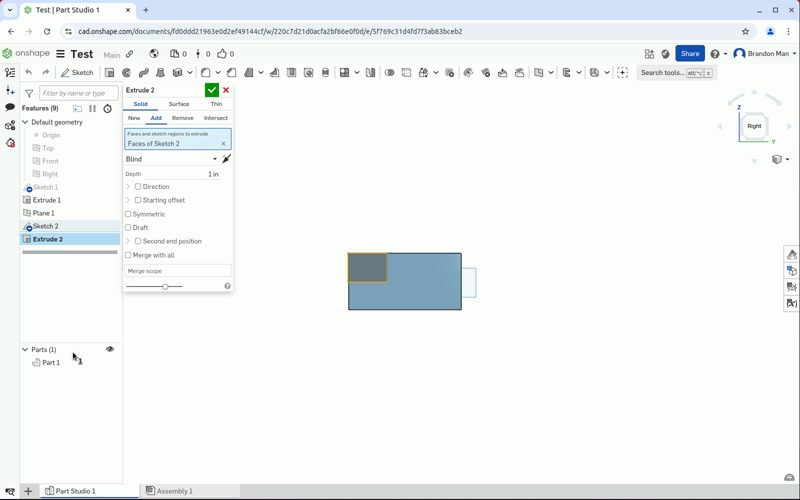
mouse_move(143, 106)
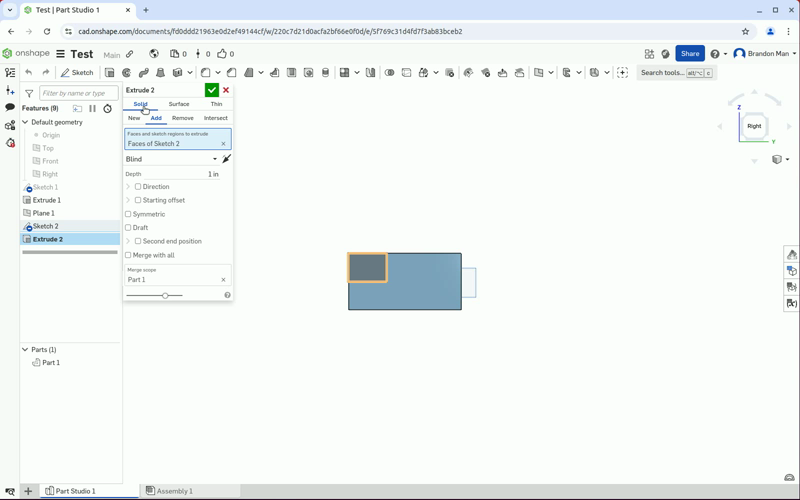
click(143, 106)
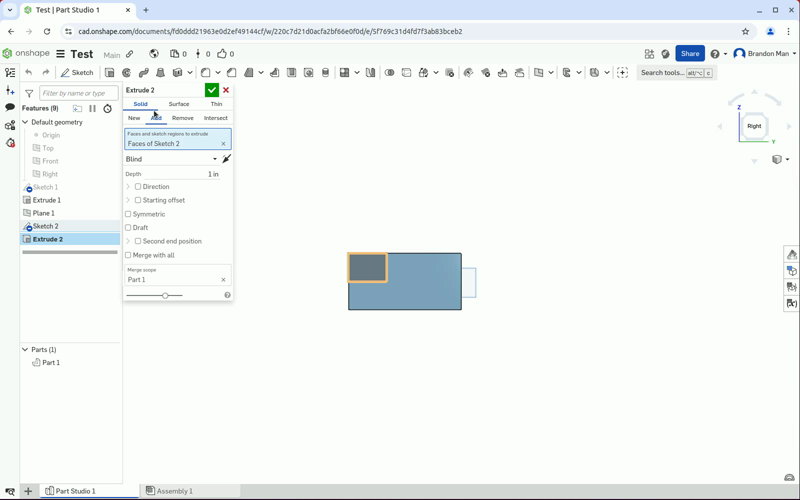
mouse_move(186, 120)
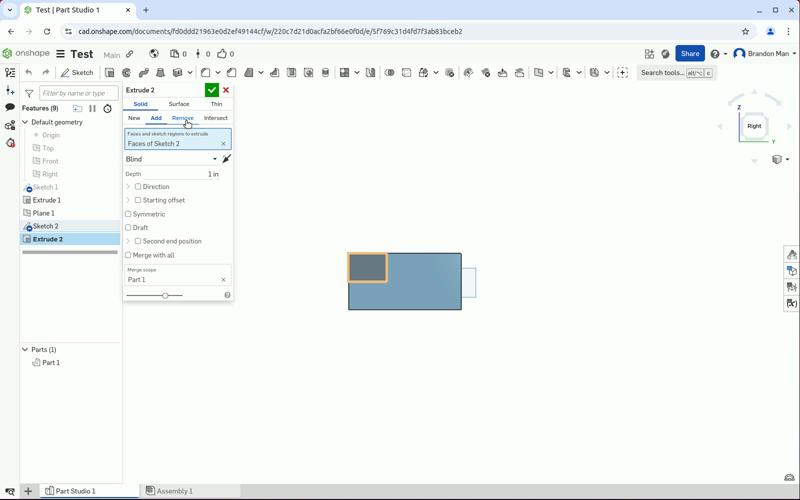
click(186, 120)
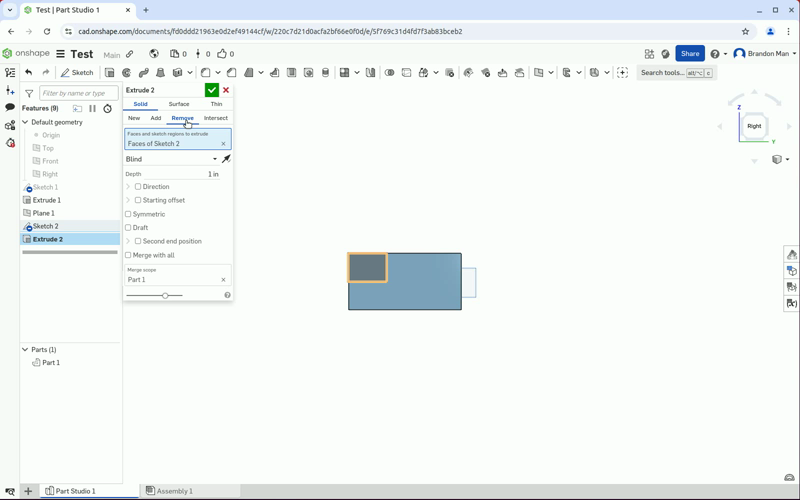
key(tab, 4)
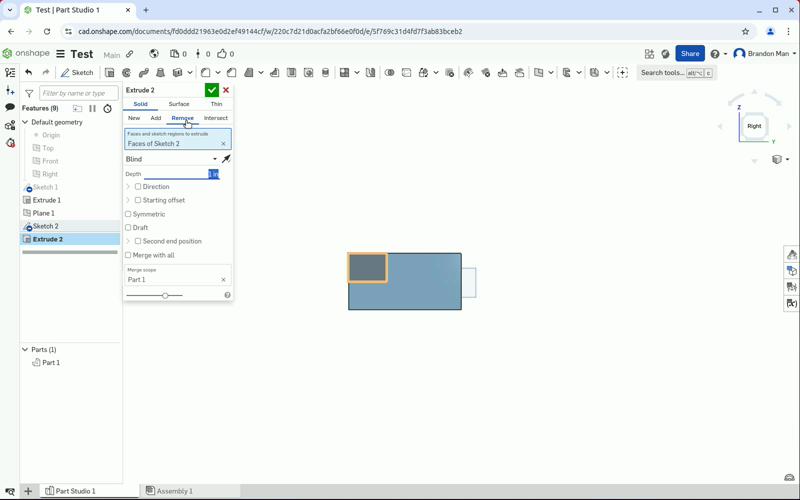
text(11.554)
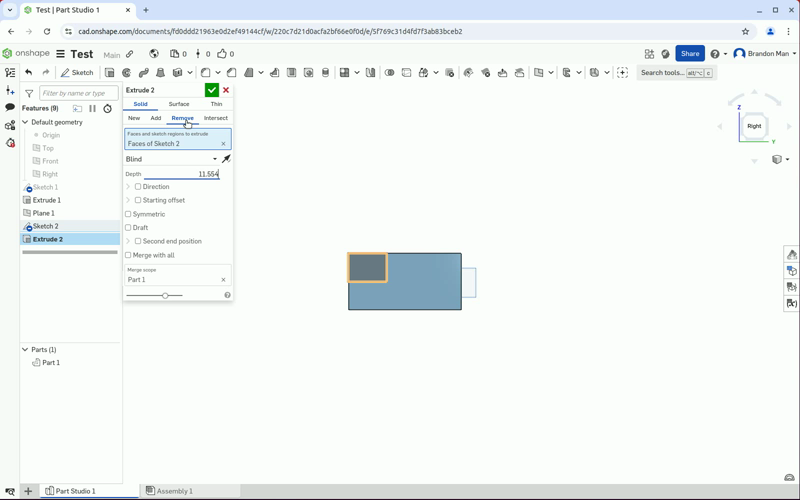
key(tab, 6)
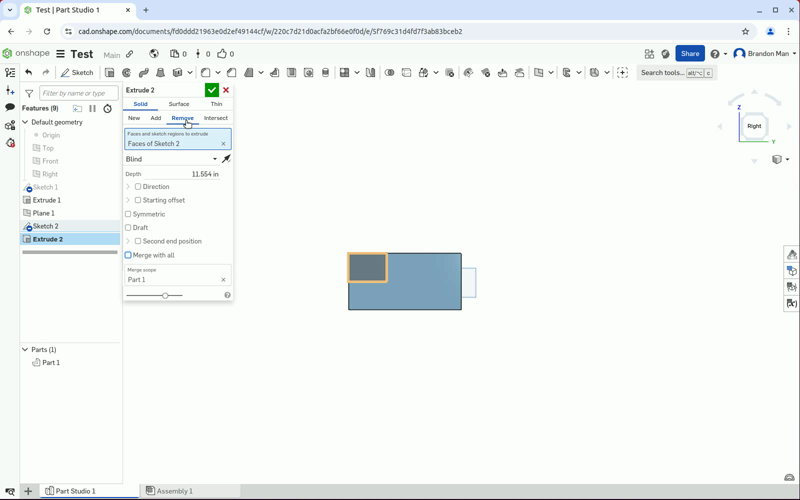
key(space)
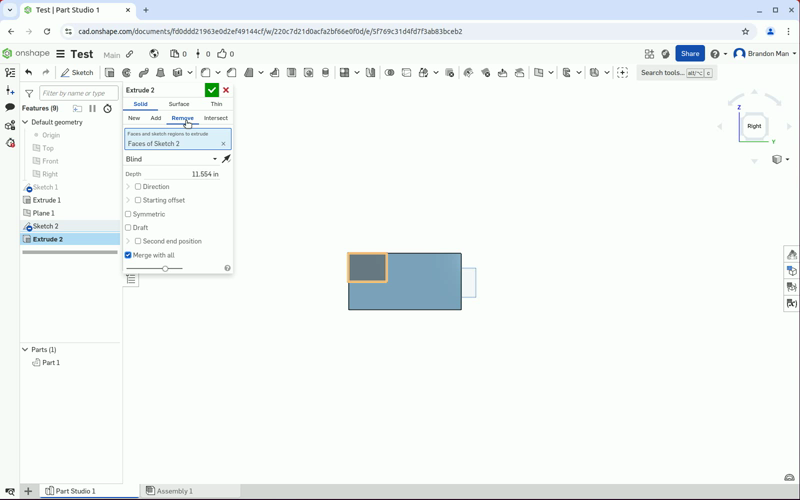
key(enter)
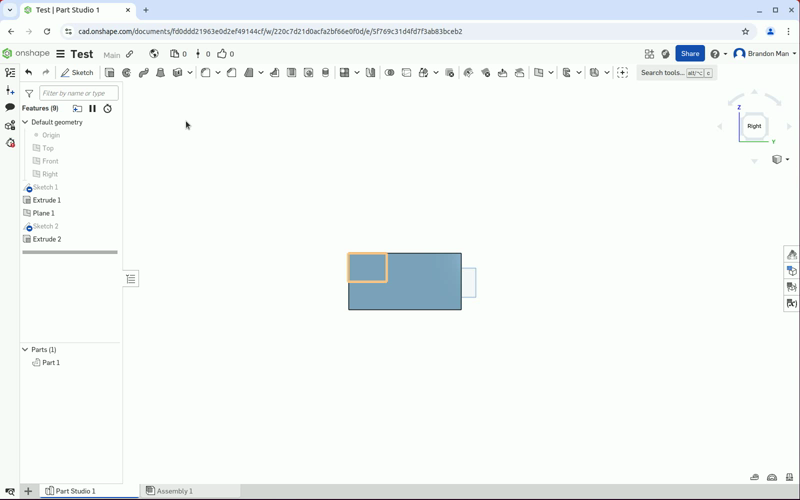
key(shift+h)
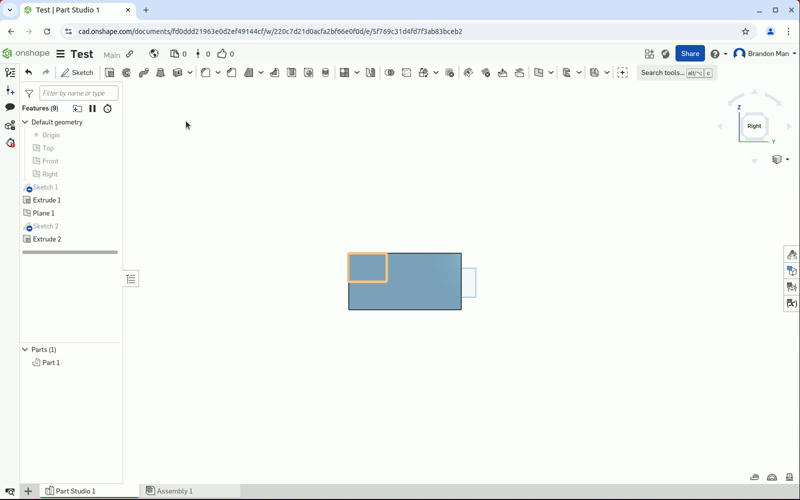
key(shift+h)
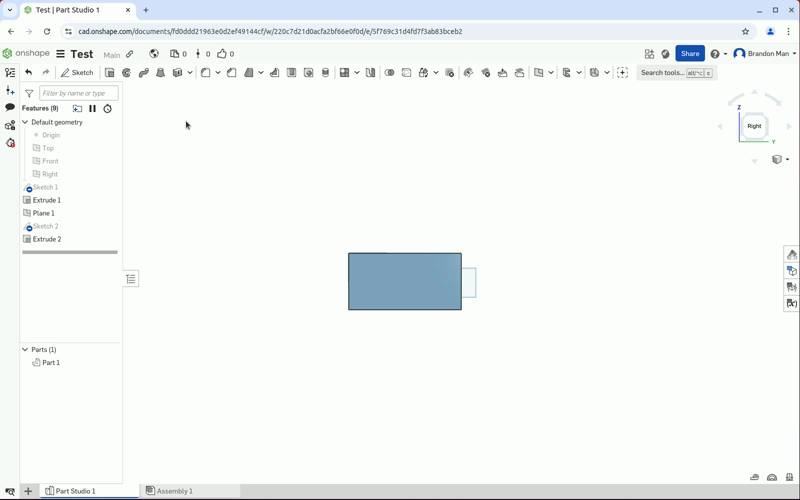
mouse_move(73, 189)
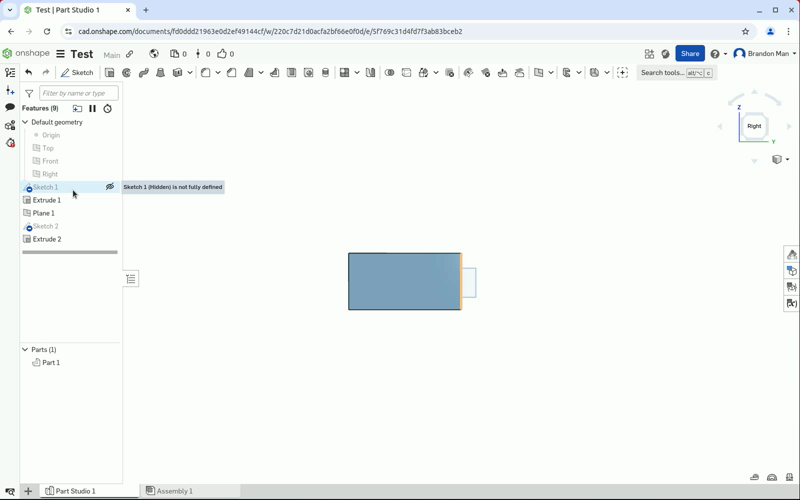
click(73, 189)
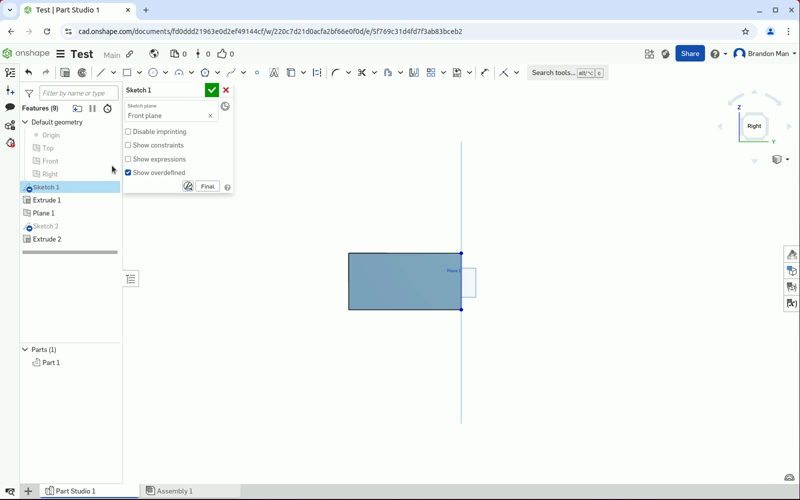
mouse_move(229, 92)
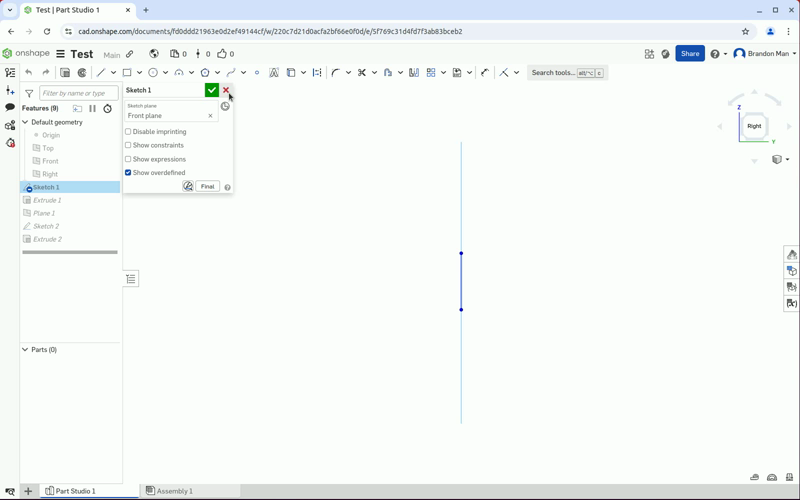
click(229, 92)
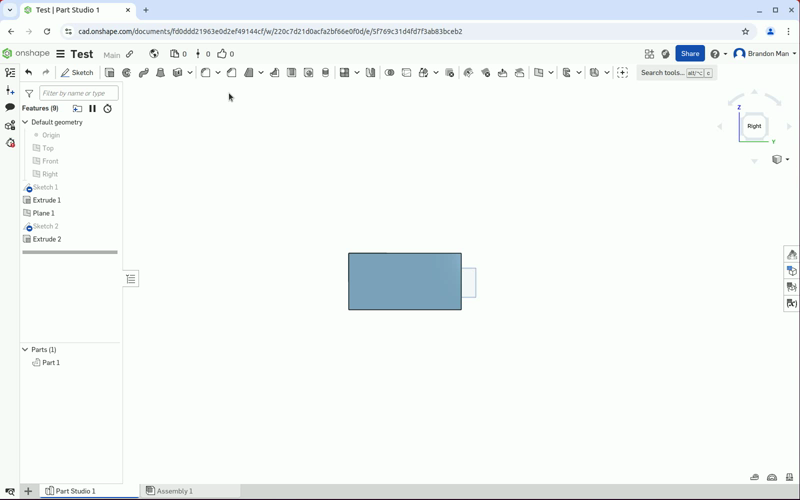
mouse_move(73, 352)
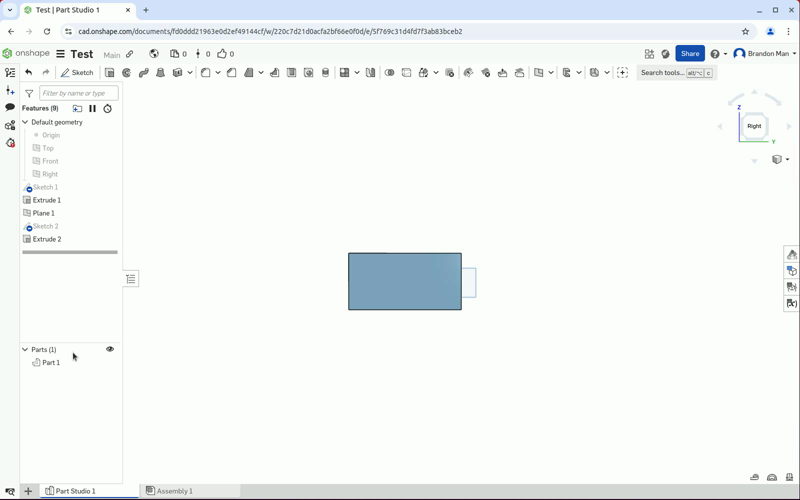
key(y)
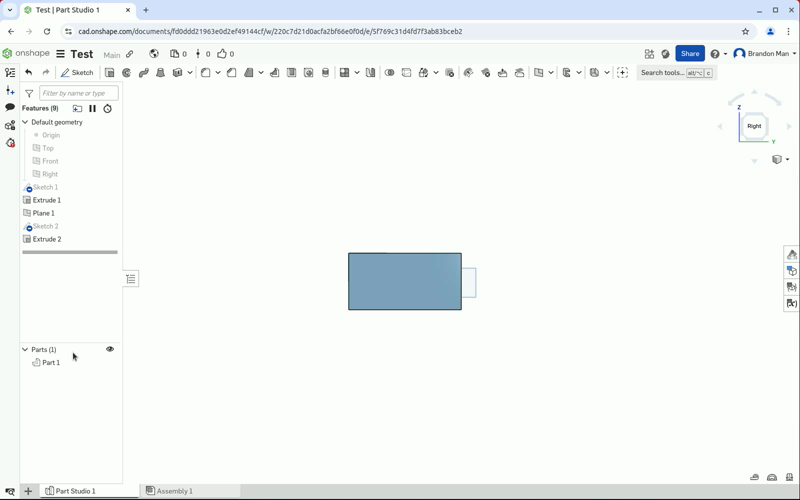
key(shift+p)
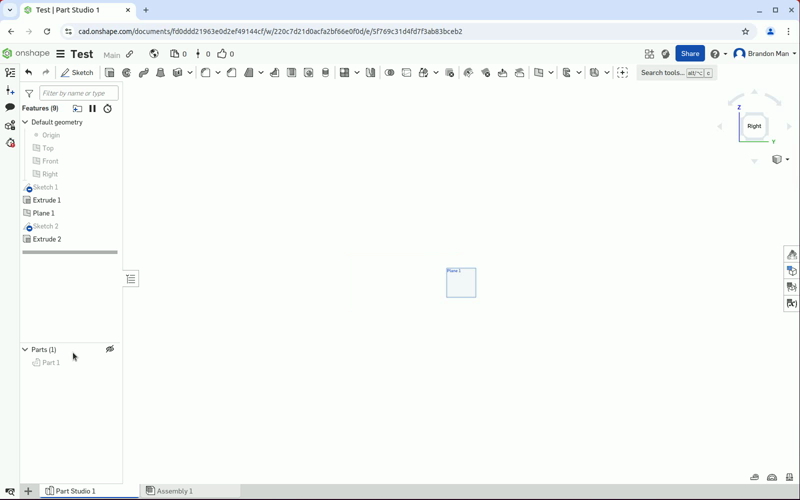
key(space)
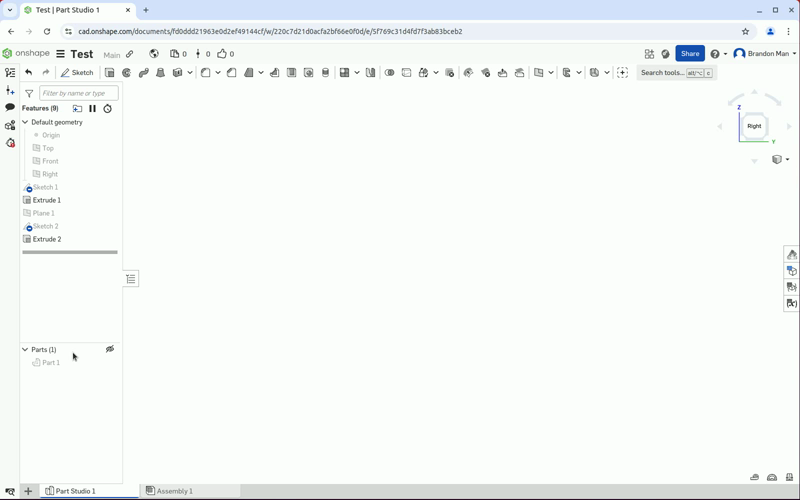
key_down(shift)
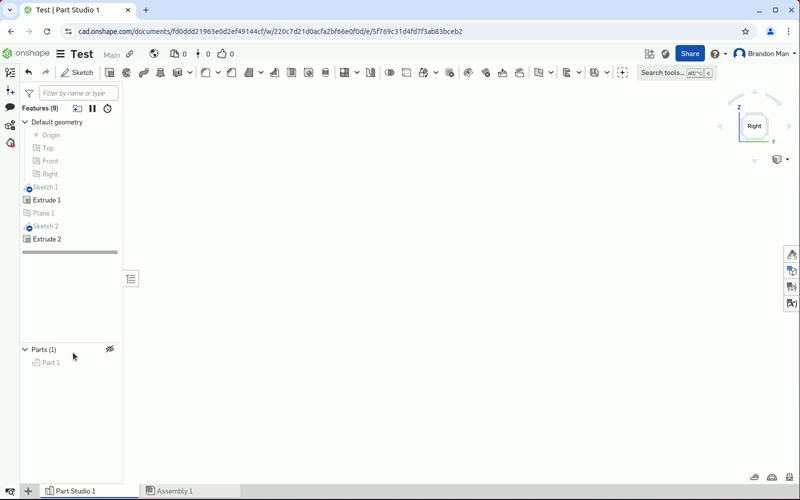
key(right)
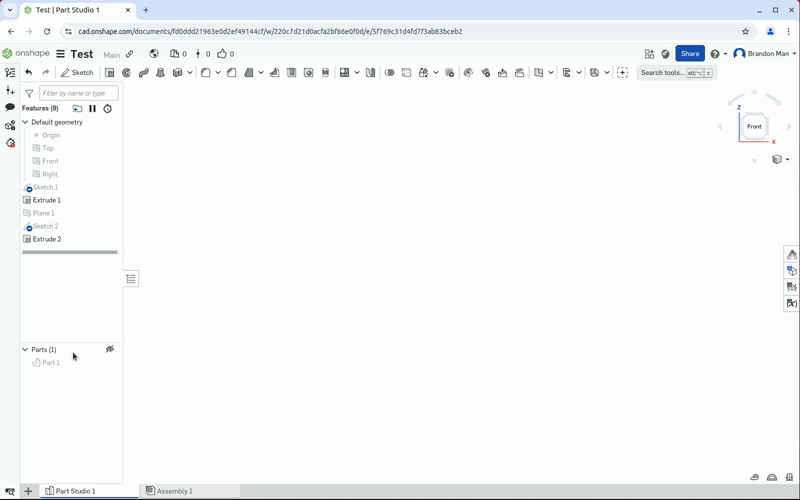
key_up(shift)
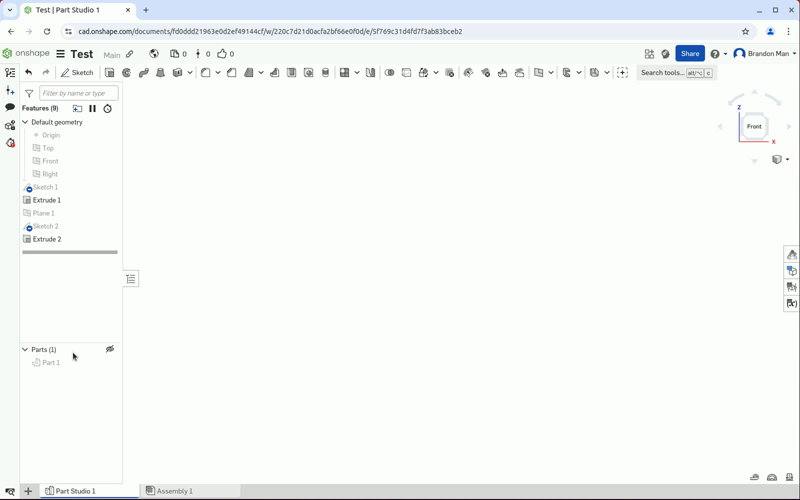
key(space)
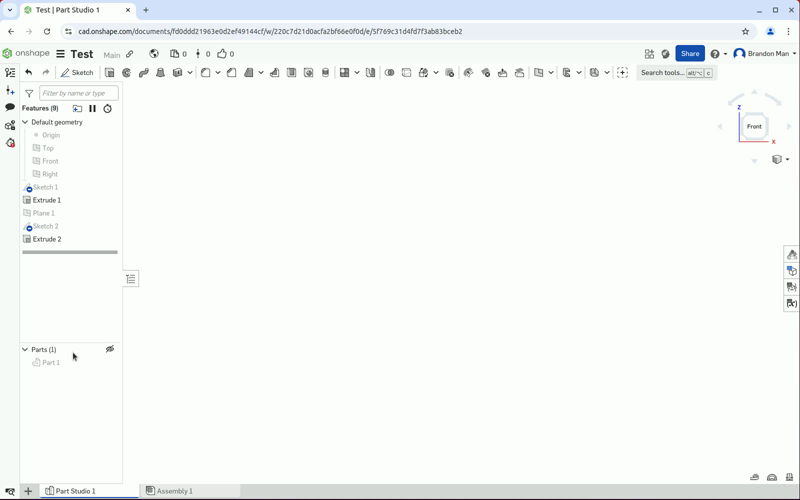
key_down(shift)
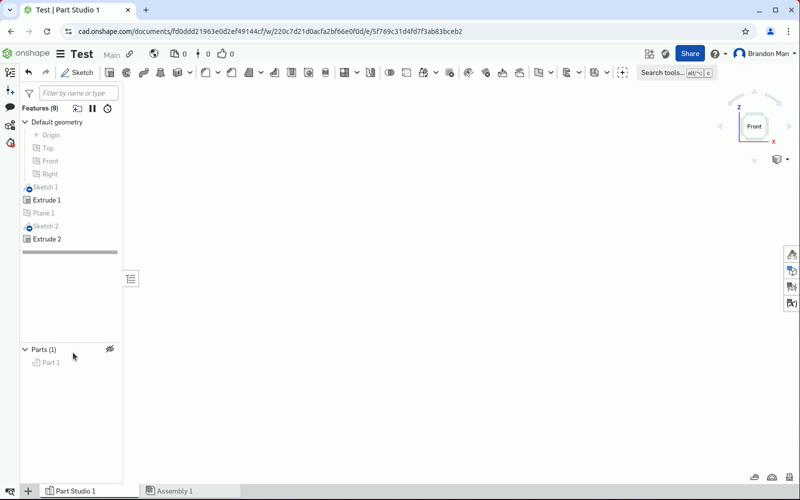
key(down)
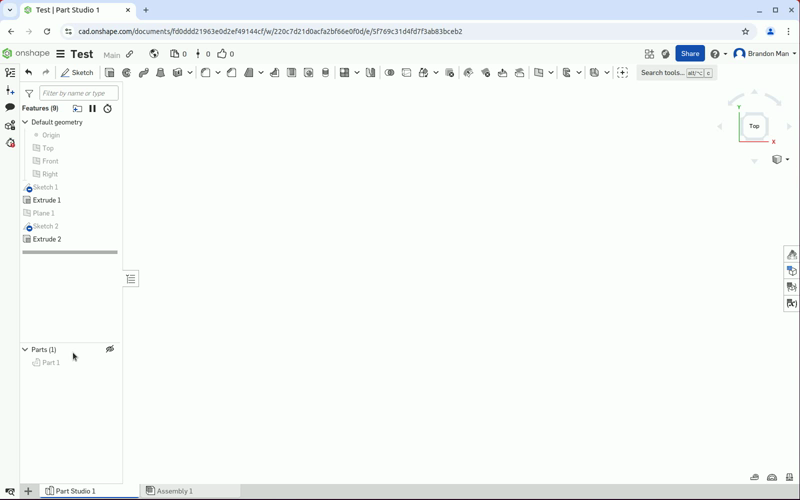
key_up(shift)
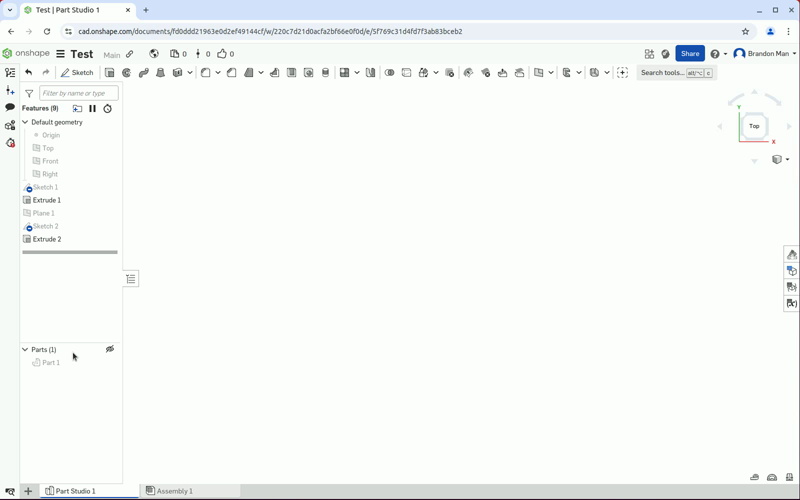
mouse_move(73, 352)
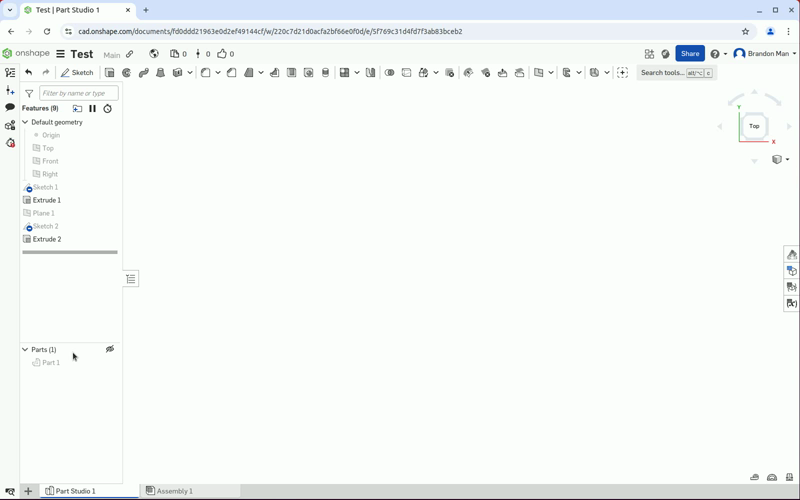
key(shift+y)
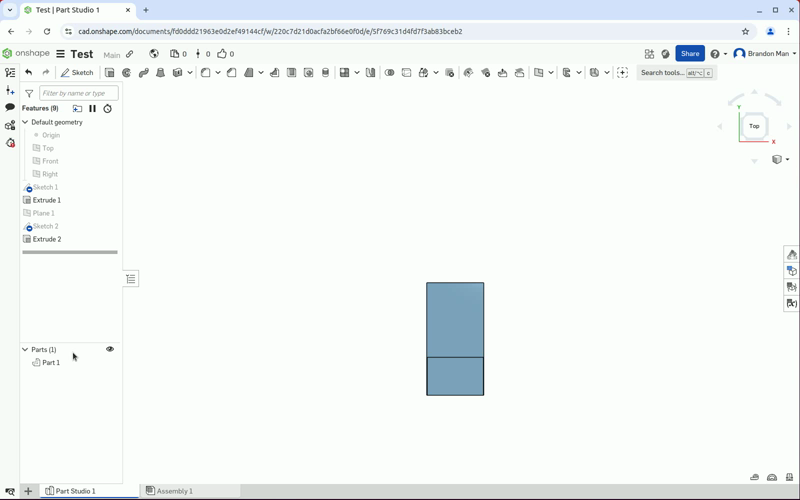
mouse_move(541, 75)
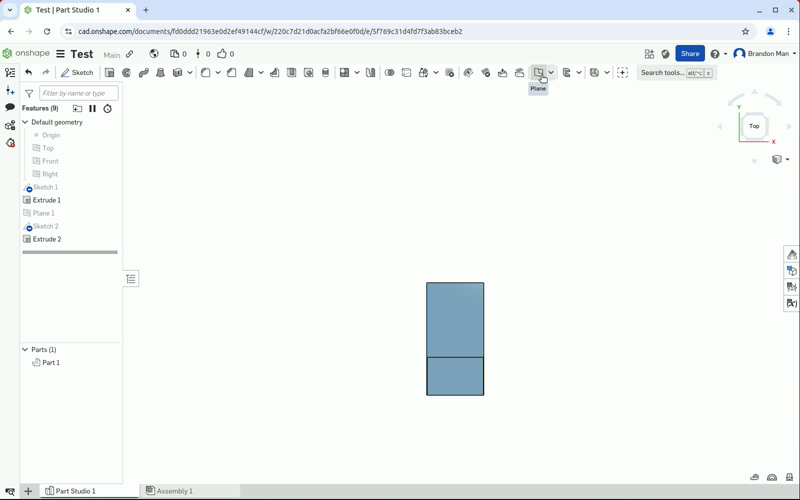
click(541, 75)
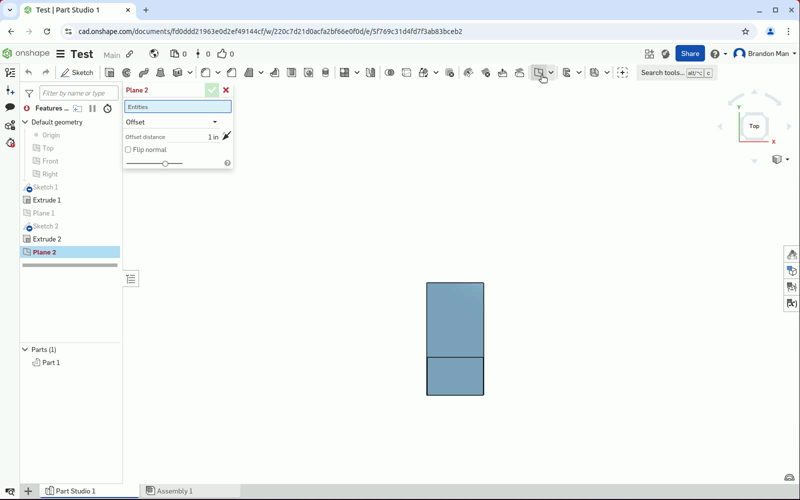
mouse_move(73, 150)
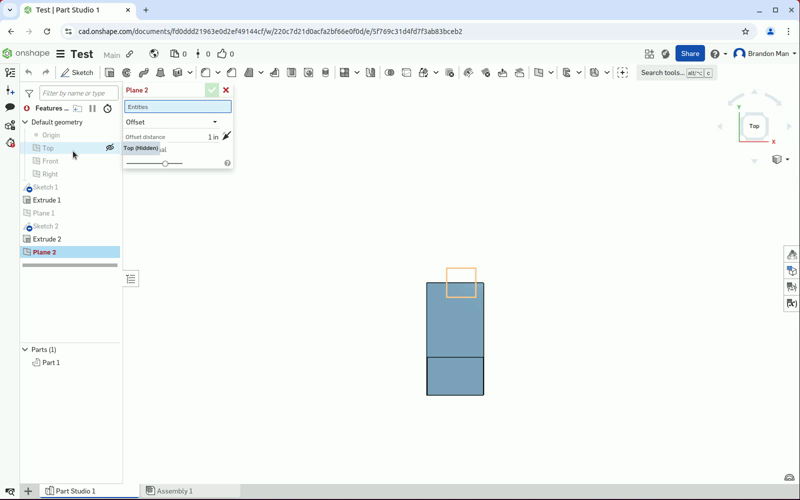
click(73, 150)
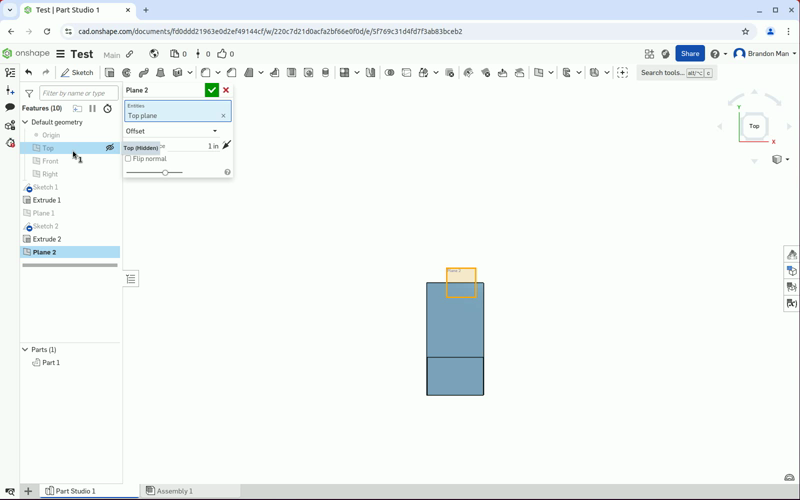
key(tab, 2)
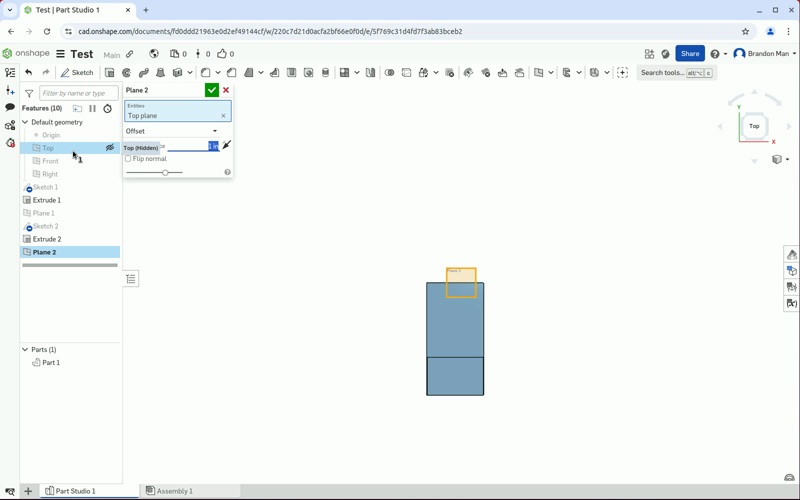
text(6.008)
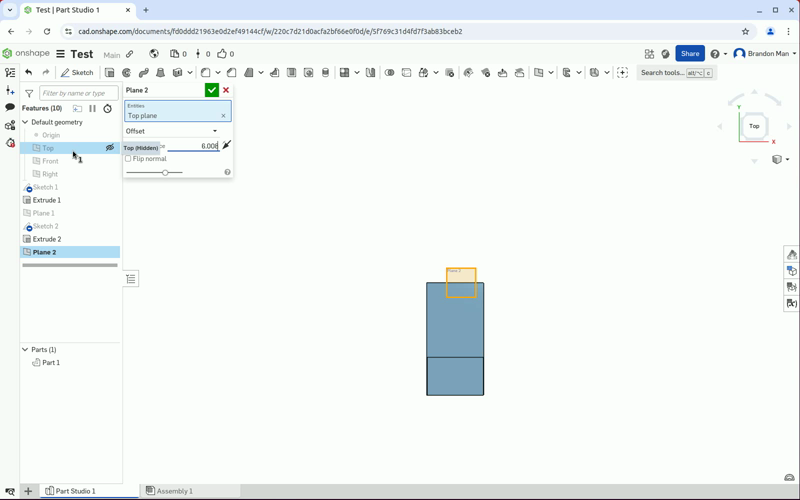
key(enter, 2)
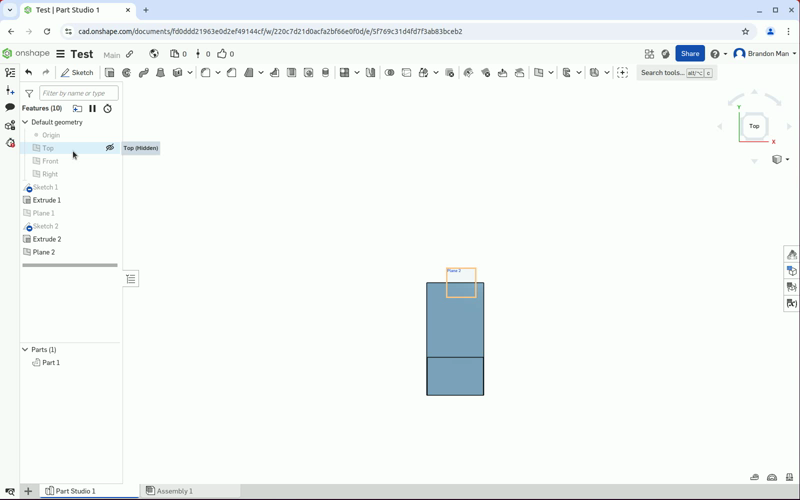
key(shift+s)
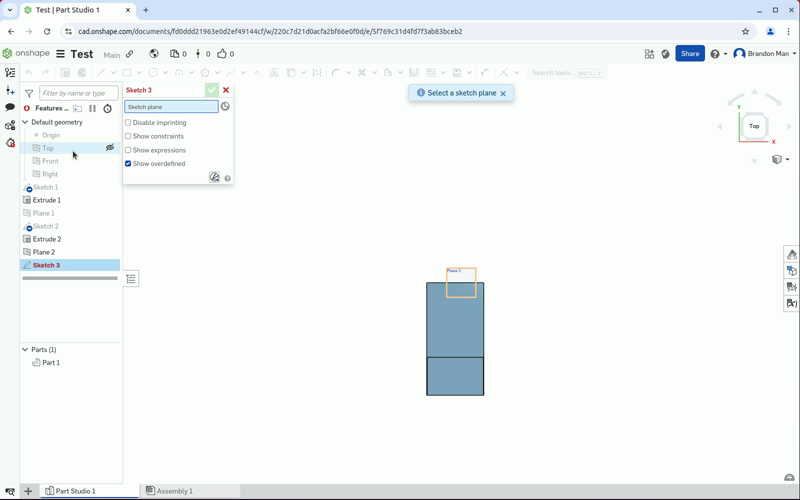
mouse_move(73, 254)
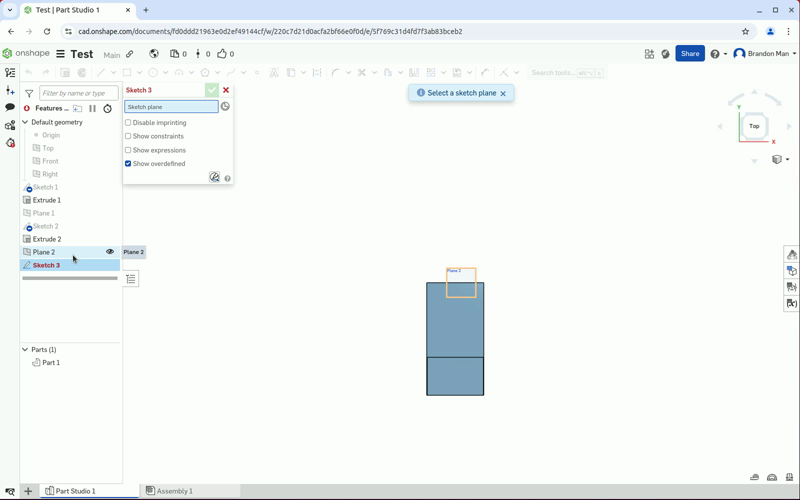
click(73, 254)
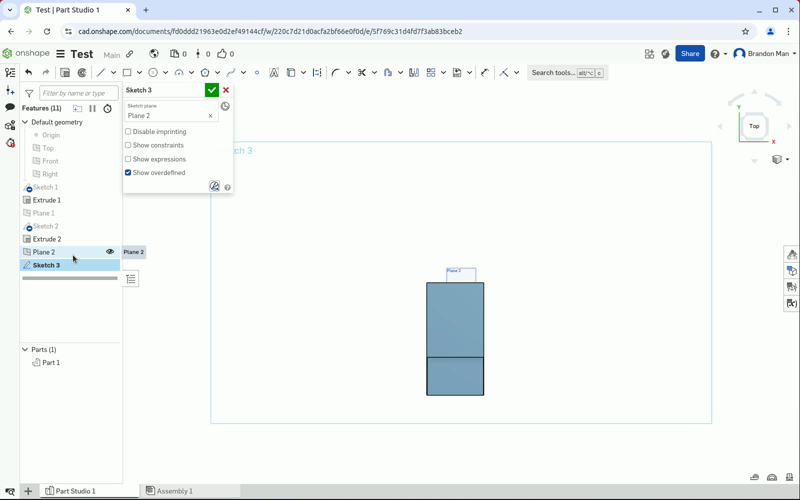
mouse_move(73, 352)
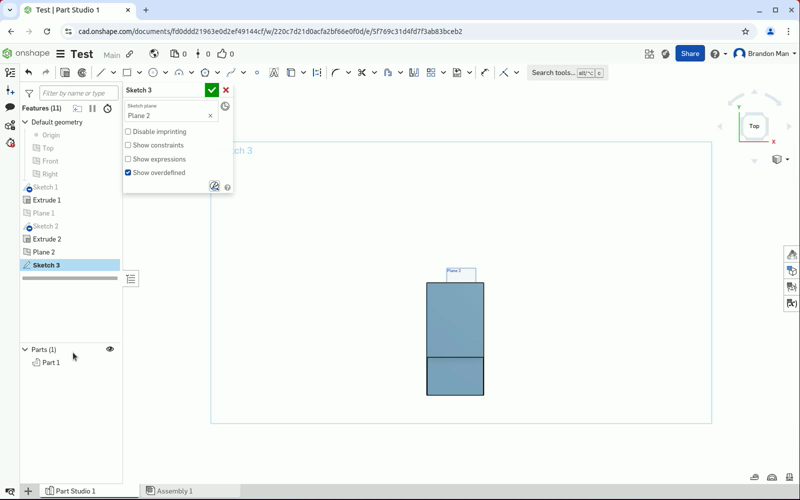
key(y)
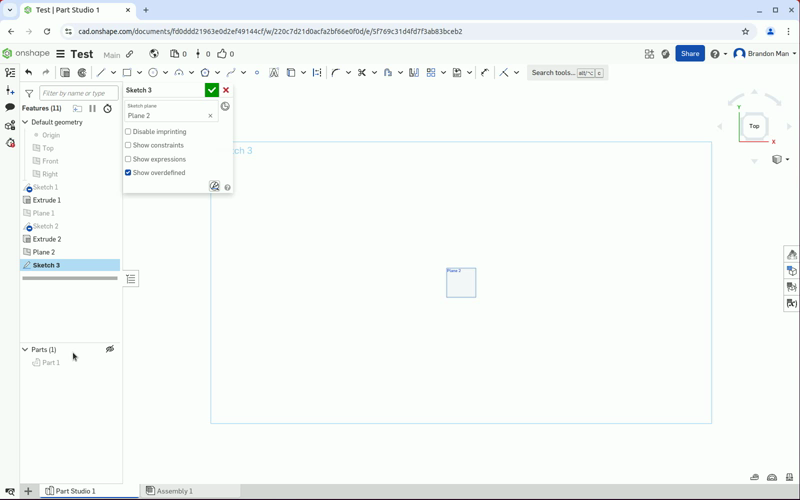
key(c)
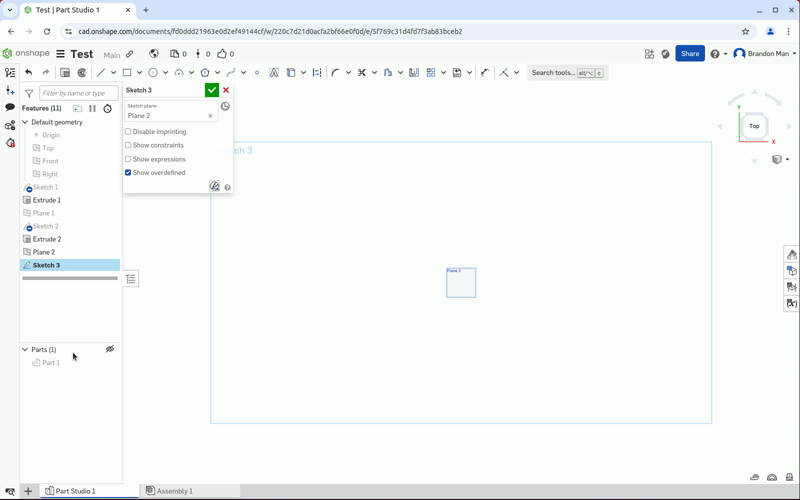
key_down(shift)
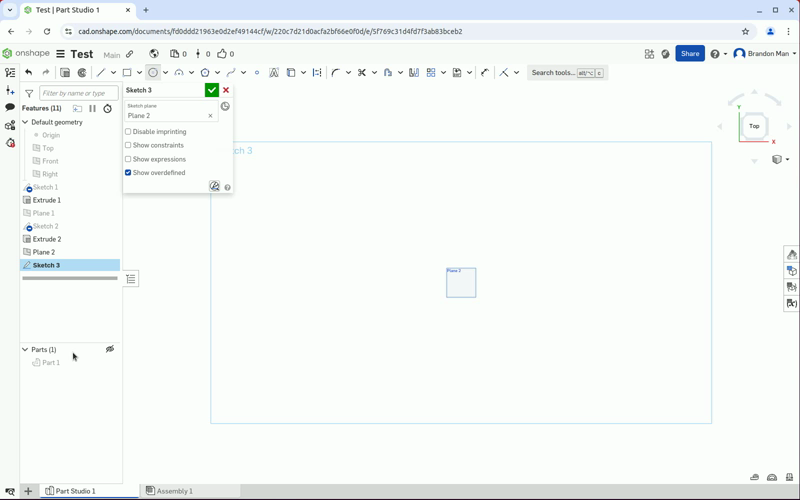
mouse_move(439, 311)
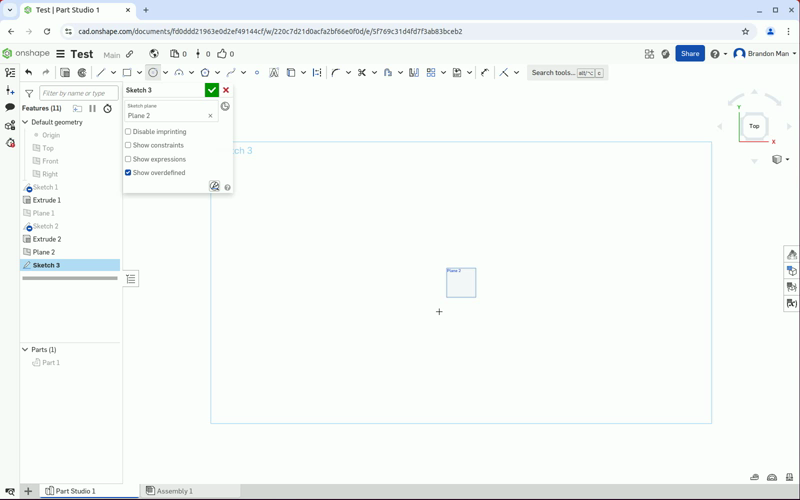
click(439, 311)
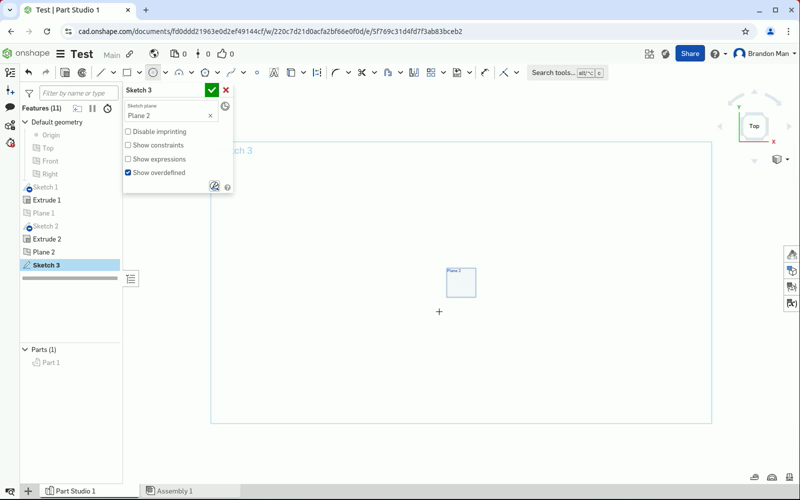
key_up(shift)
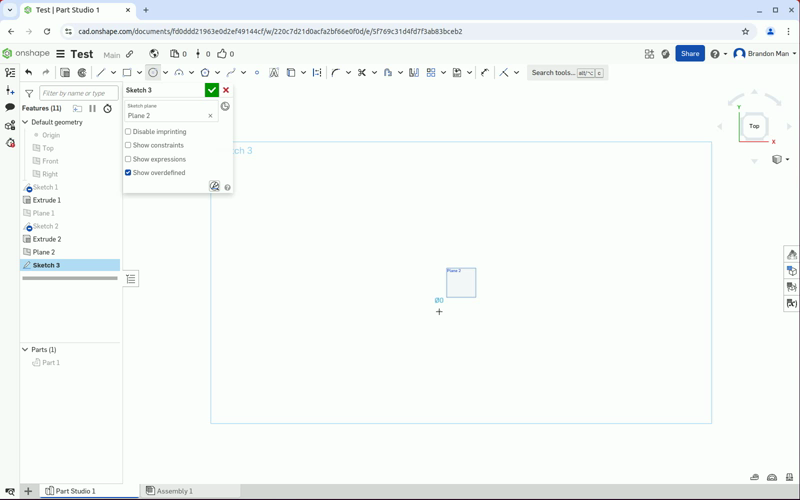
mouse_move(444, 311)
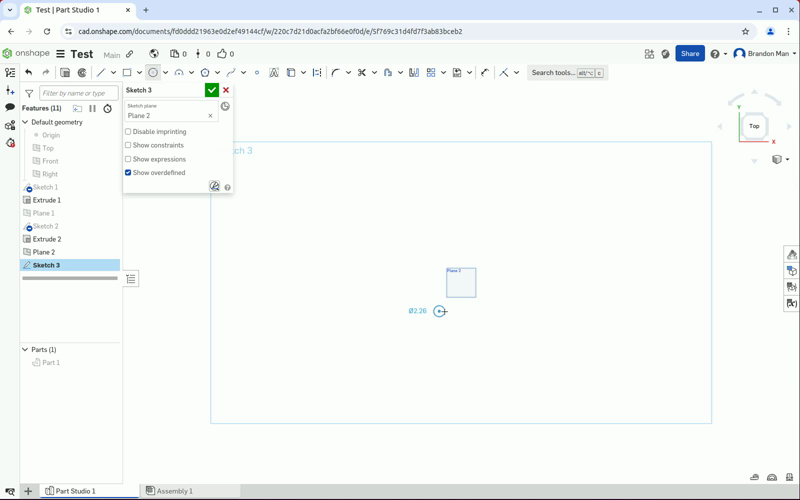
click(444, 311)
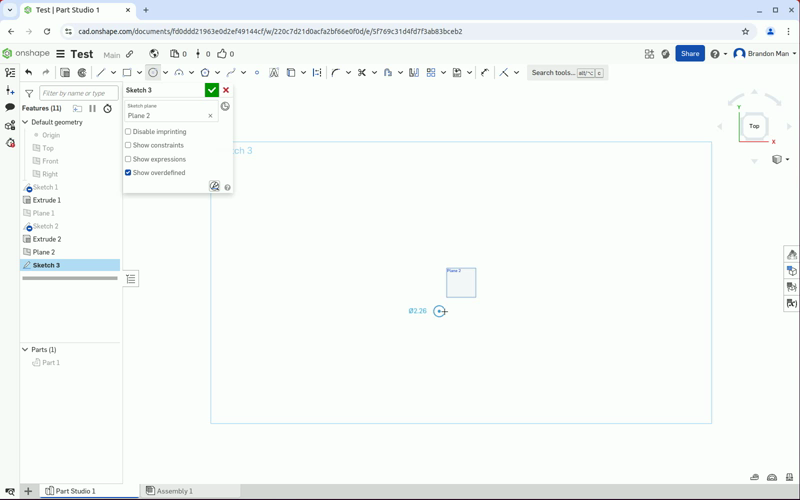
key(esc)
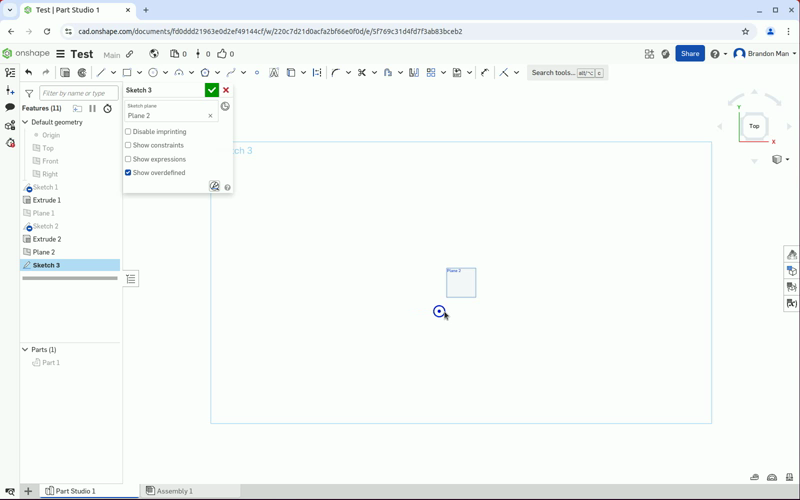
mouse_move(439, 315)
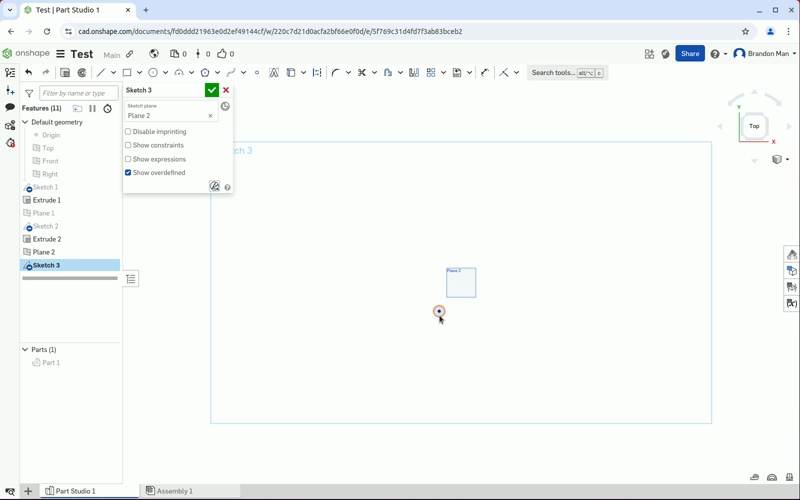
scroll(6)
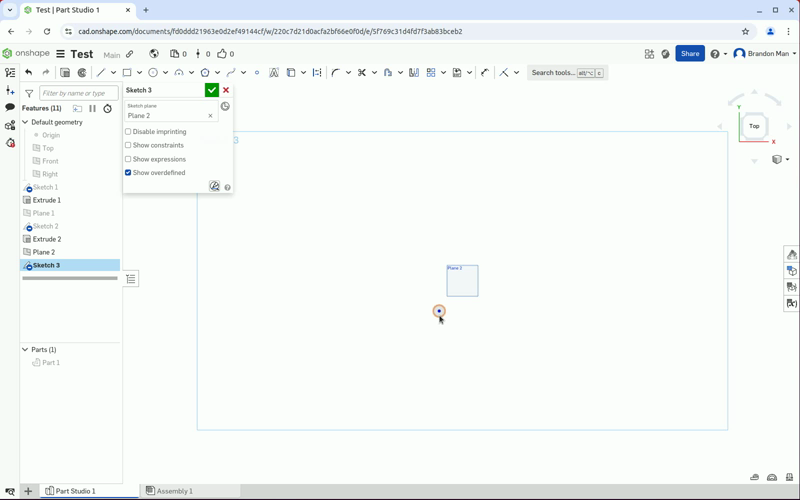
scroll(6)
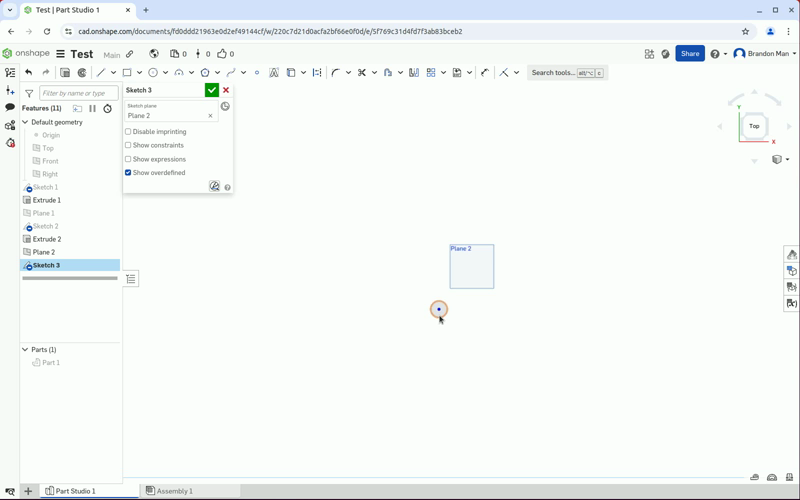
scroll(6)
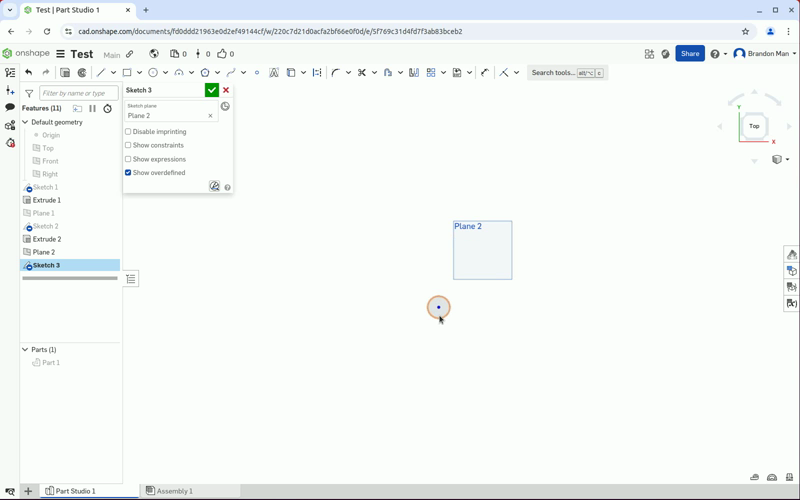
scroll(6)
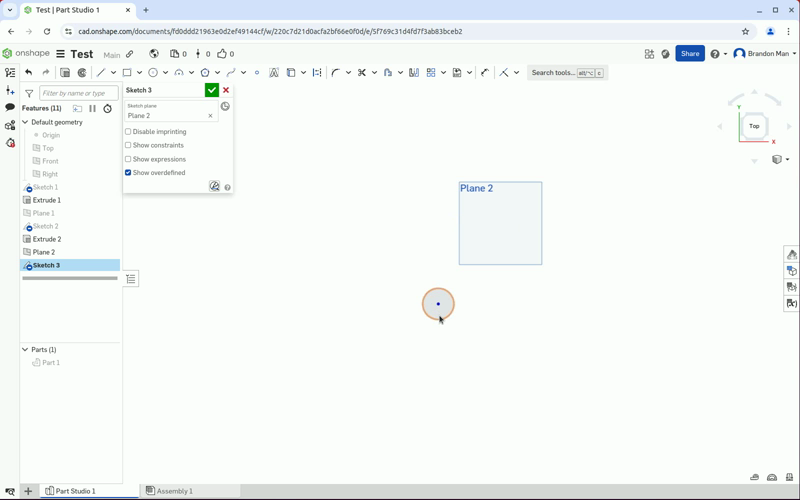
scroll(6)
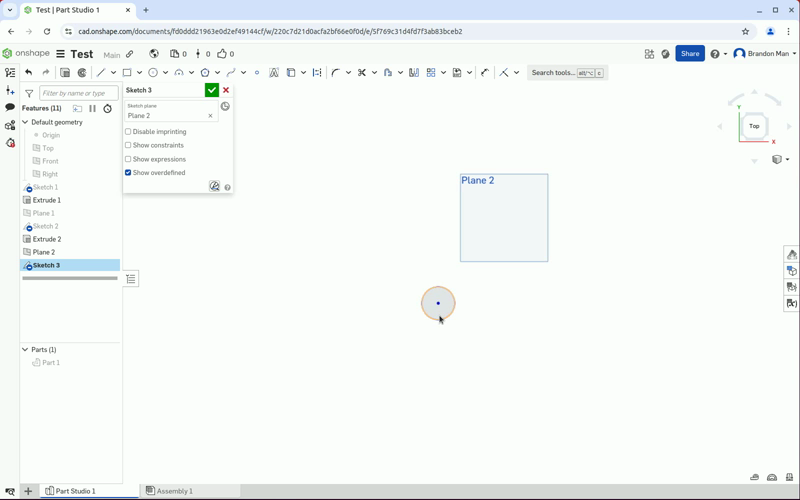
scroll(6)
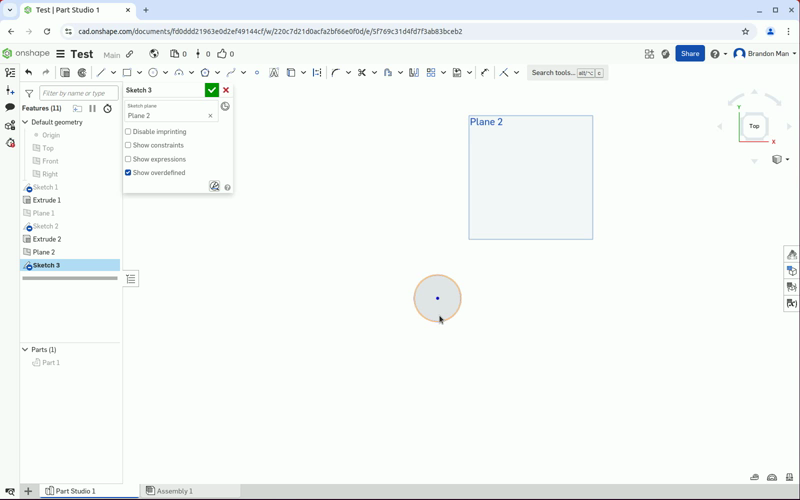
scroll(6)
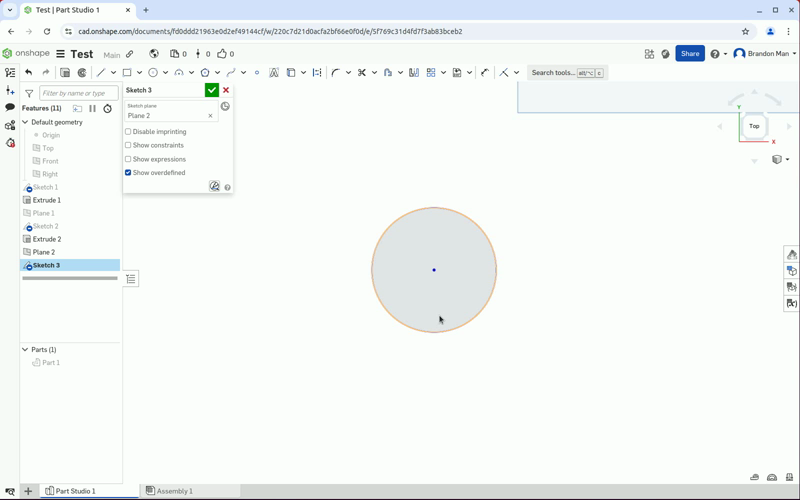
click(439, 315)
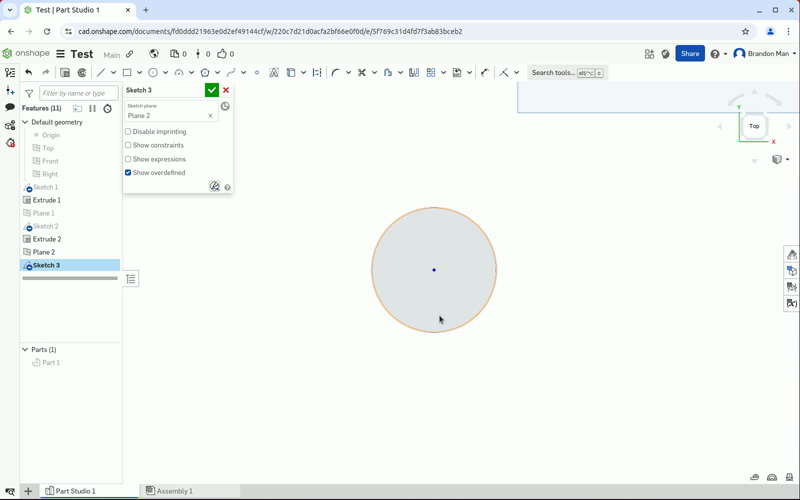
scroll(-6)
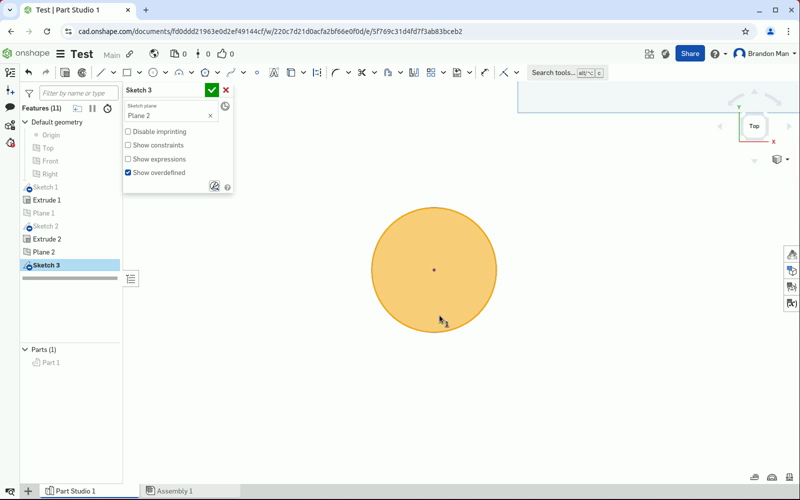
scroll(-6)
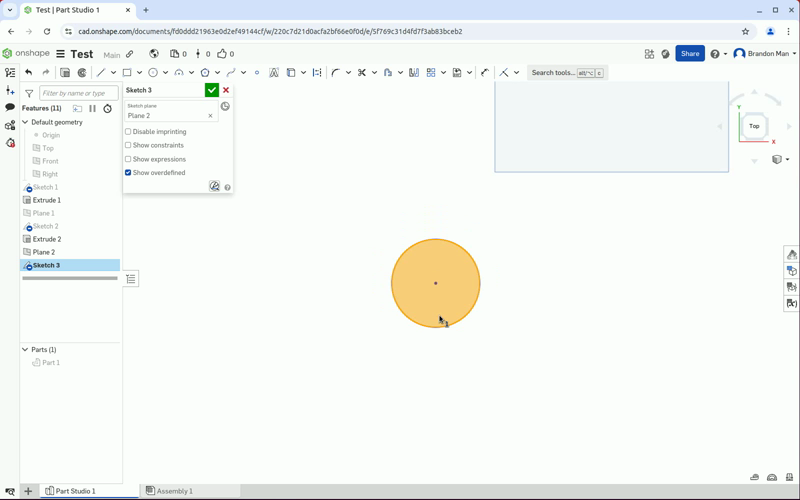
scroll(-6)
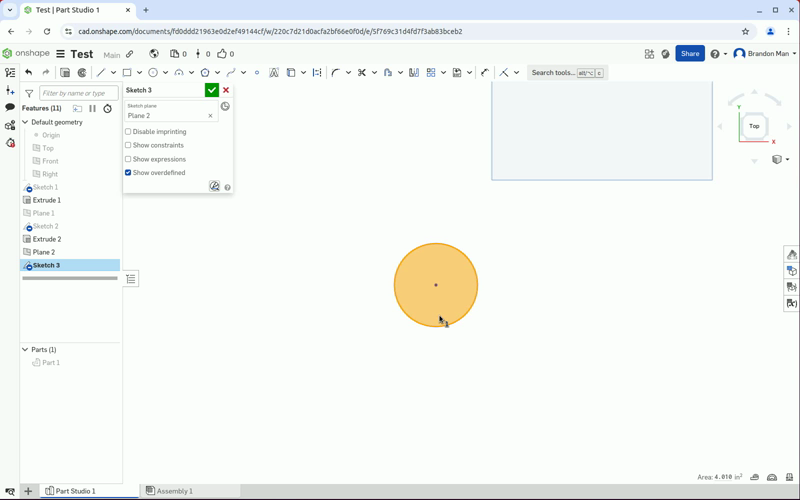
scroll(-6)
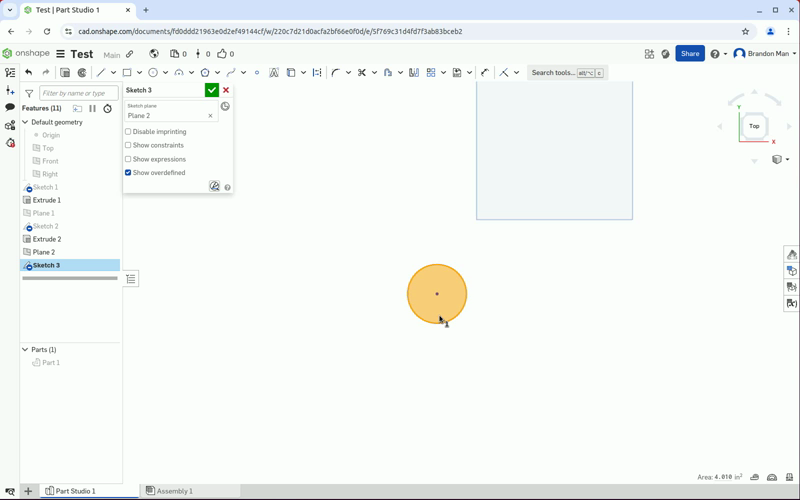
scroll(-6)
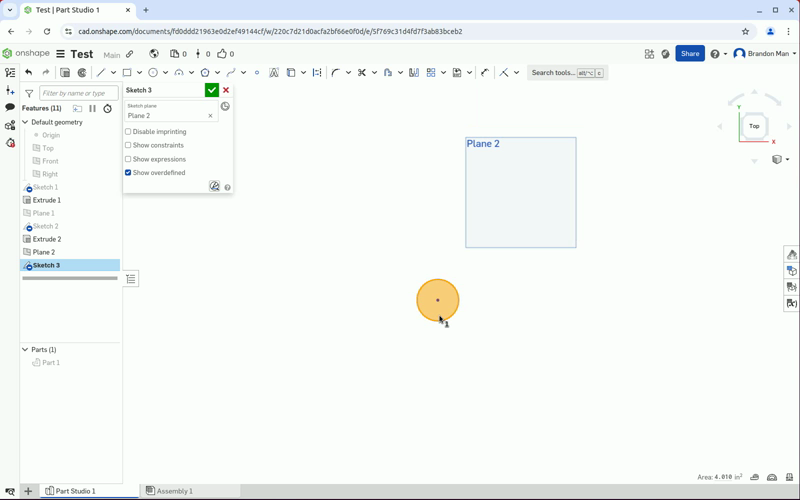
scroll(-6)
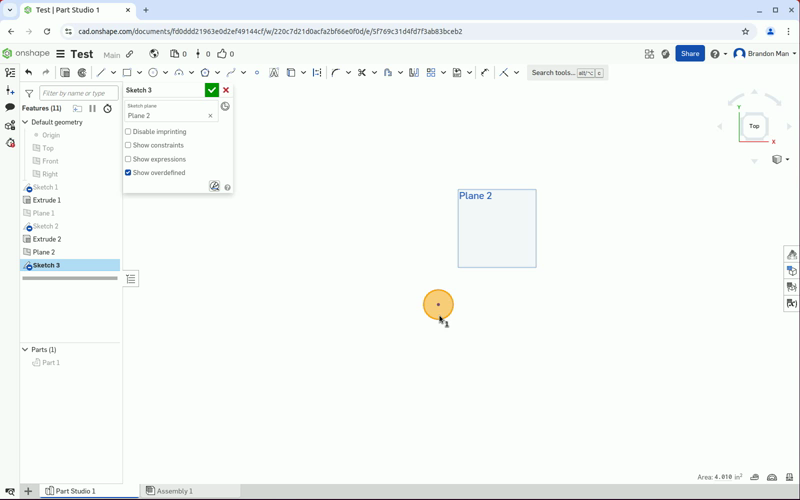
scroll(-6)
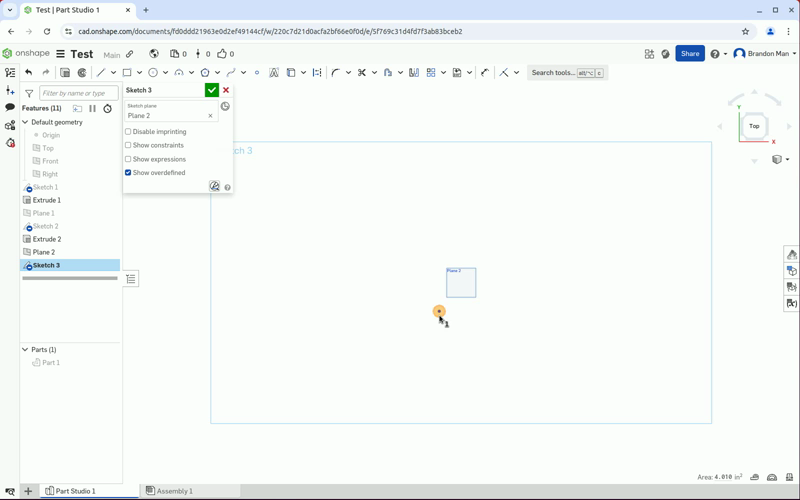
mouse_move(73, 352)
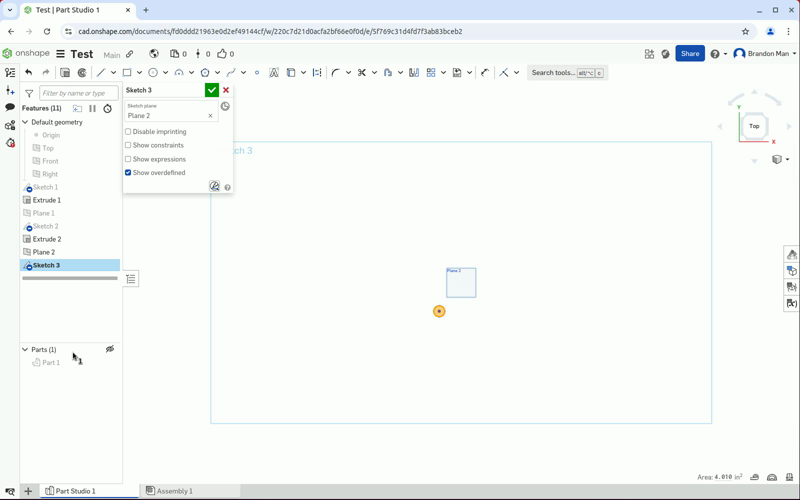
key(shift+y)
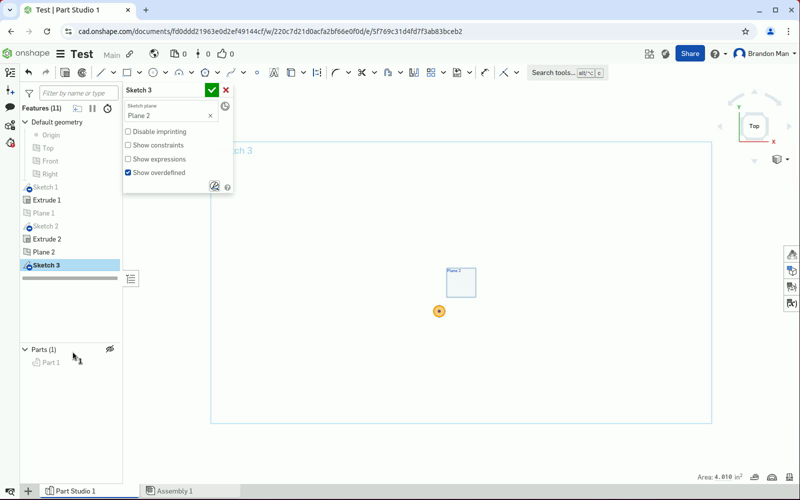
key(shift+e)
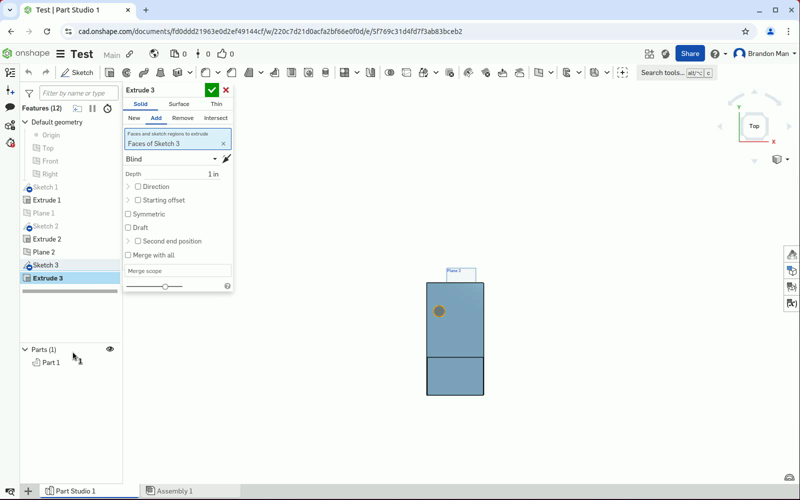
mouse_move(143, 106)
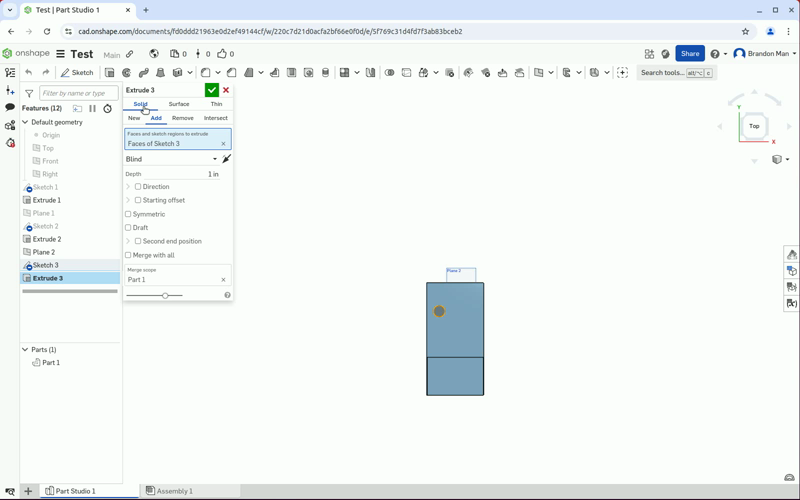
click(143, 106)
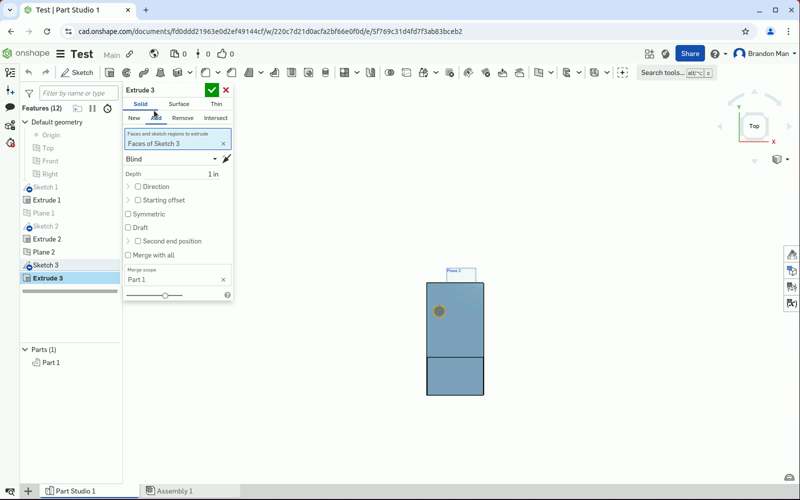
mouse_move(186, 120)
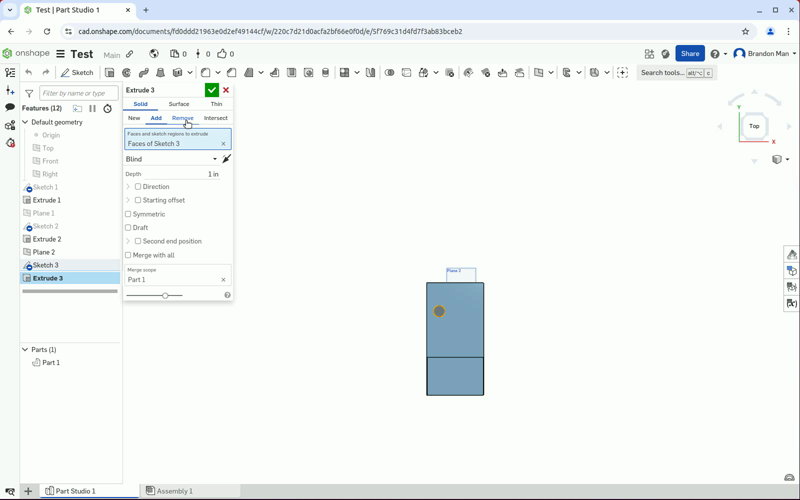
click(186, 120)
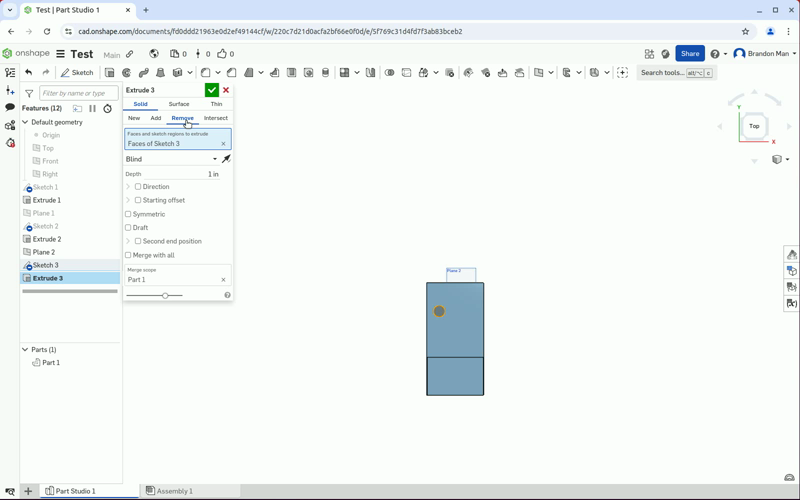
key(tab, 4)
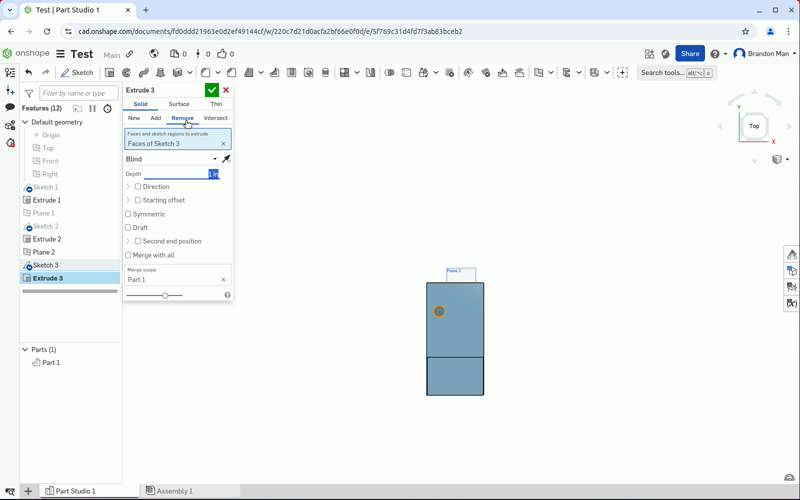
text(15.405)
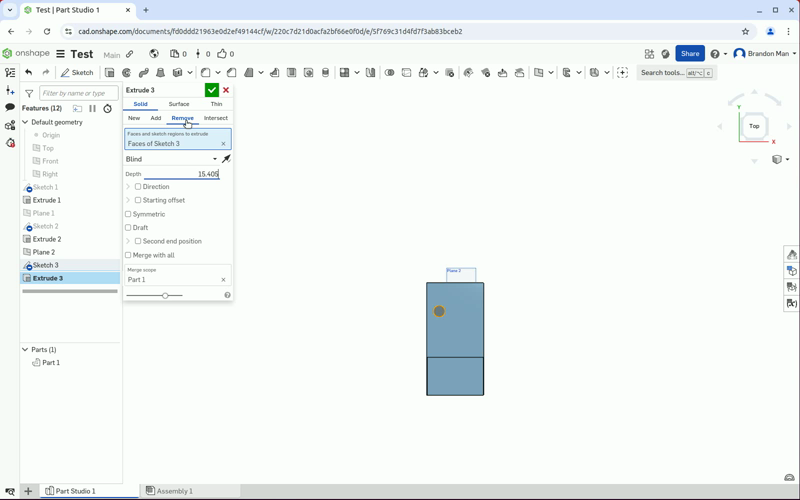
key(tab, 6)
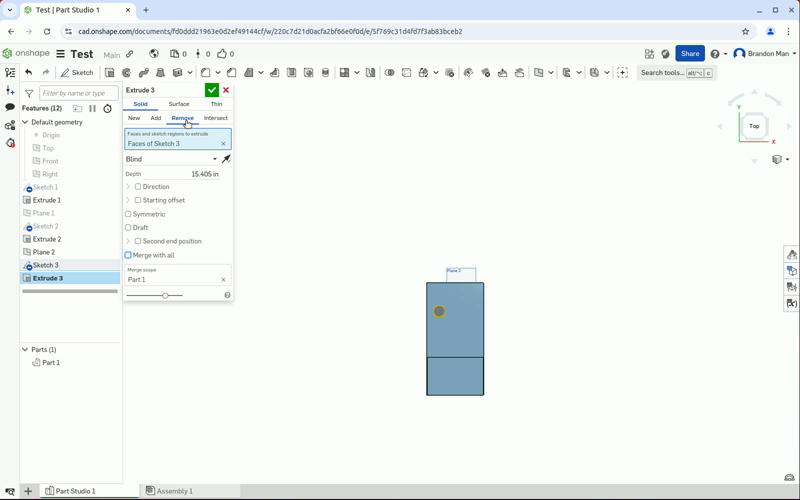
key(space)
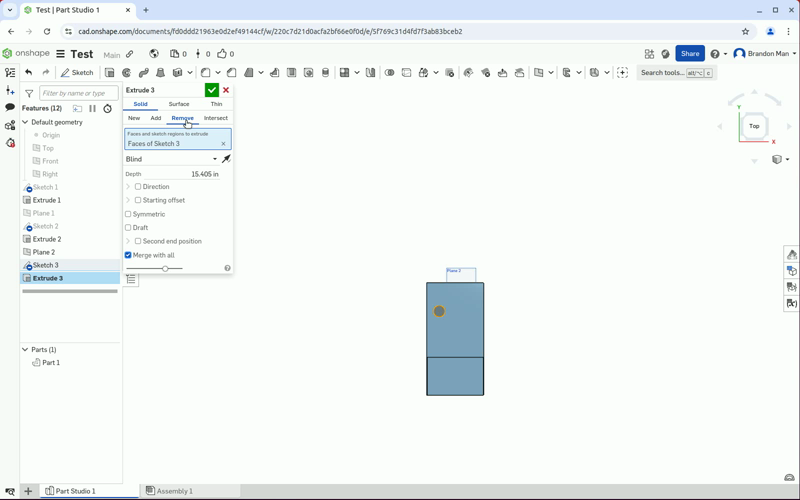
key(enter)
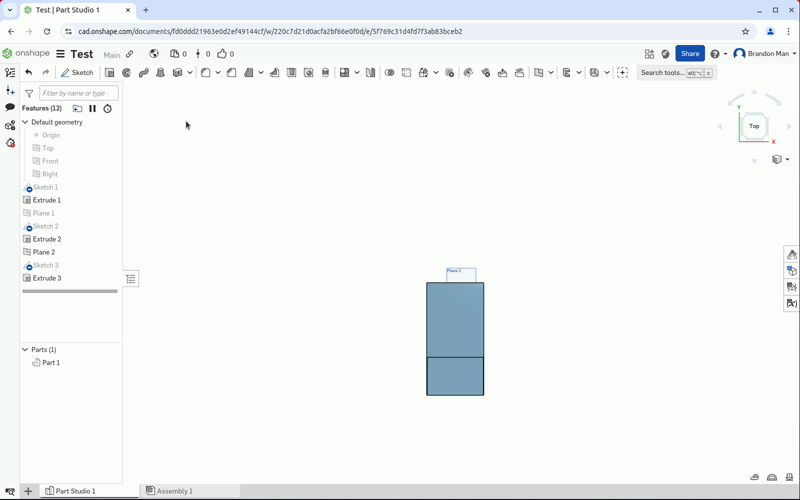
key(shift+h)
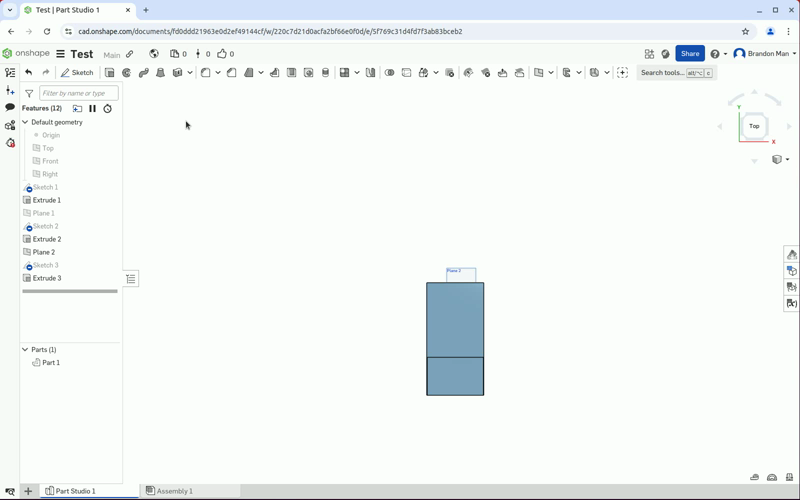
key(shift+h)
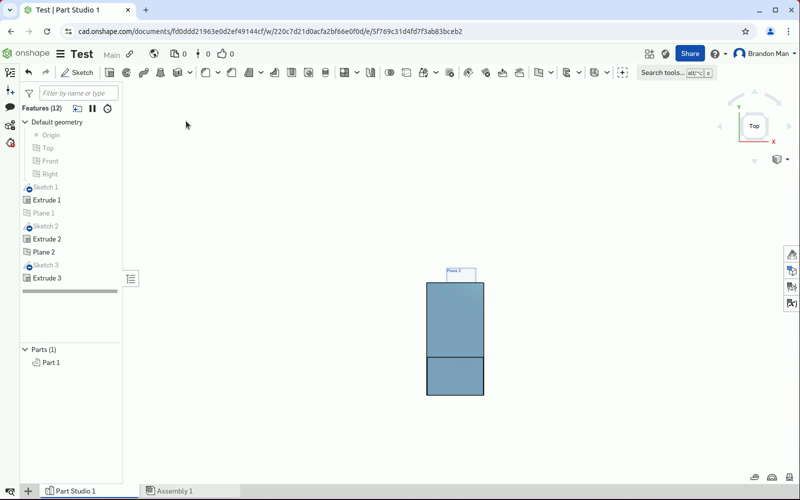
mouse_move(73, 189)
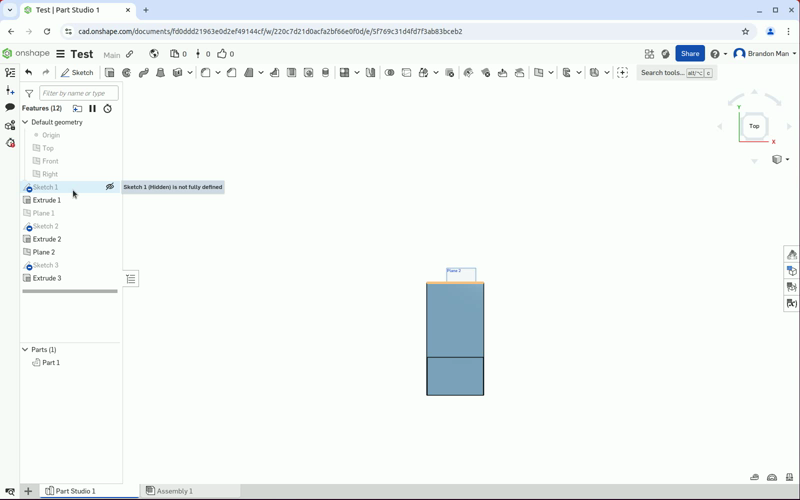
click(73, 189)
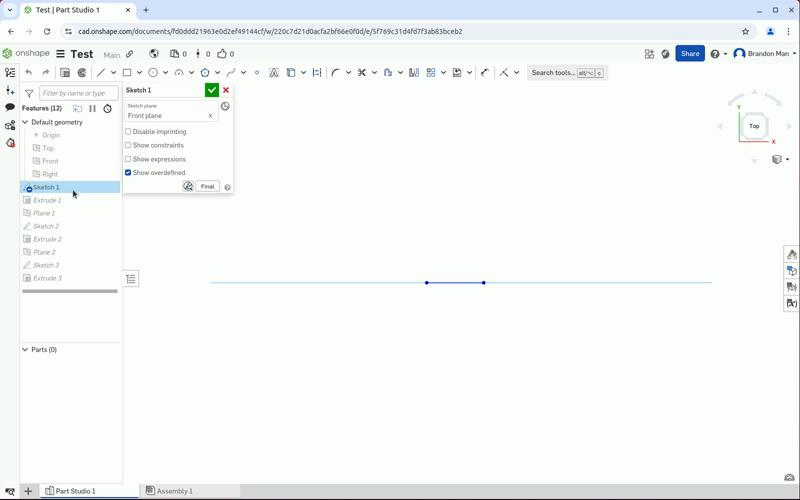
mouse_move(229, 92)
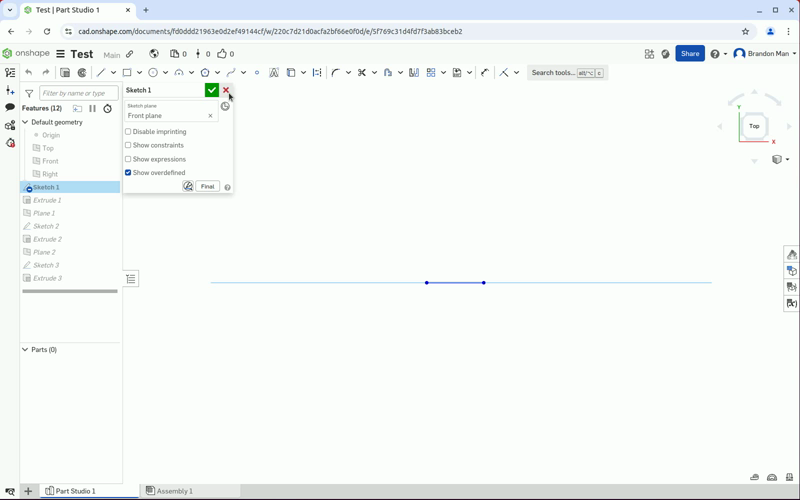
click(229, 92)
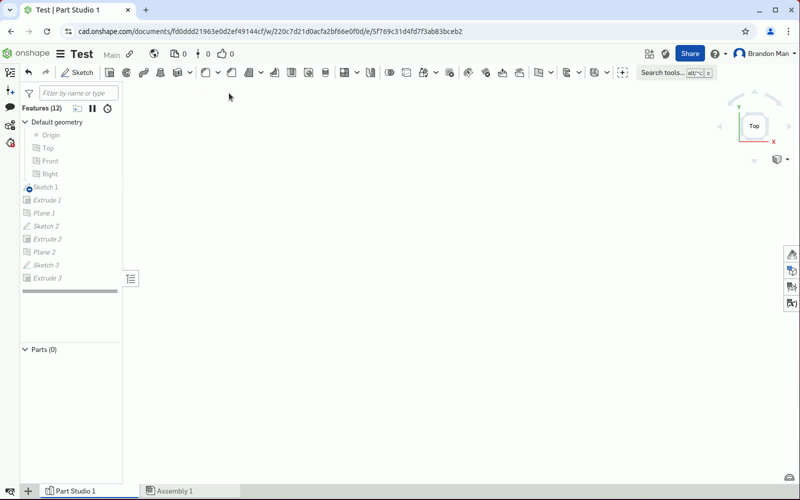
key(shift+s)
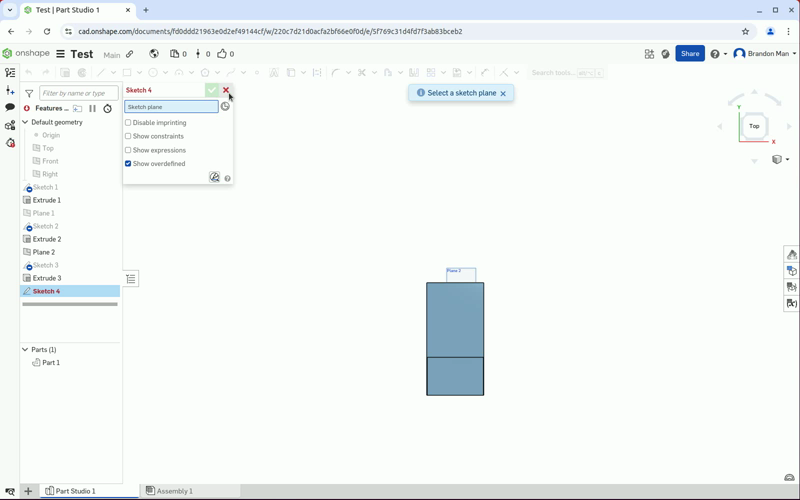
mouse_move(73, 254)
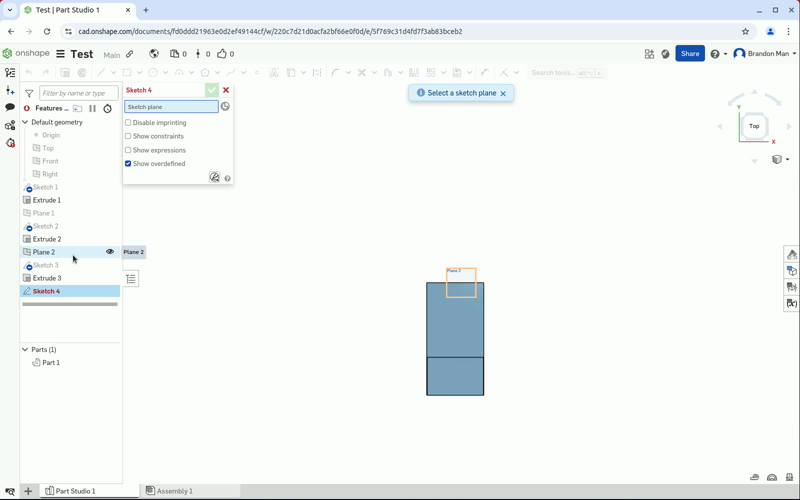
click(73, 254)
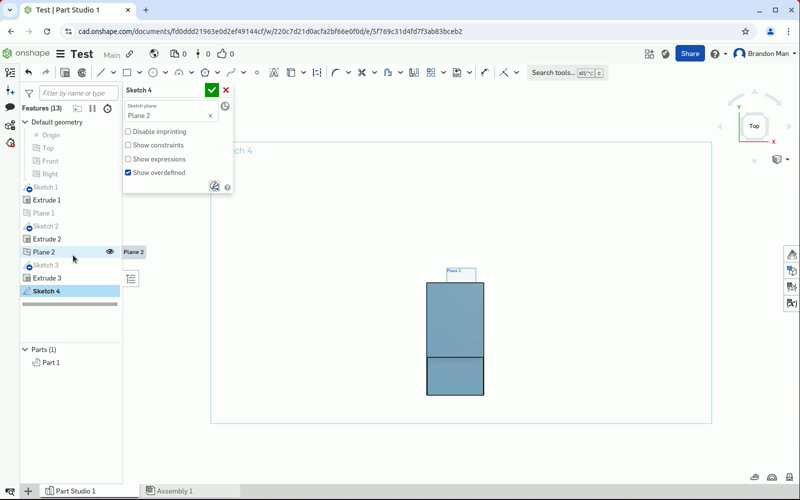
mouse_move(73, 352)
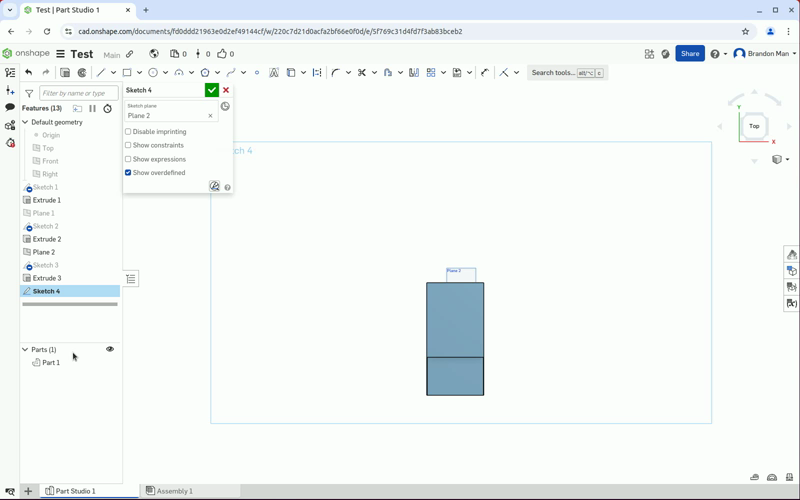
key(y)
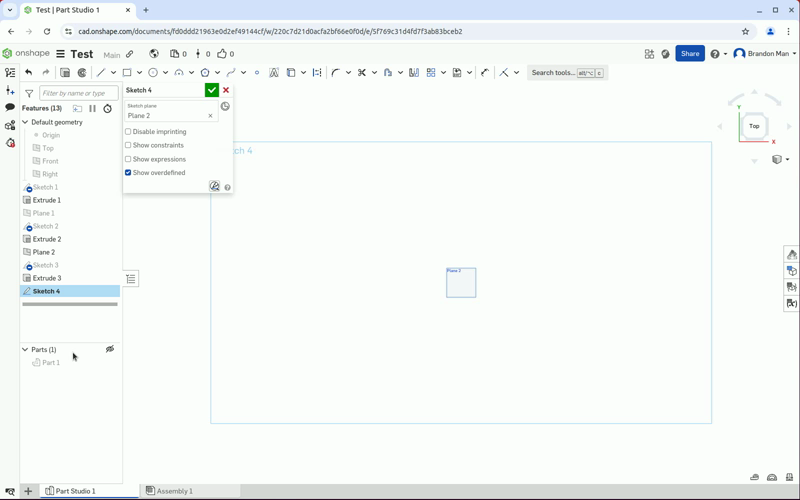
key(c)
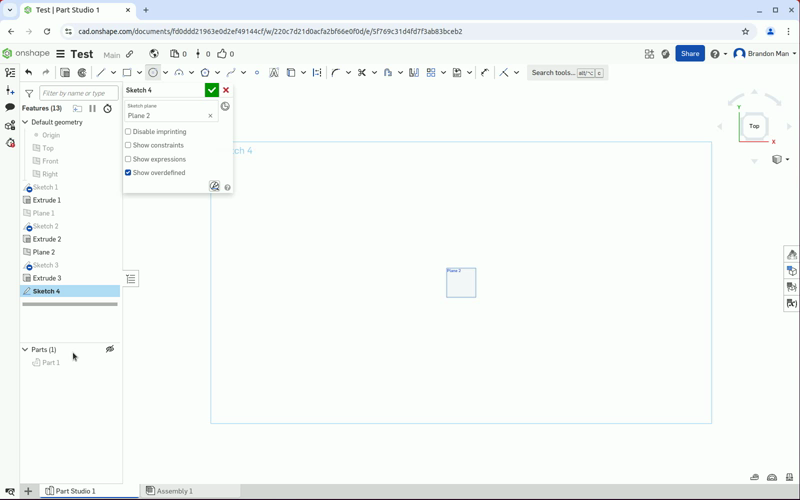
key_down(shift)
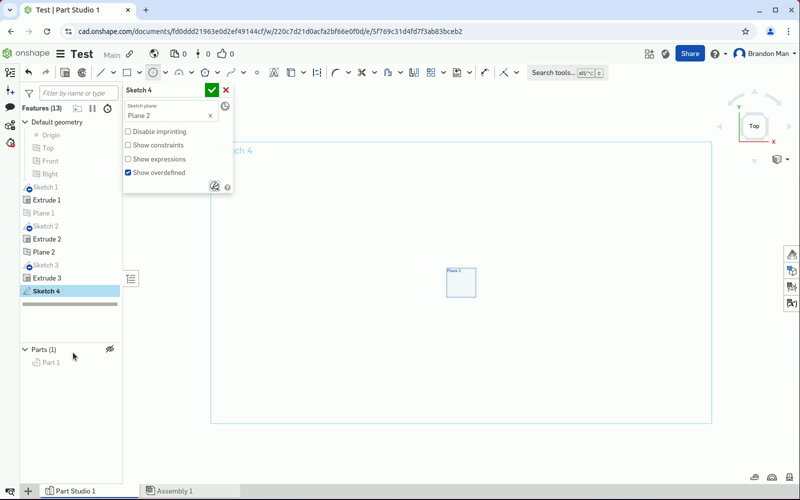
mouse_move(474, 311)
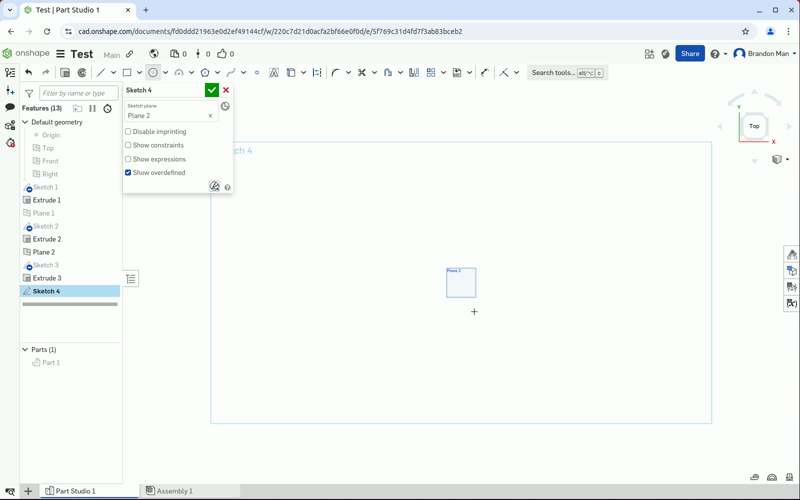
click(474, 311)
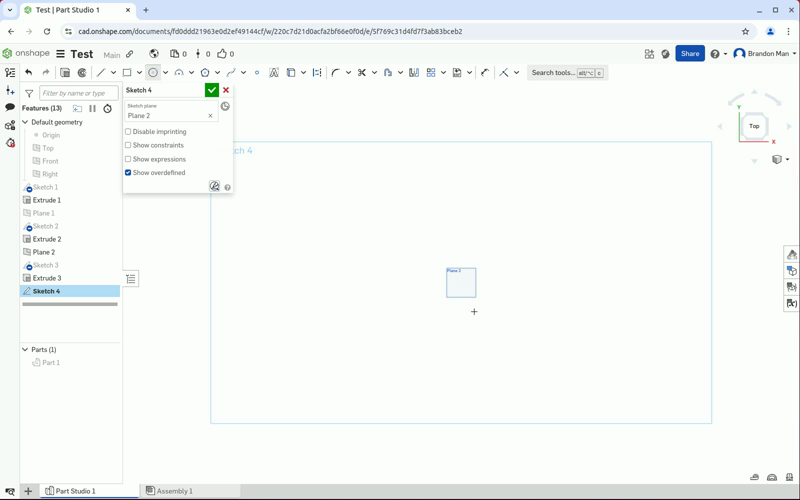
key_up(shift)
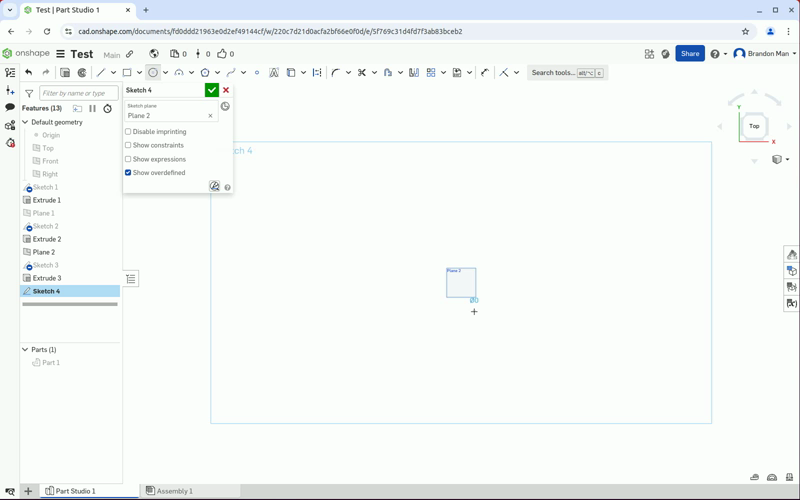
mouse_move(479, 311)
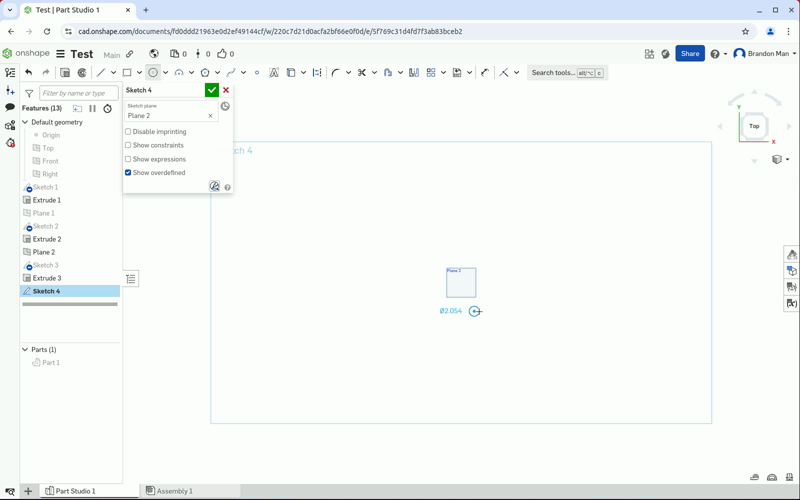
click(479, 311)
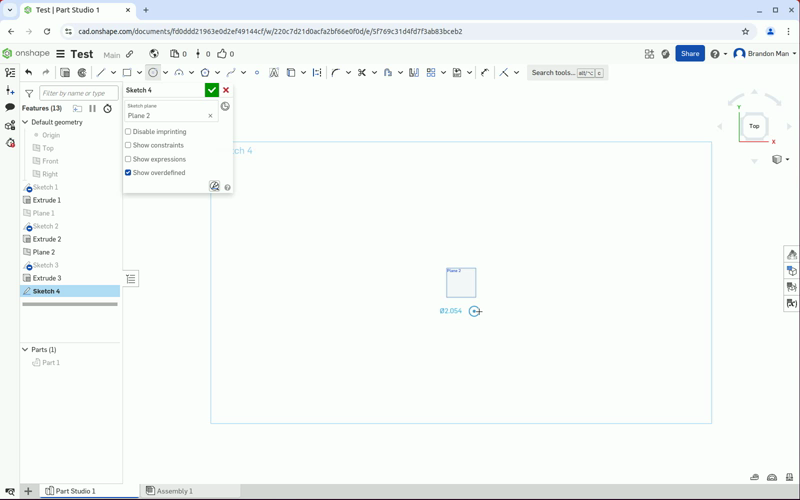
key(esc)
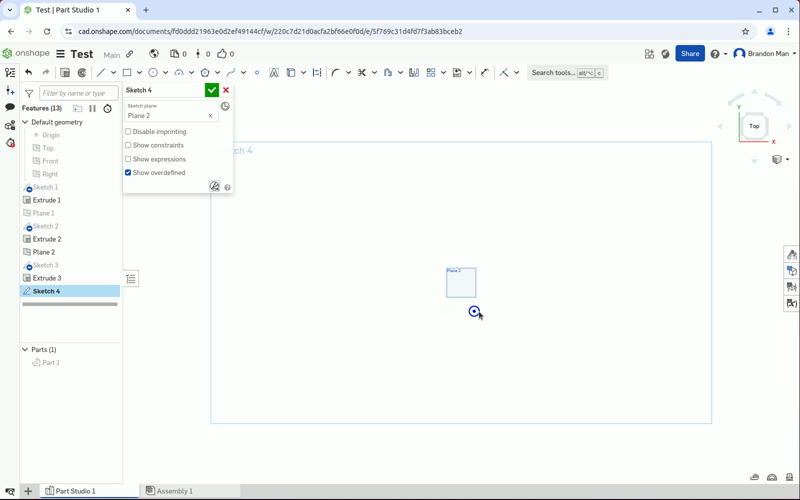
mouse_move(473, 310)
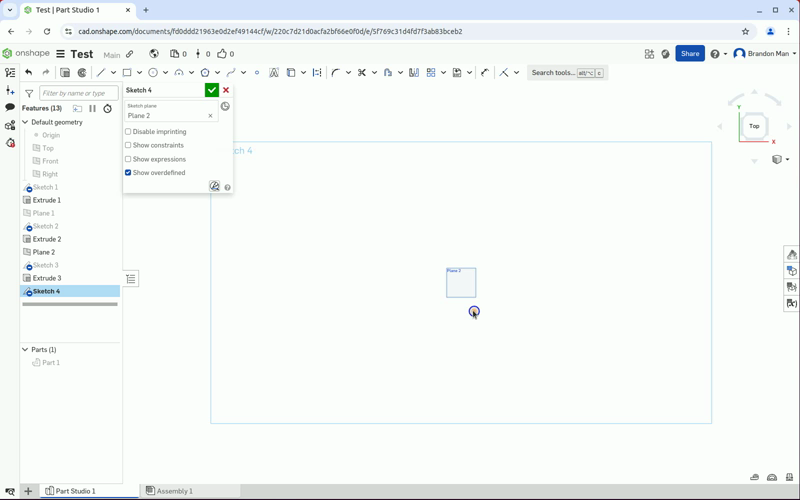
scroll(6)
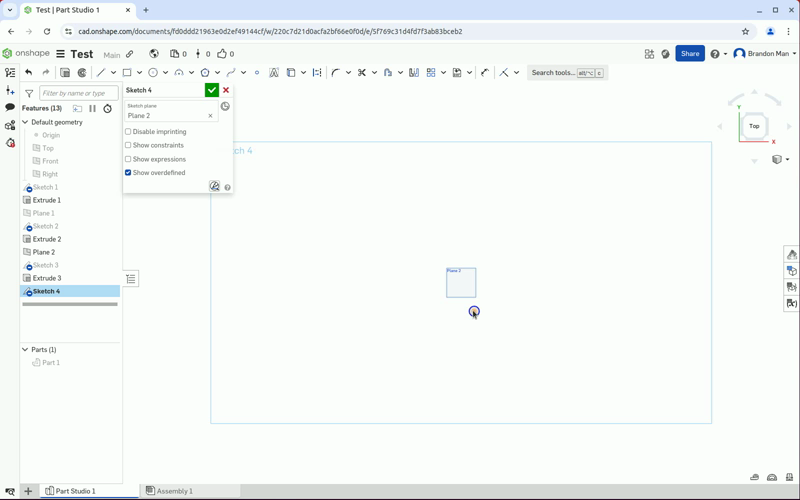
scroll(6)
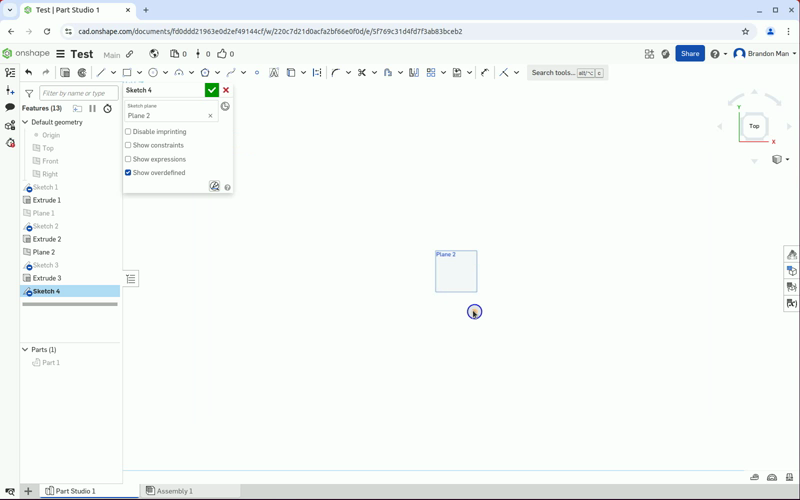
scroll(6)
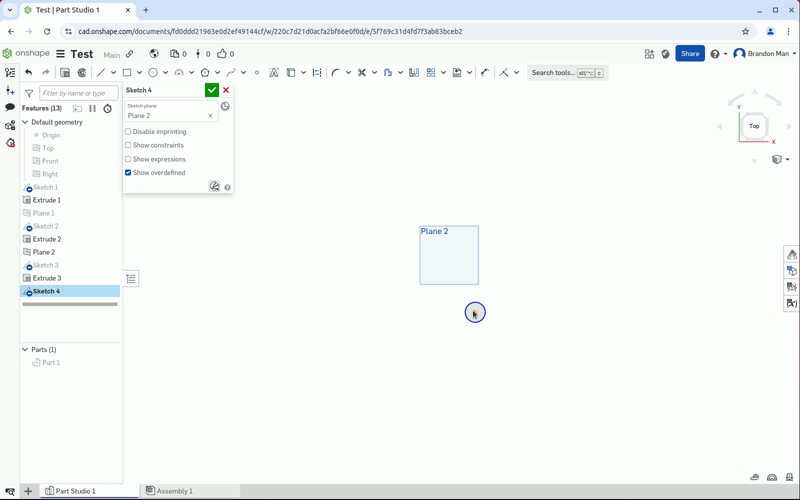
scroll(6)
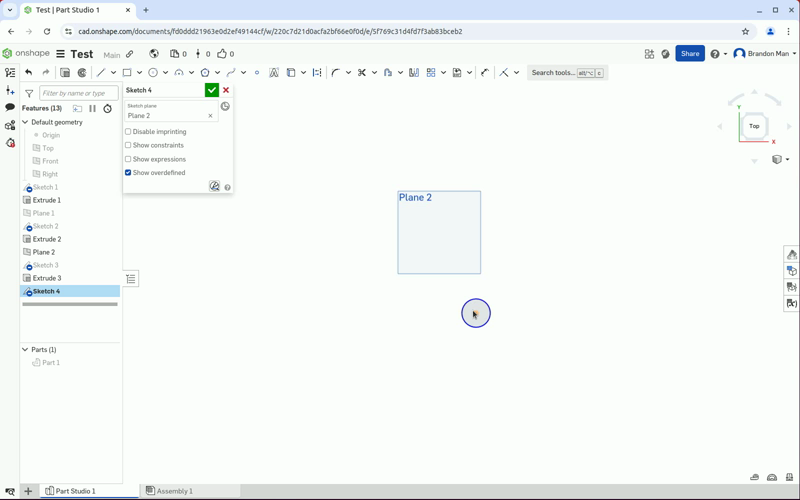
scroll(6)
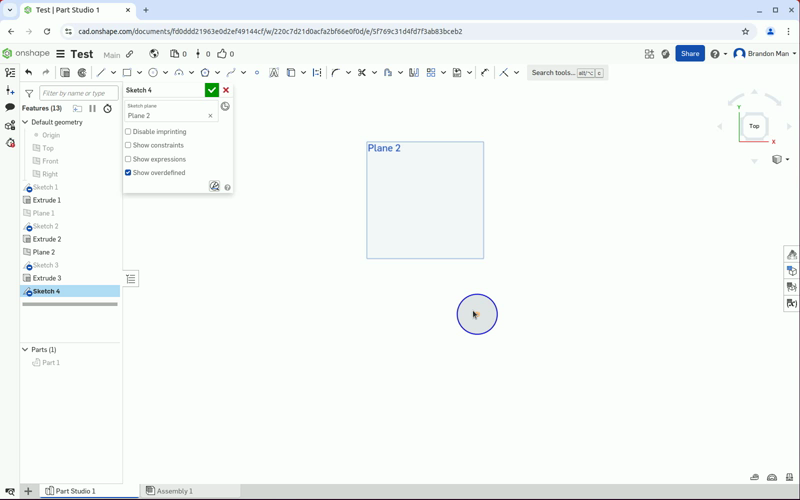
scroll(6)
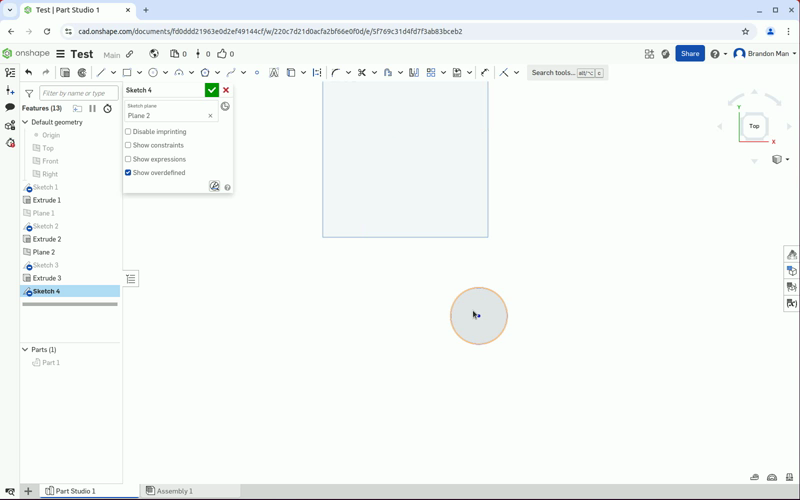
scroll(6)
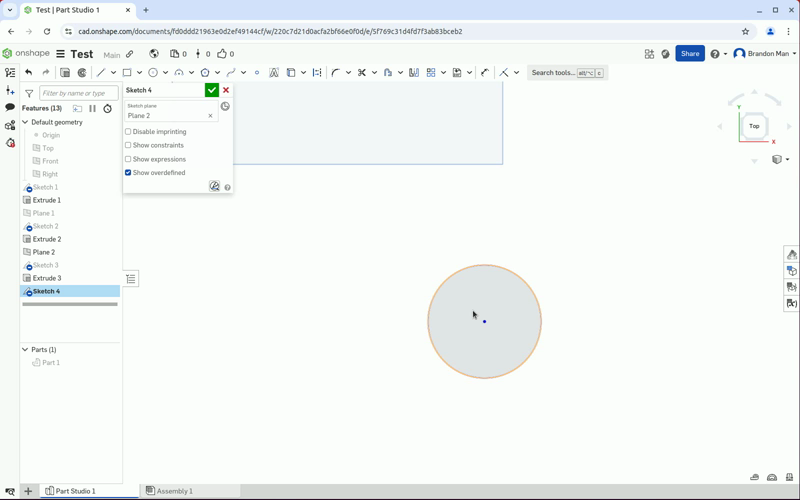
click(473, 310)
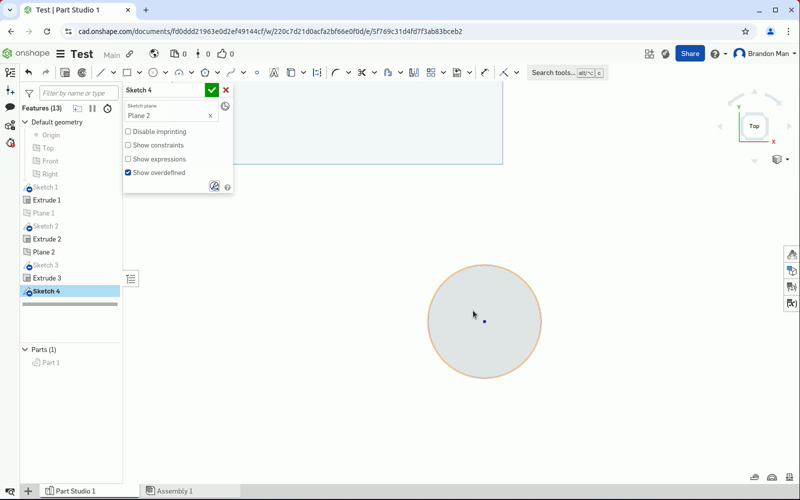
scroll(-6)
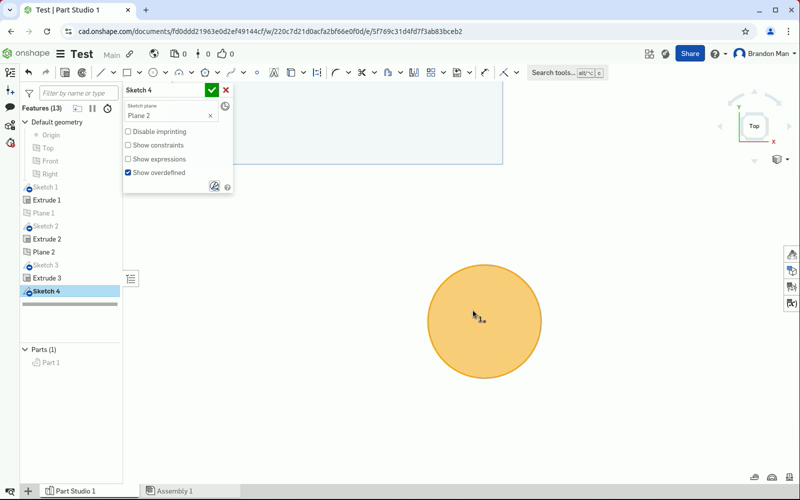
scroll(-6)
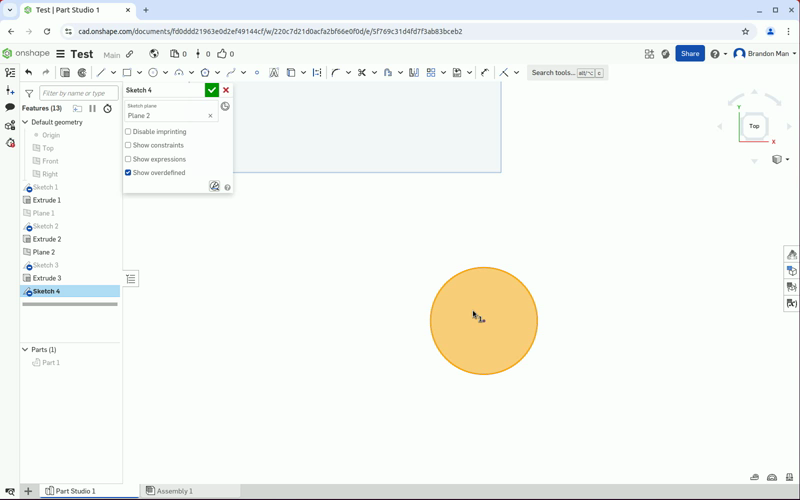
scroll(-6)
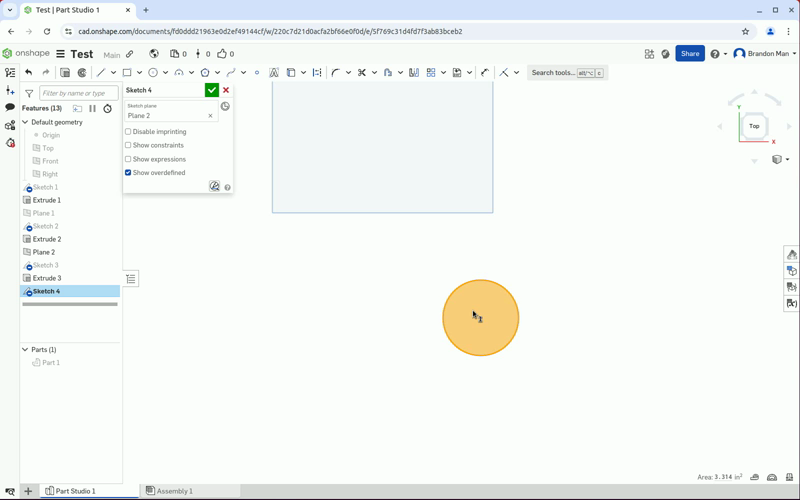
scroll(-6)
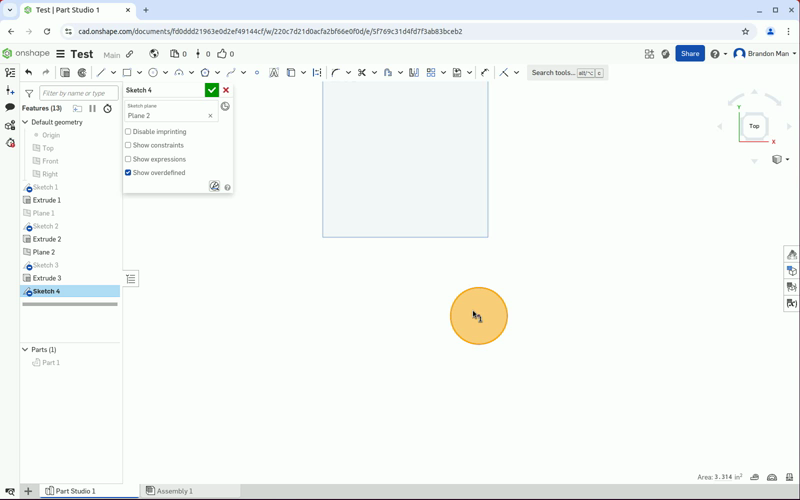
scroll(-6)
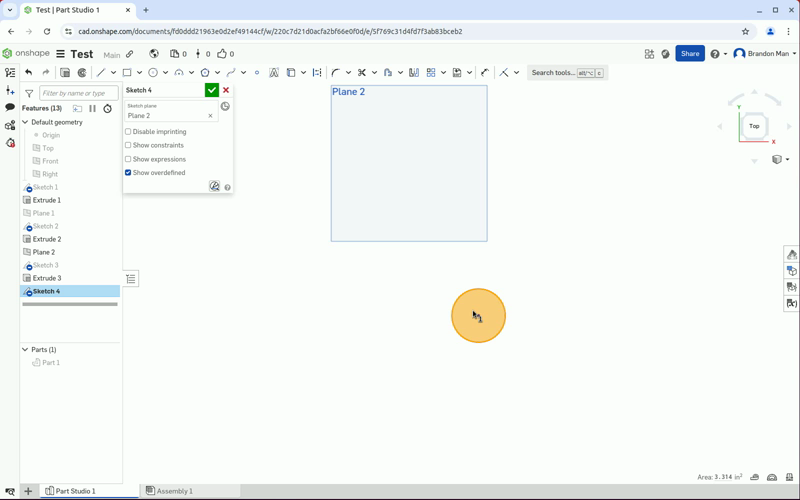
scroll(-6)
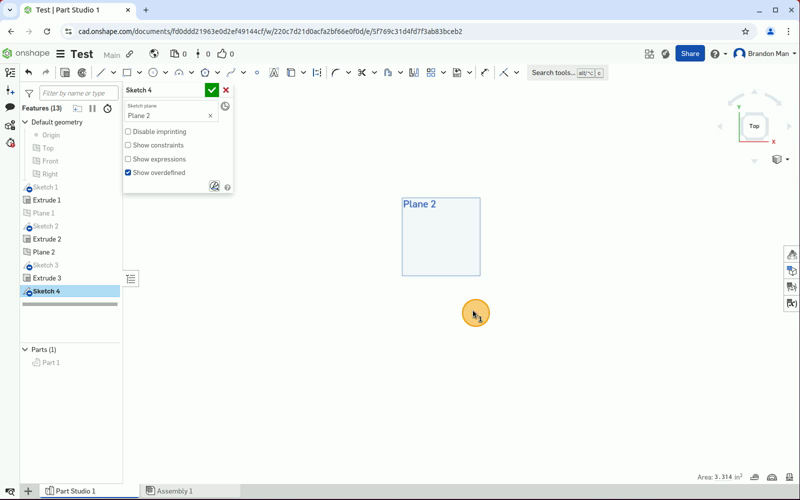
scroll(-6)
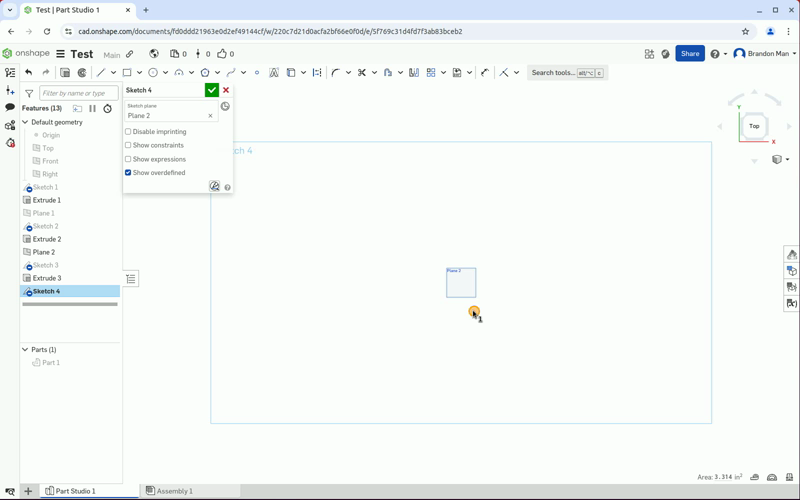
mouse_move(73, 352)
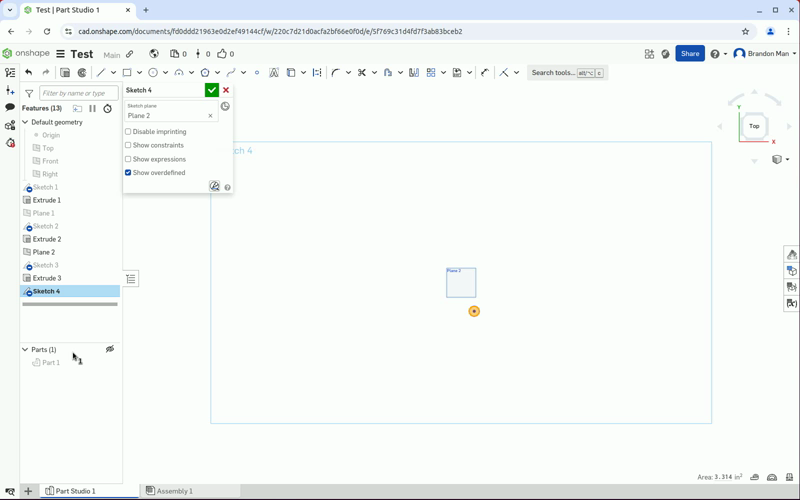
key(shift+y)
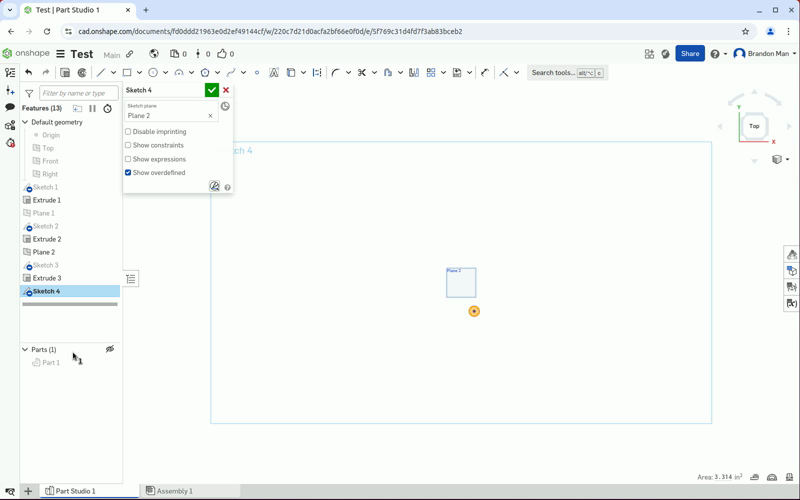
key(shift+e)
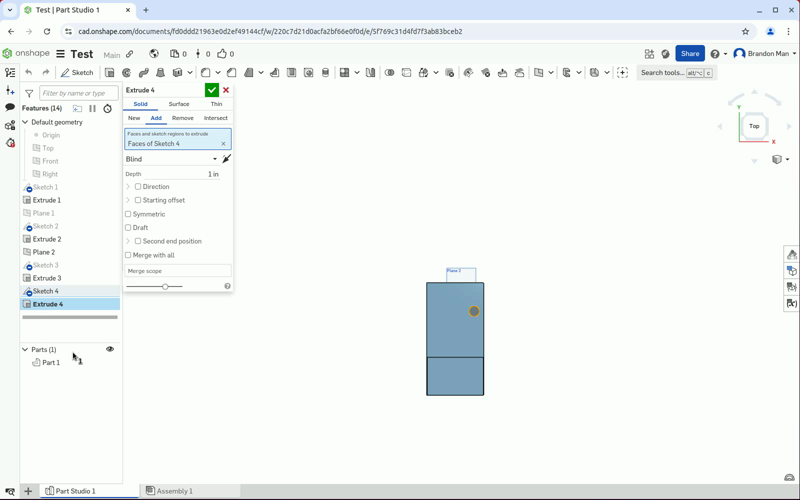
mouse_move(143, 106)
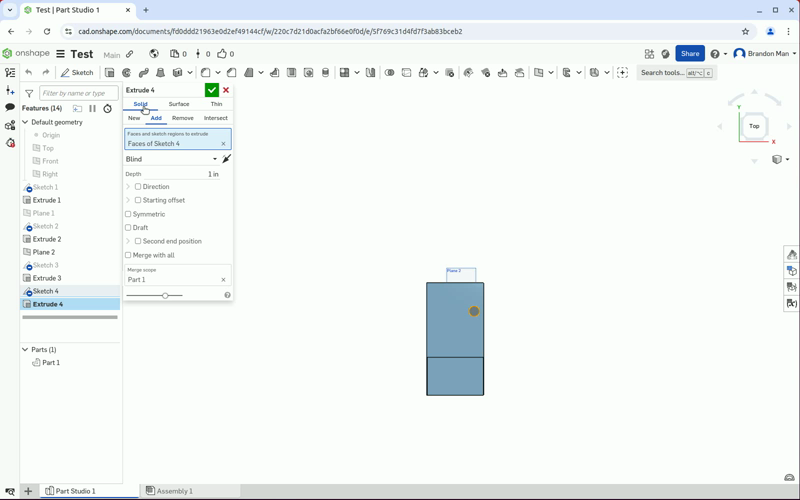
click(143, 106)
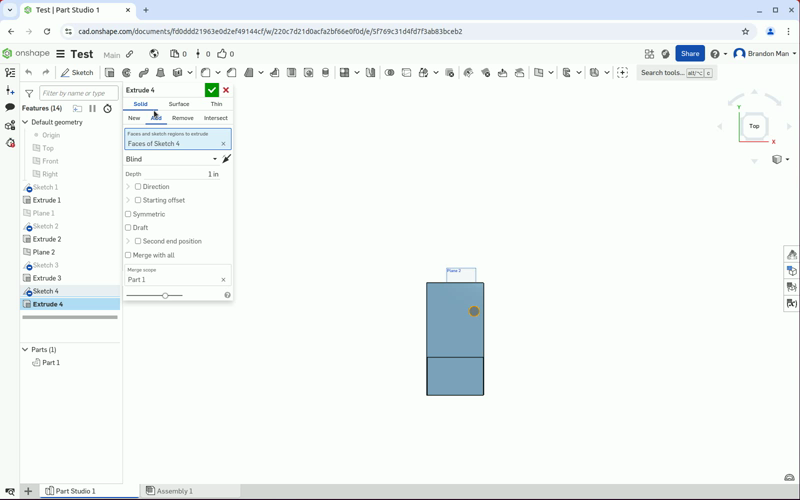
mouse_move(186, 120)
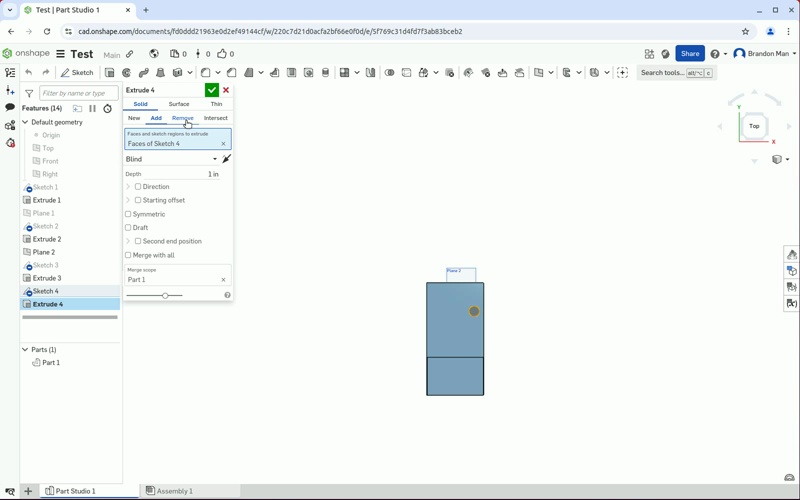
click(186, 120)
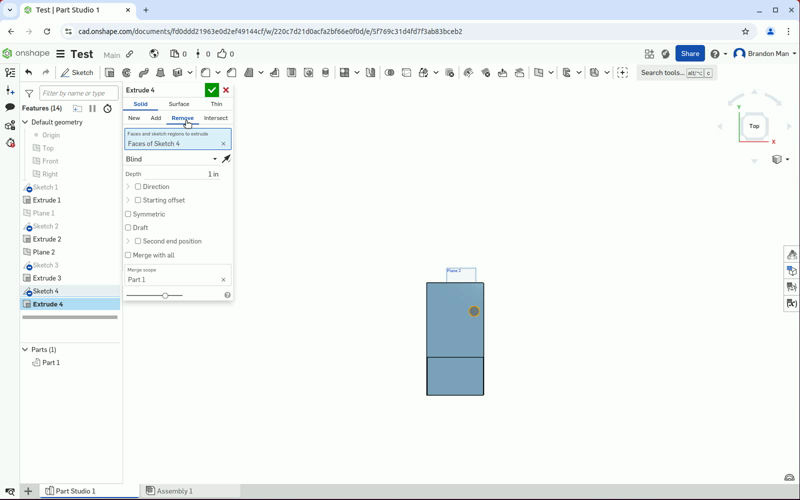
key(tab, 4)
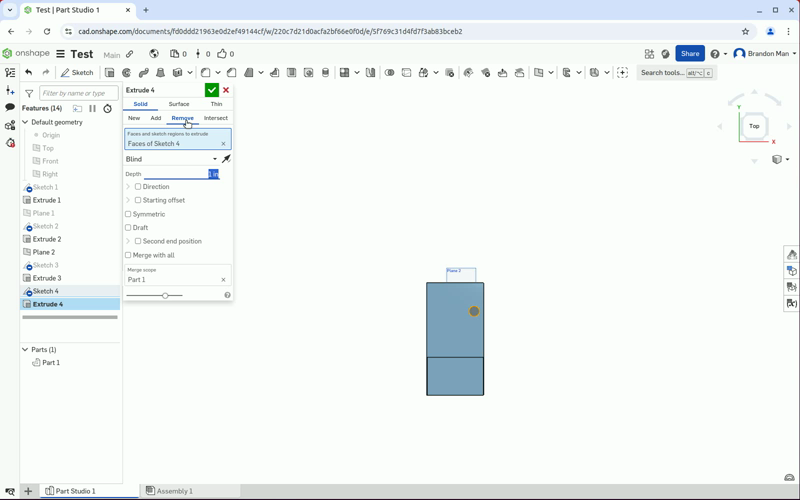
text(15.405)
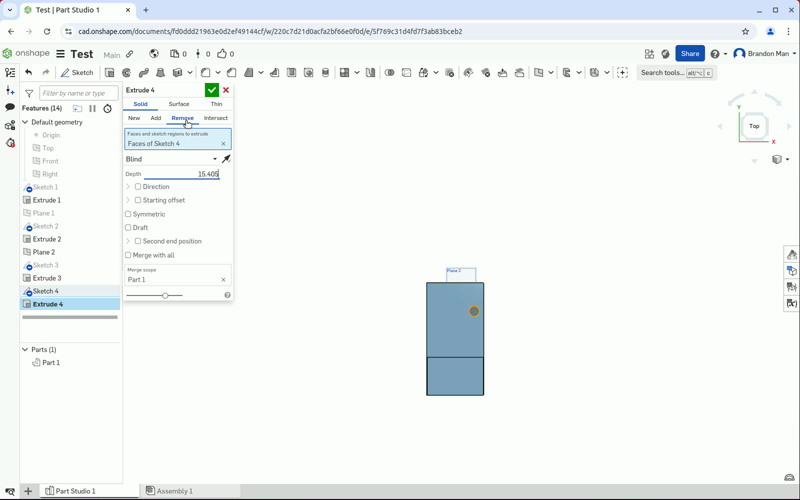
key(tab, 6)
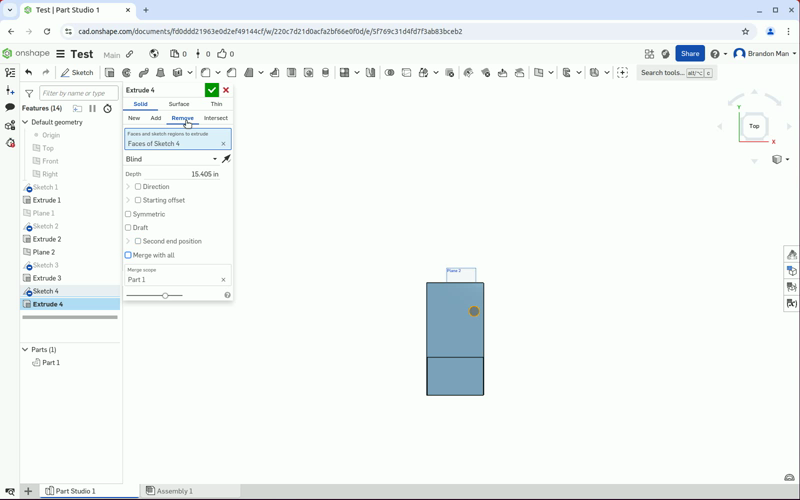
key(space)
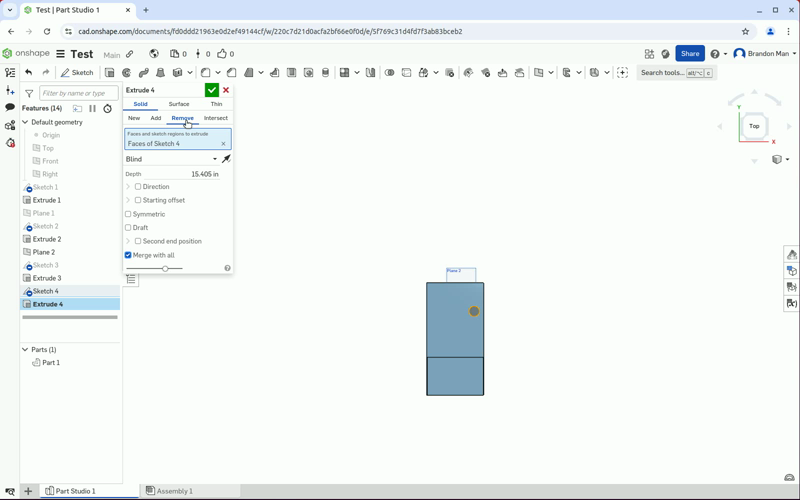
key(enter)
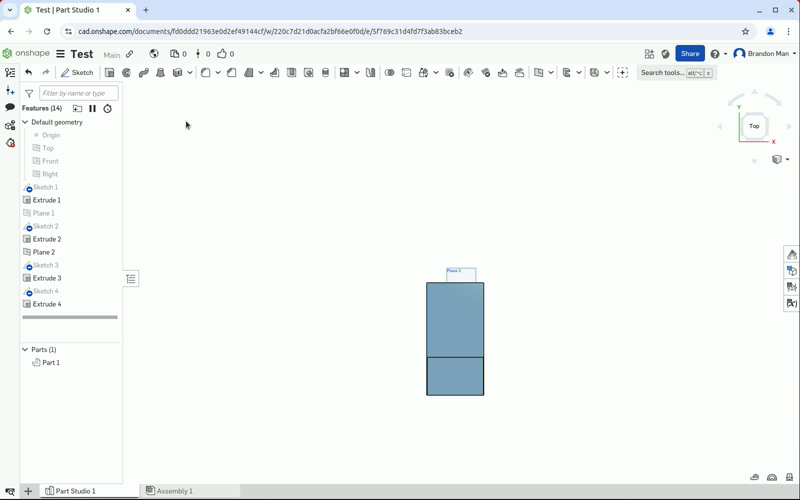
key(shift+h)
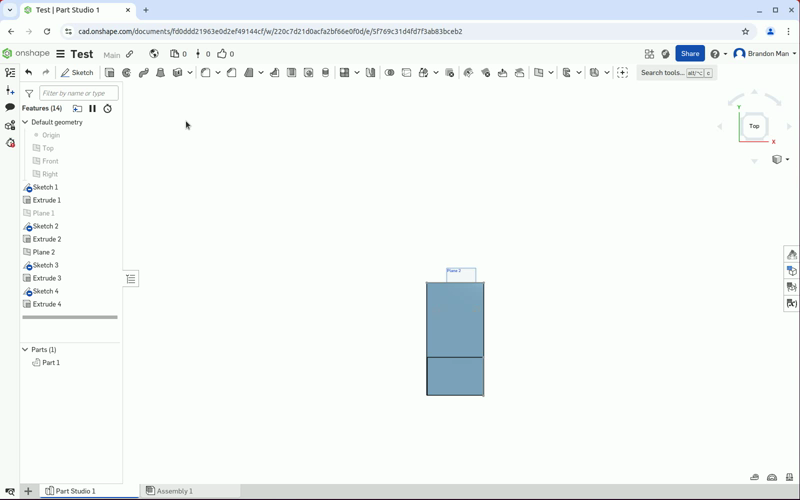
key(shift+h)
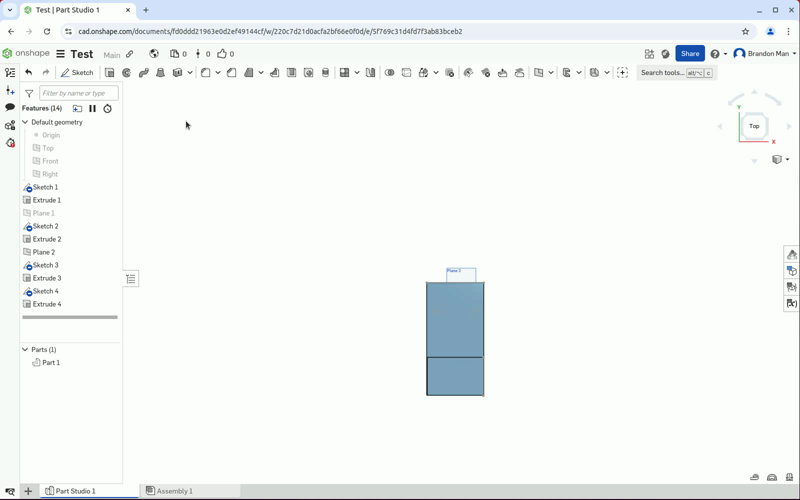
key(shift+7)
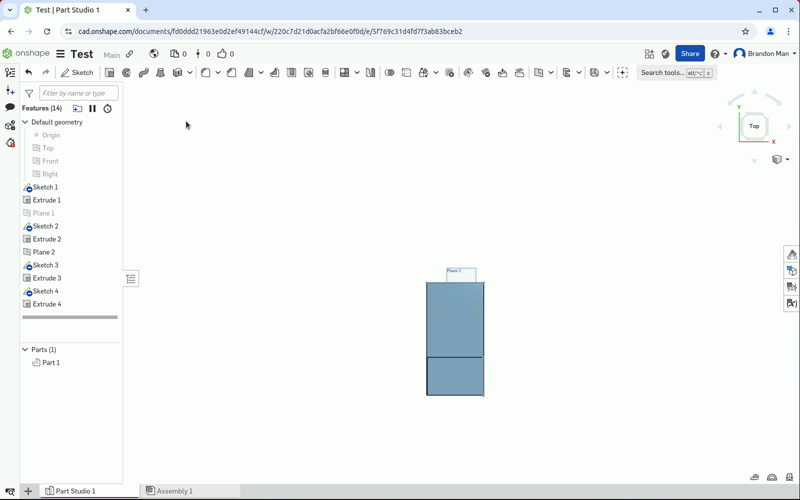
key(up, 3)
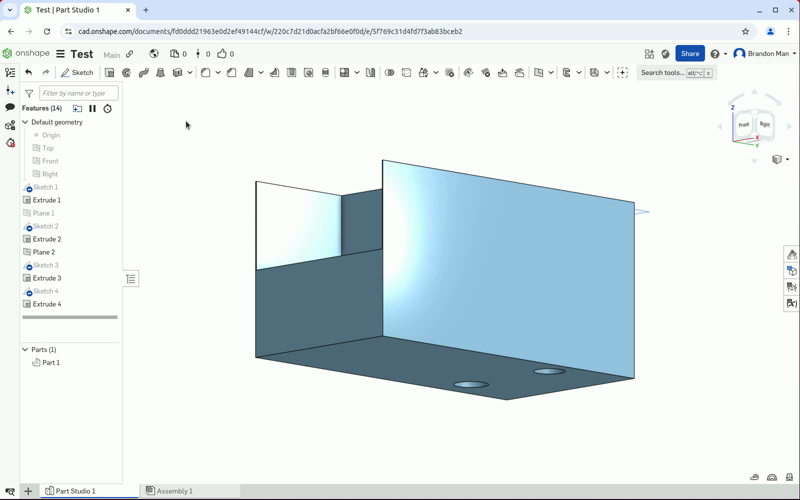
key(left, 3)
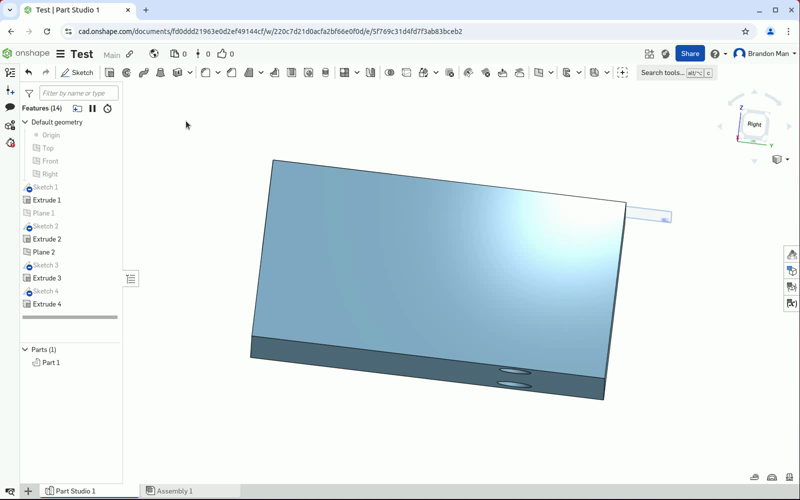
key(right, 3)
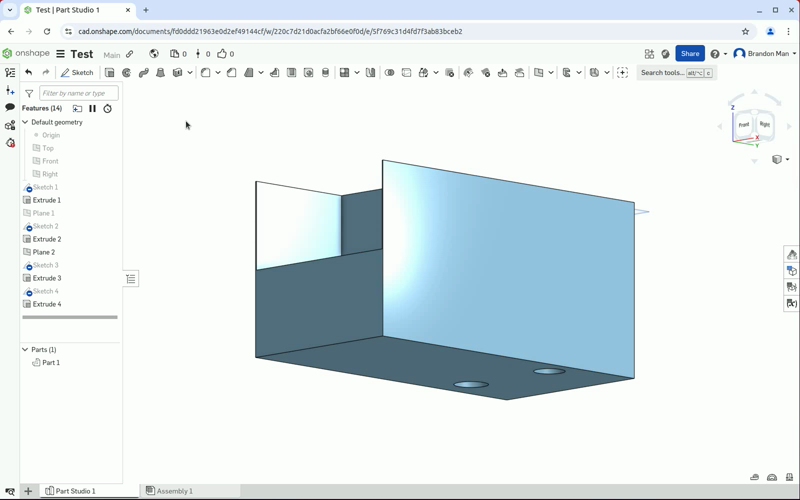
key(down, 3)
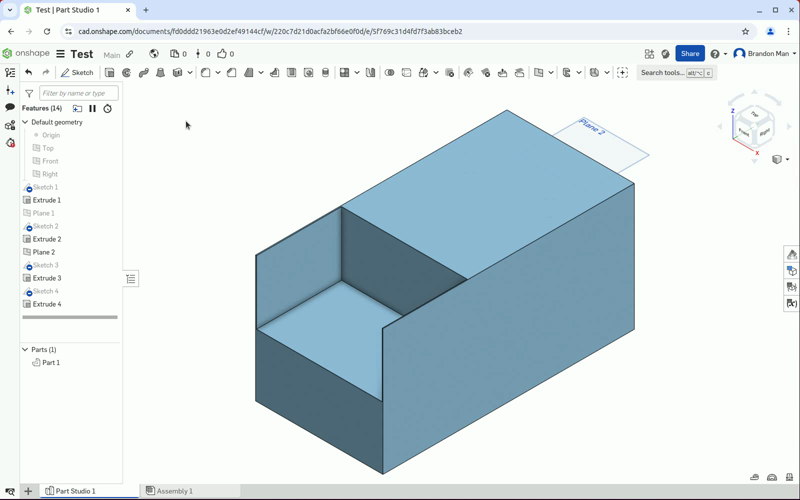
mouse_move(73, 189)
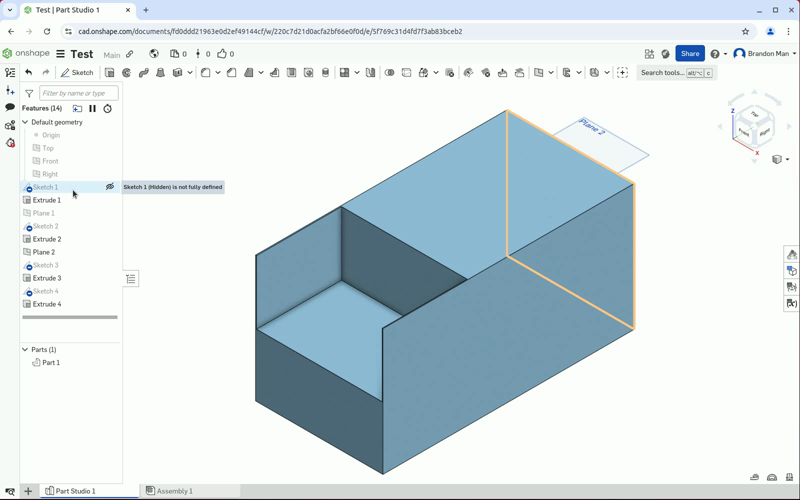
click(73, 189)